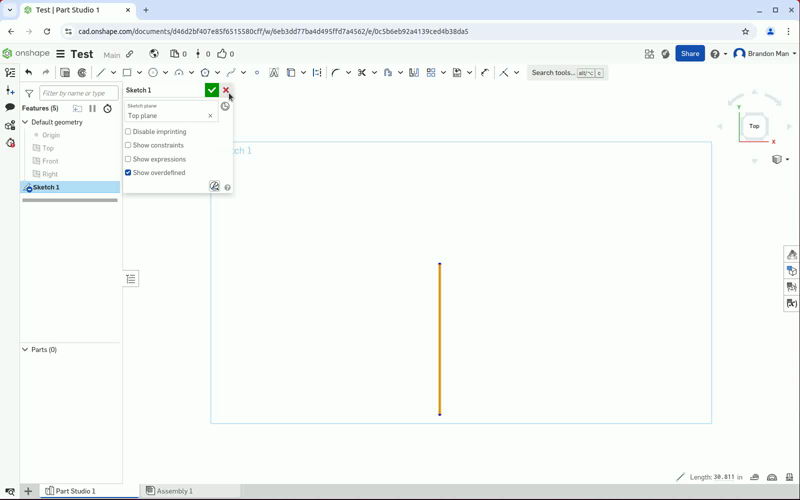
key(shift+h)
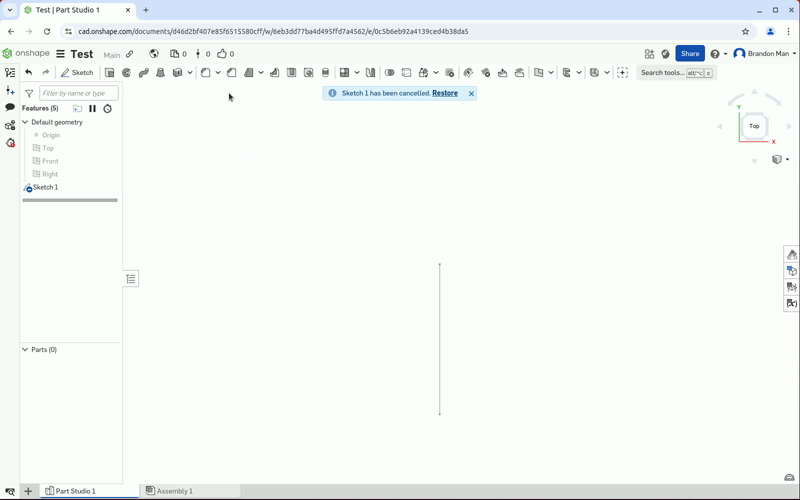
key(shift+s)
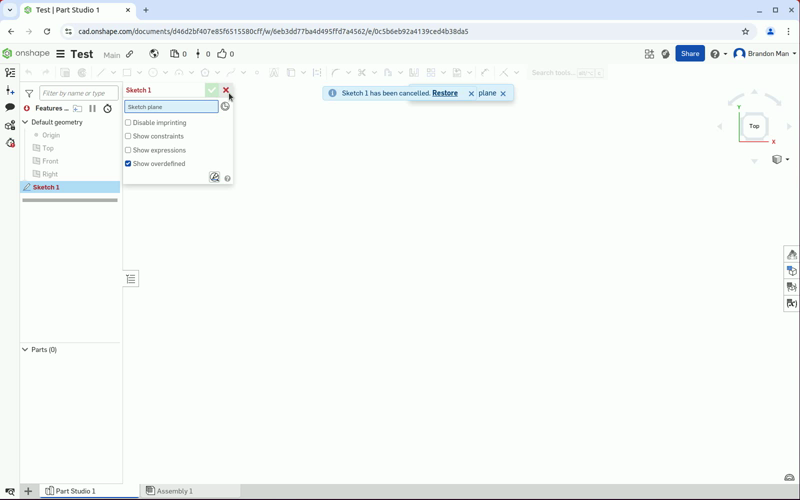
mouse_move(73, 150)
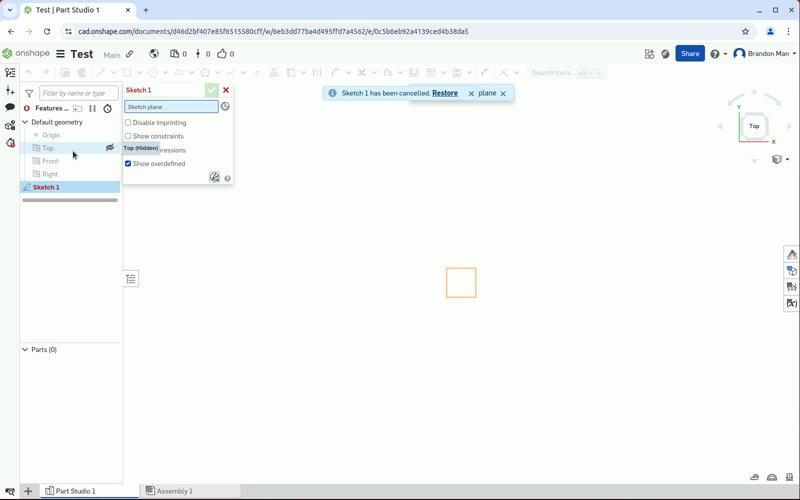
click(73, 150)
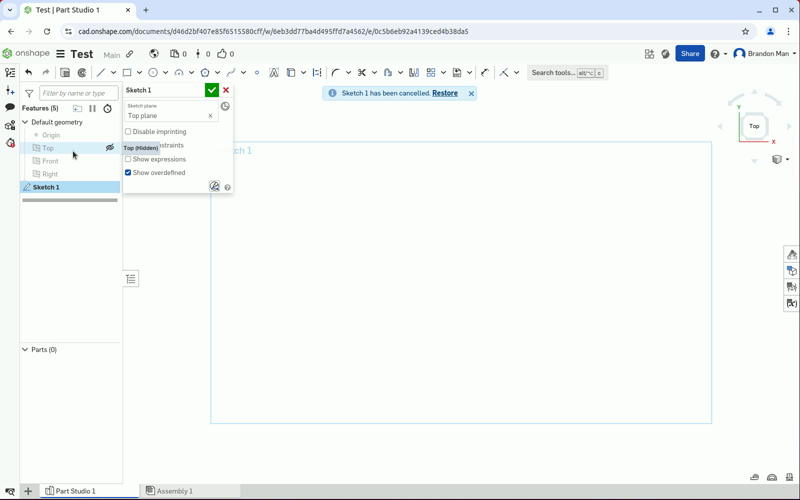
mouse_move(73, 352)
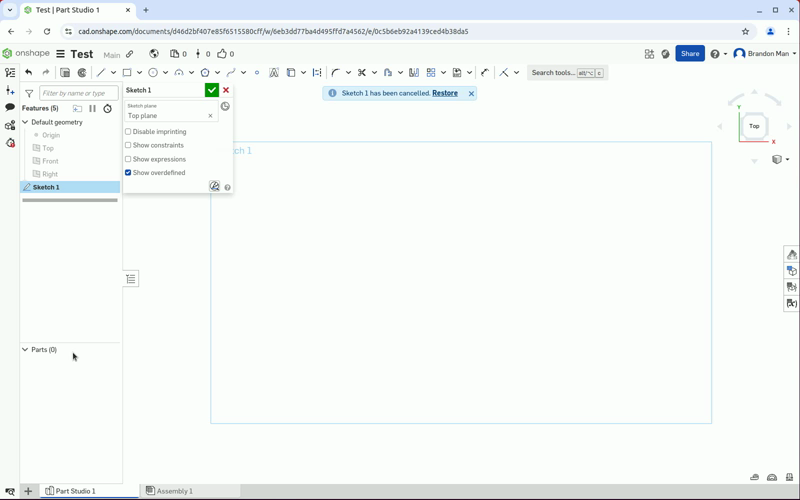
key(y)
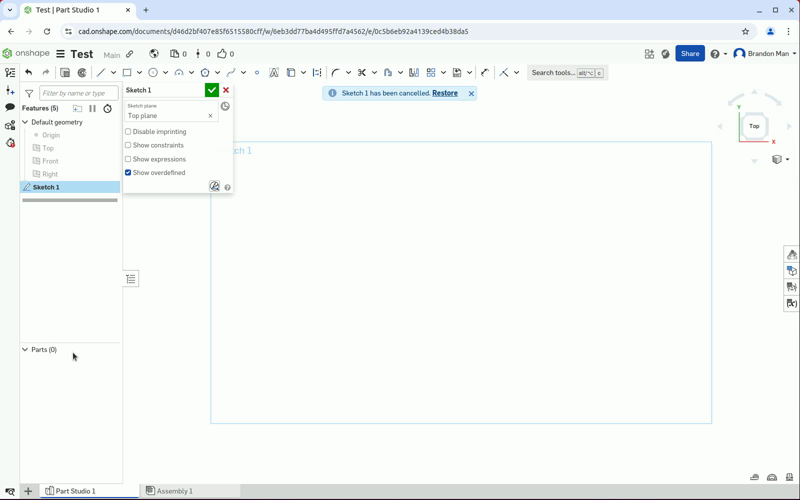
key(c)
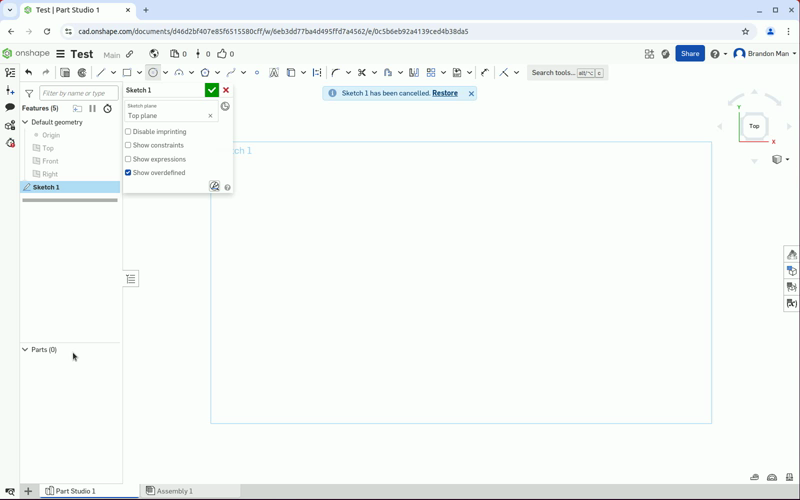
key_down(shift)
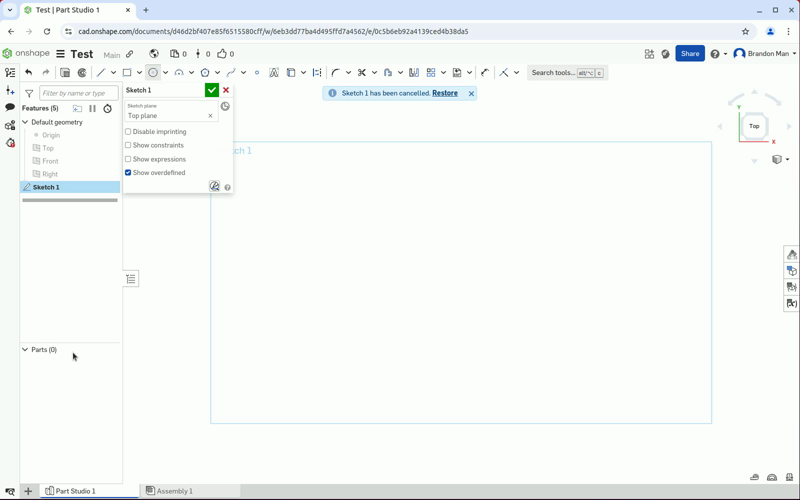
mouse_move(461, 282)
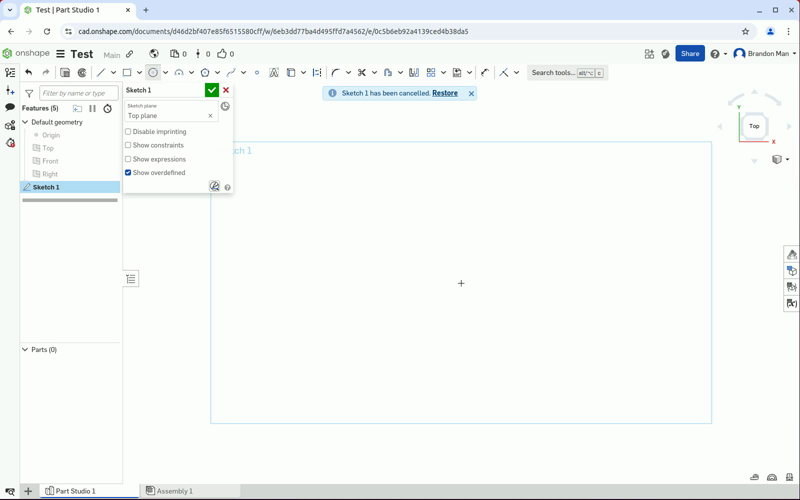
click(461, 282)
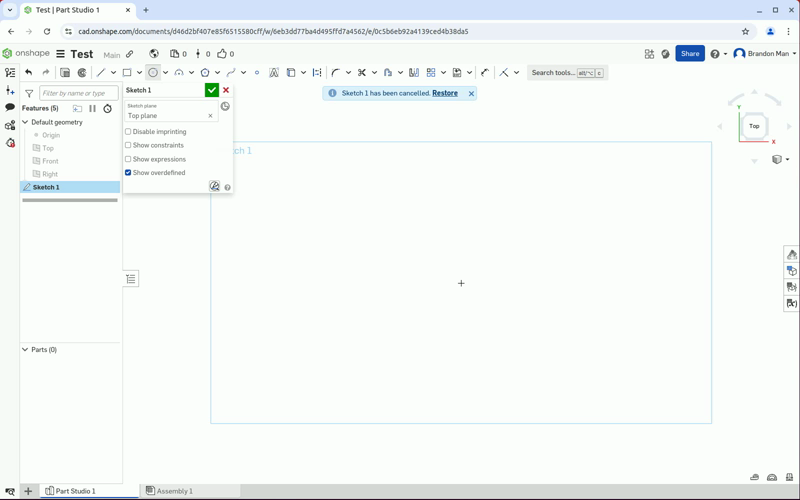
key_up(shift)
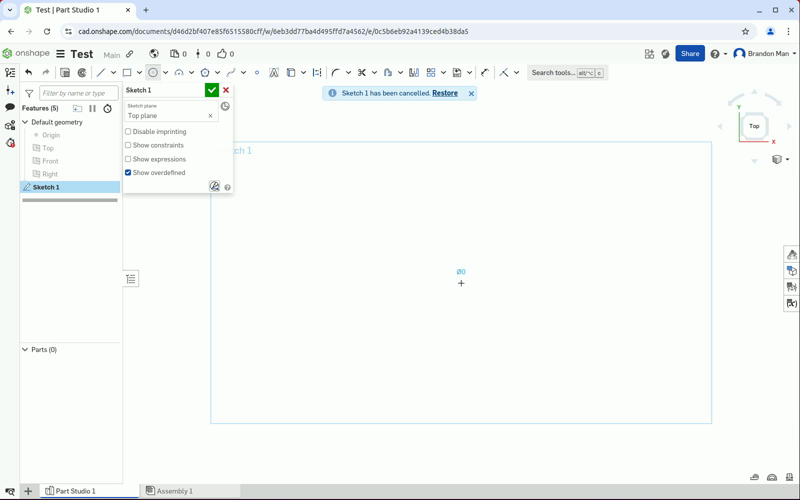
mouse_move(546, 282)
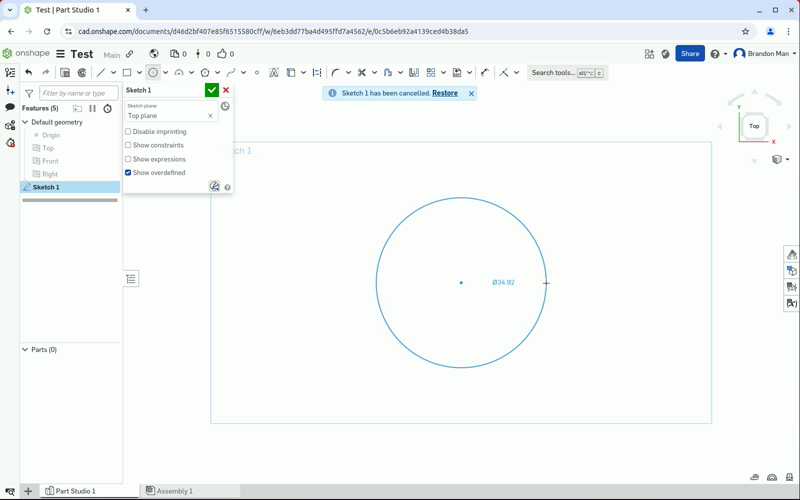
click(546, 282)
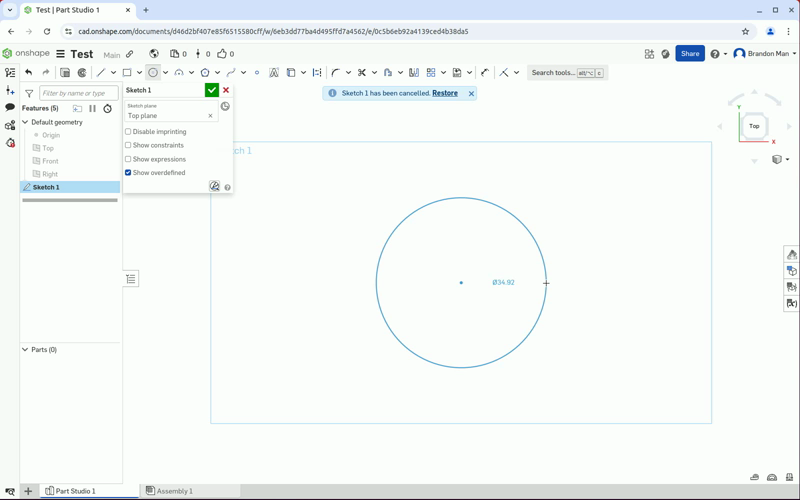
key(esc)
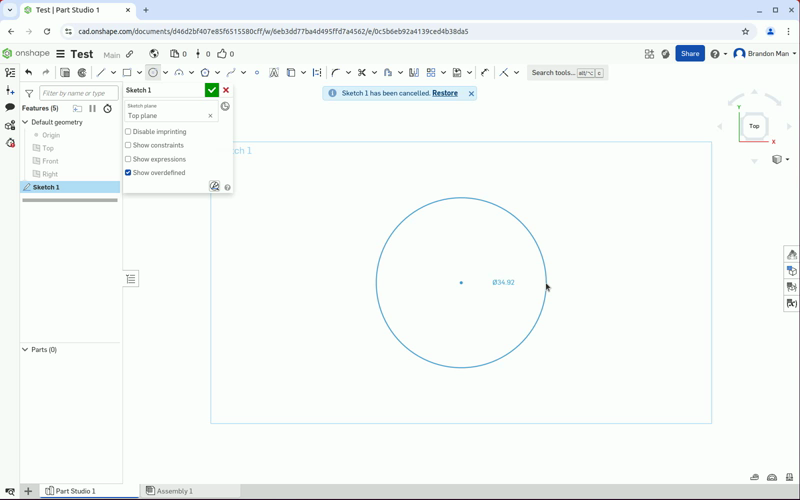
key(c)
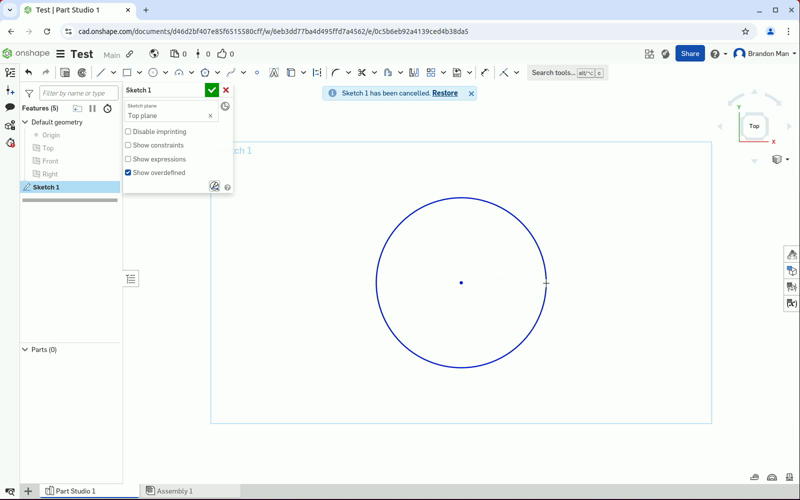
key_down(shift)
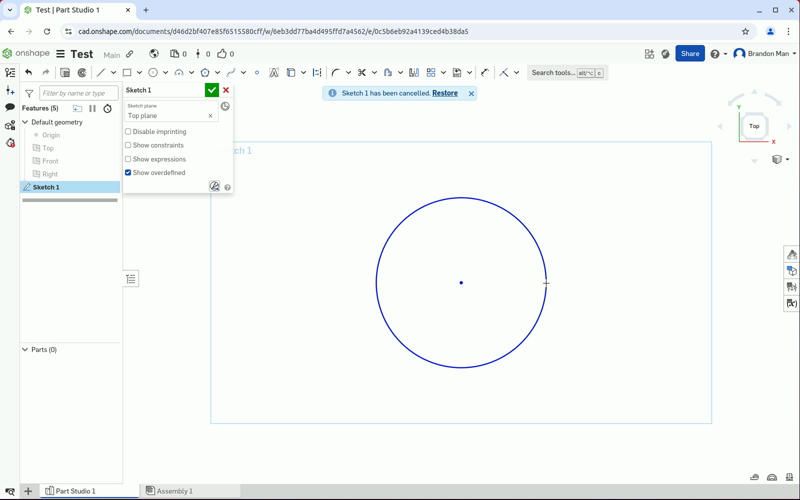
mouse_move(461, 282)
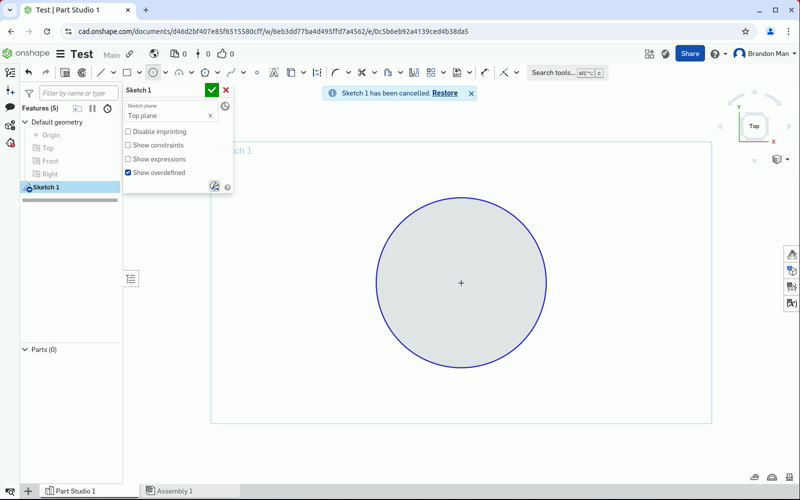
click(461, 282)
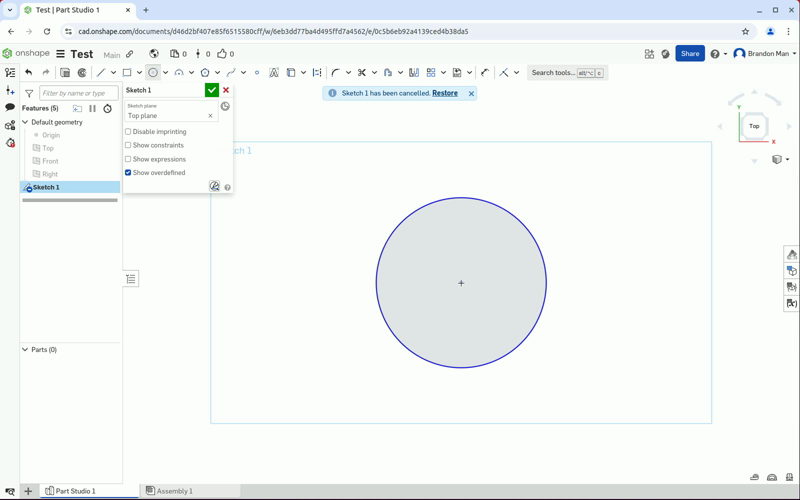
key_up(shift)
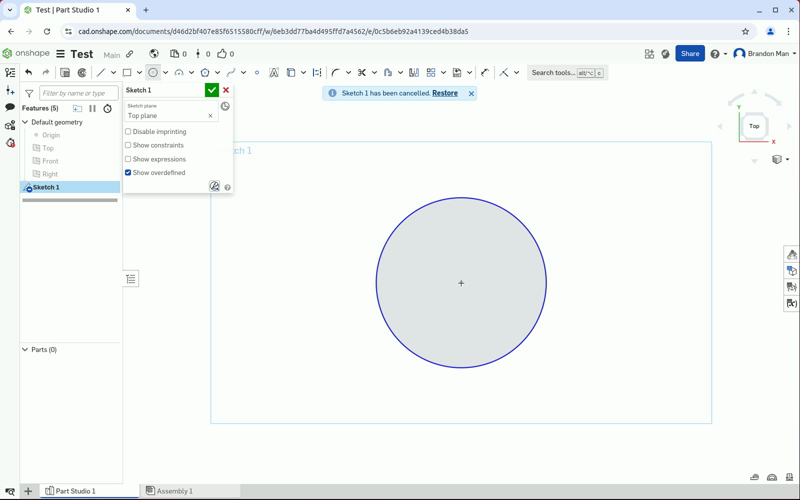
mouse_move(504, 282)
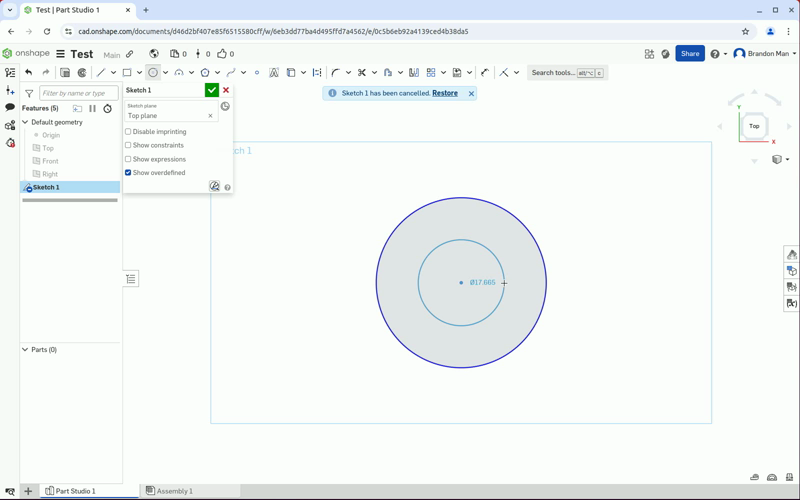
click(504, 282)
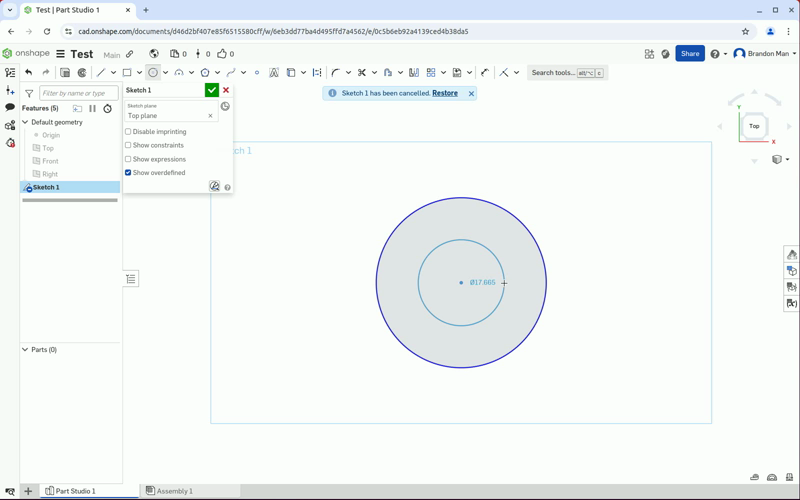
key(esc)
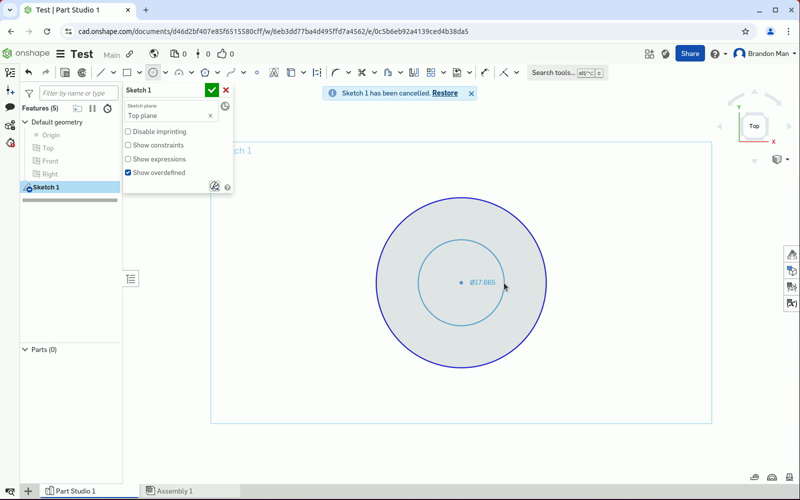
mouse_move(461, 355)
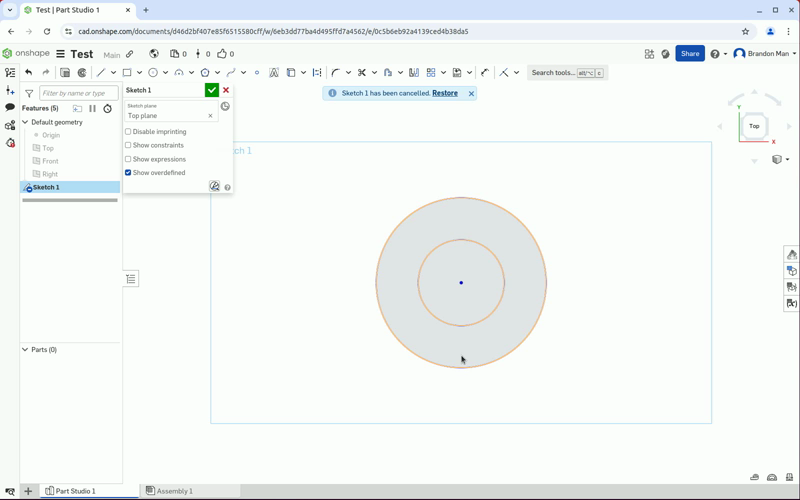
click(461, 355)
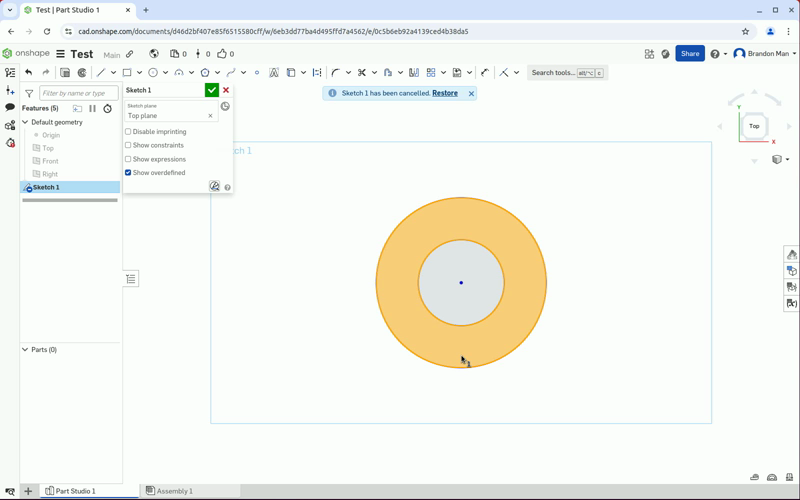
mouse_move(73, 352)
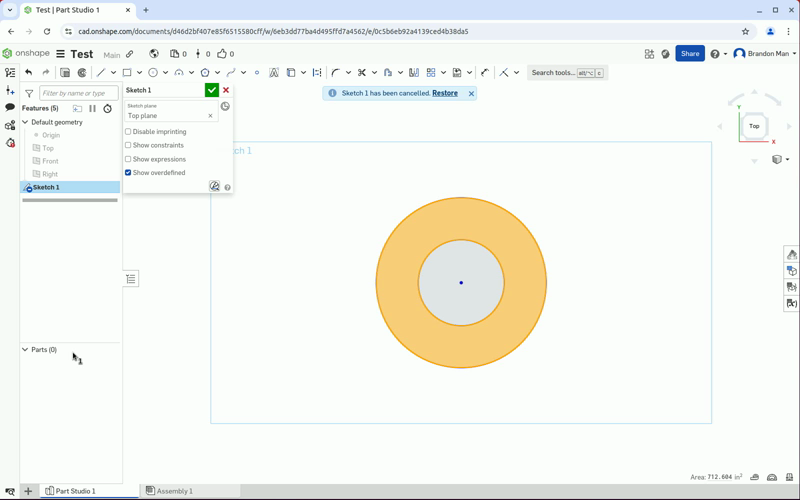
key(shift+y)
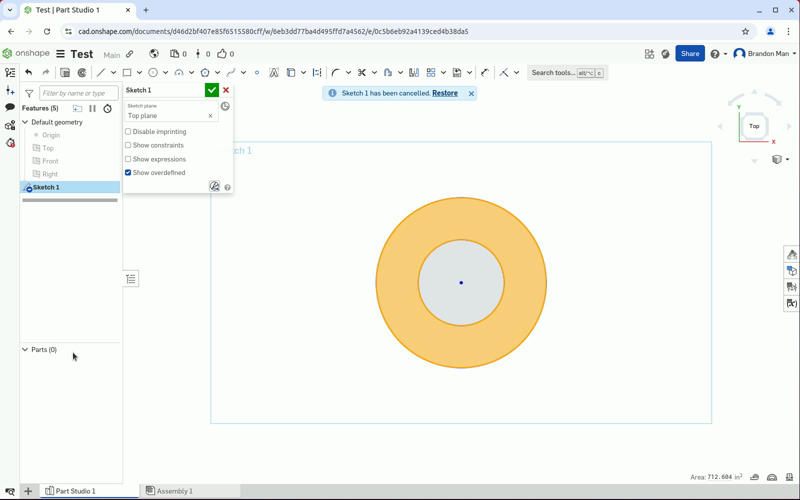
key(shift+e)
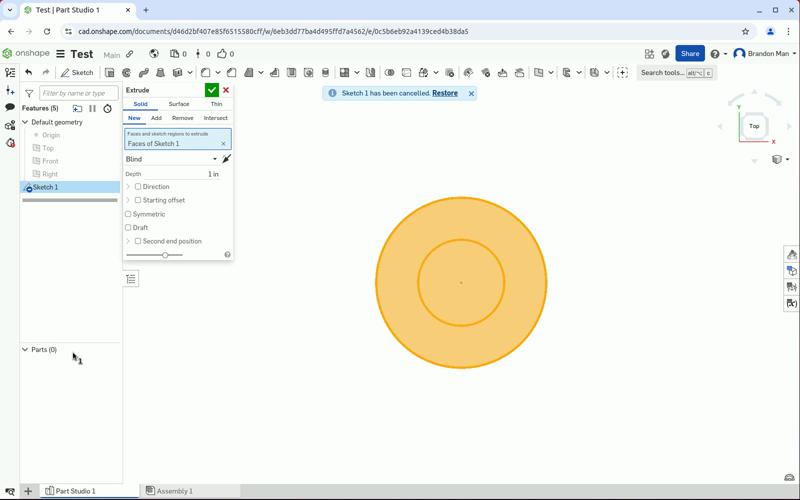
mouse_move(143, 106)
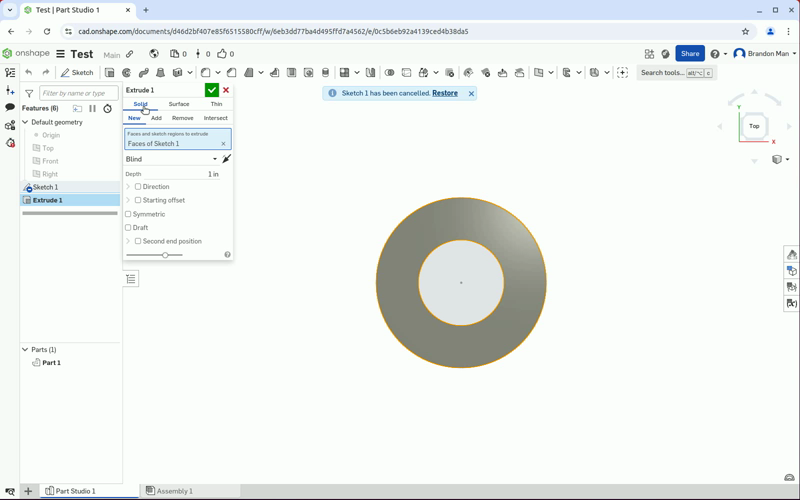
click(143, 106)
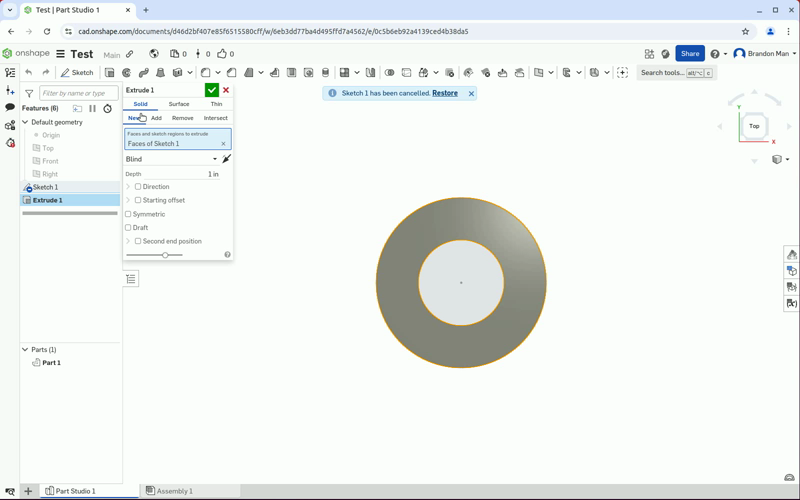
mouse_move(137, 120)
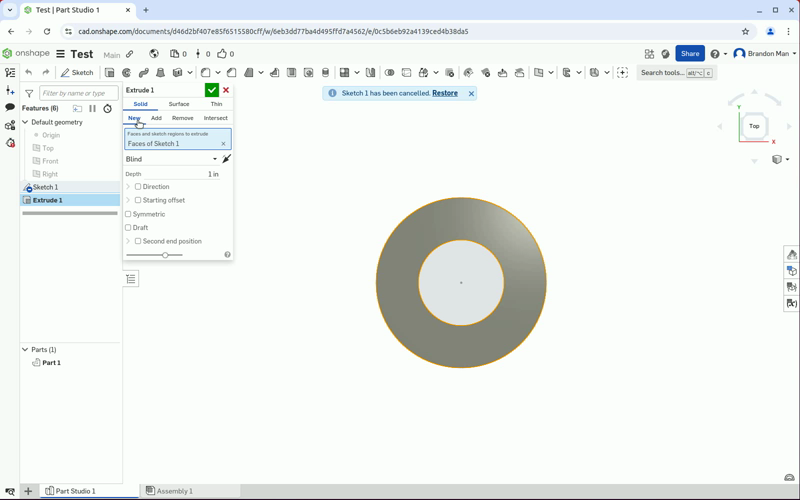
click(137, 120)
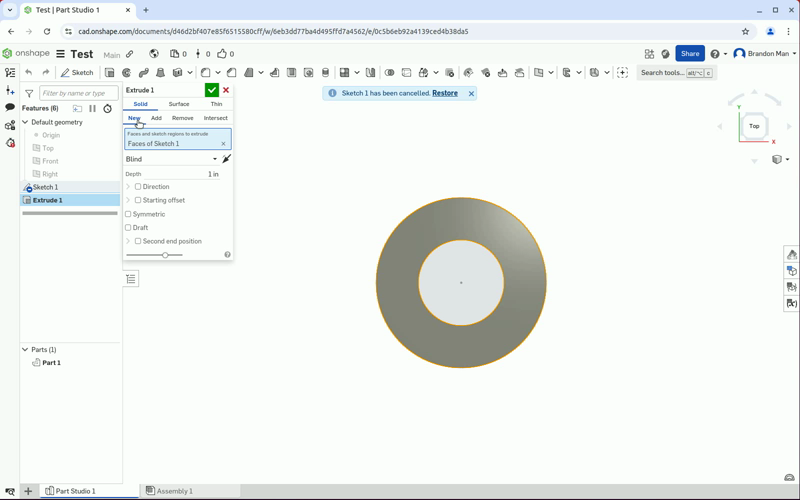
key(tab, 4)
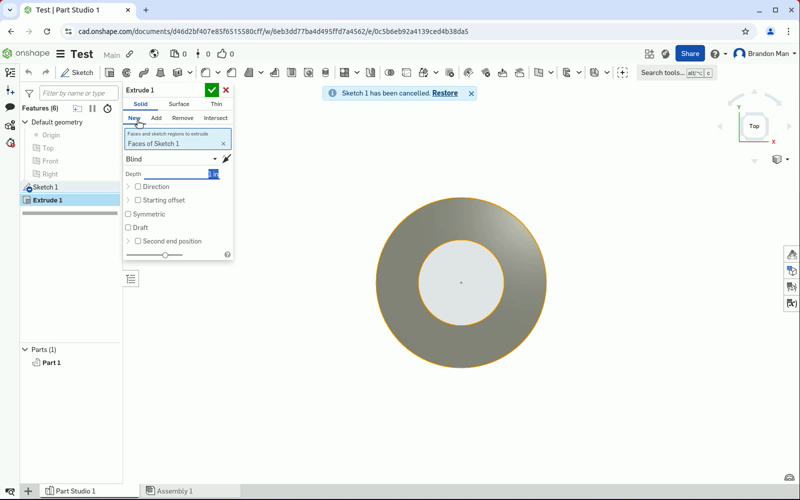
text(23.108)
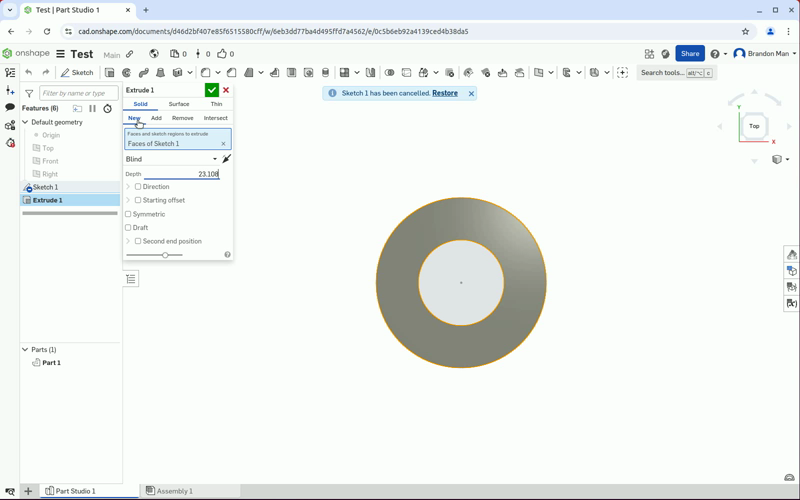
key(enter)
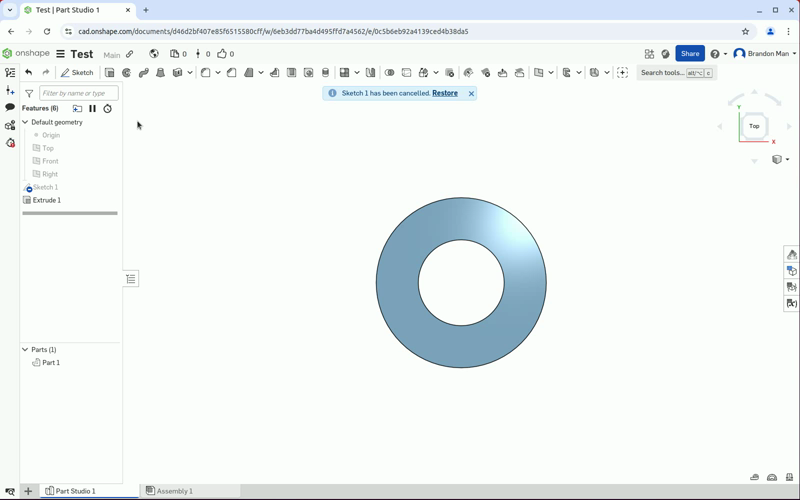
key(shift+h)
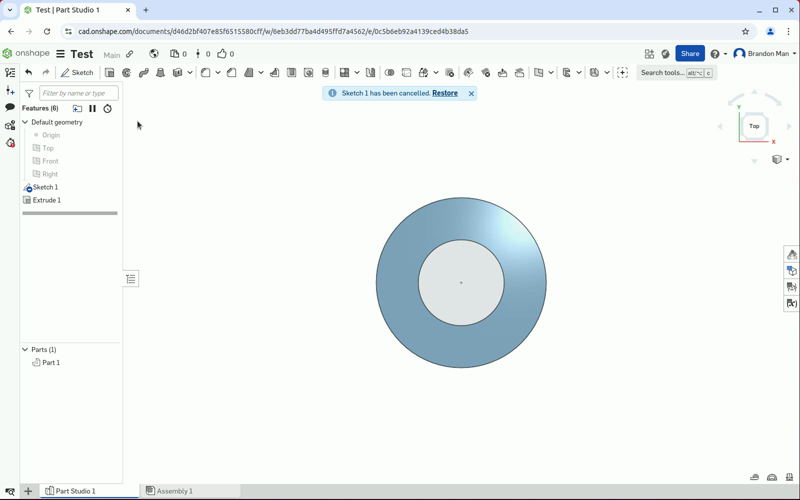
key(shift+h)
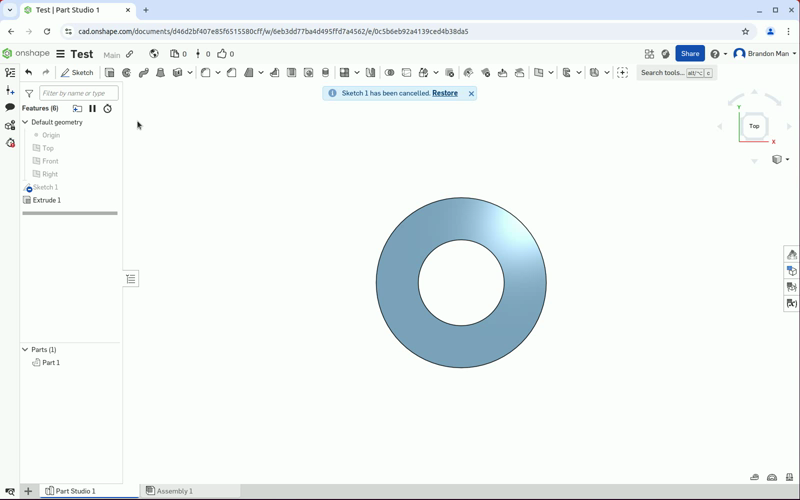
mouse_move(73, 189)
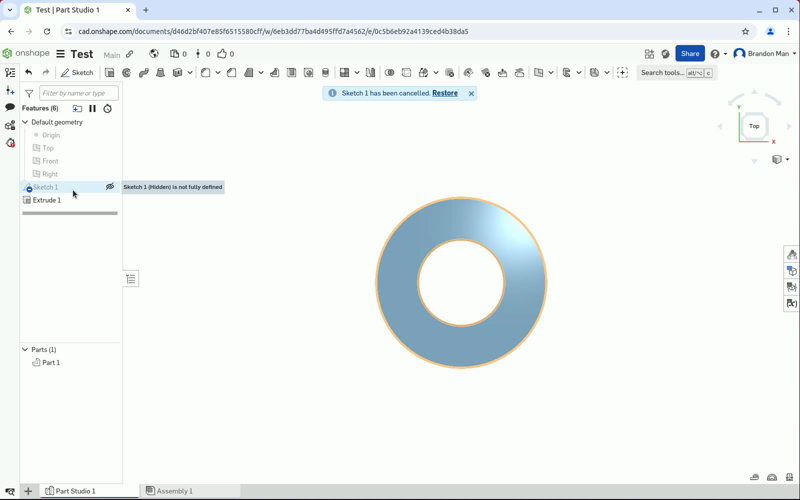
click(73, 189)
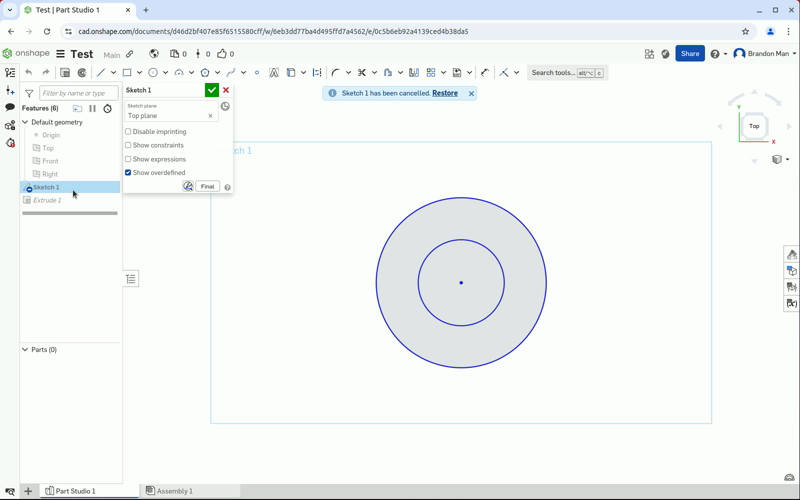
mouse_move(229, 92)
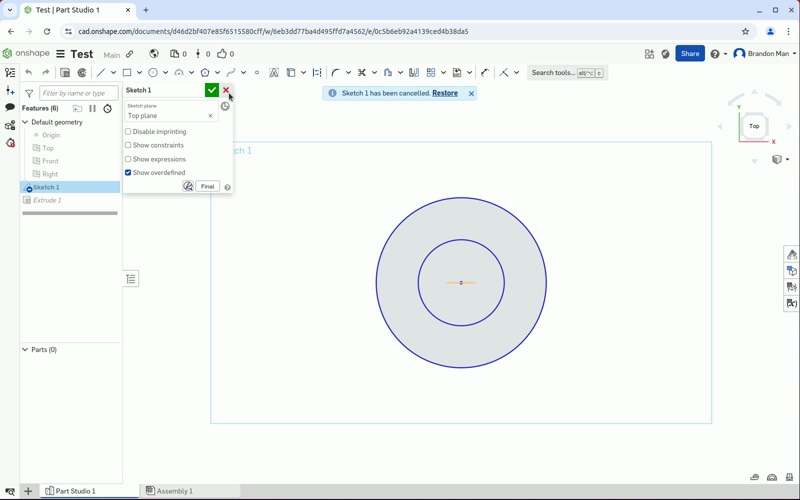
click(229, 92)
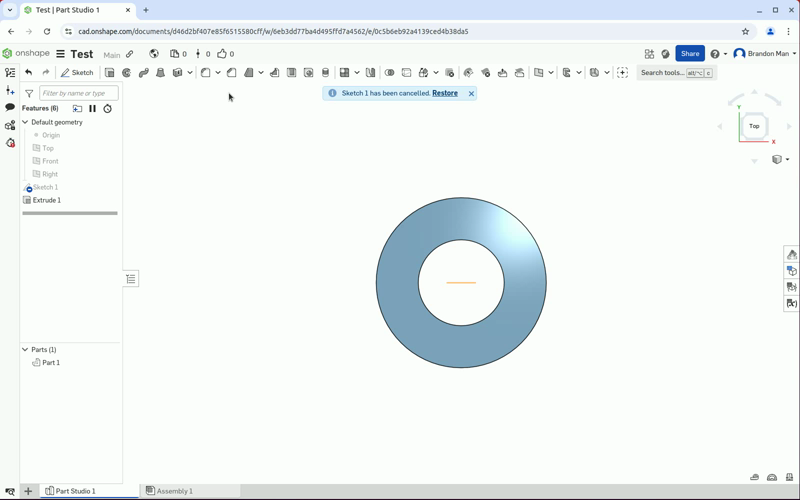
mouse_move(541, 75)
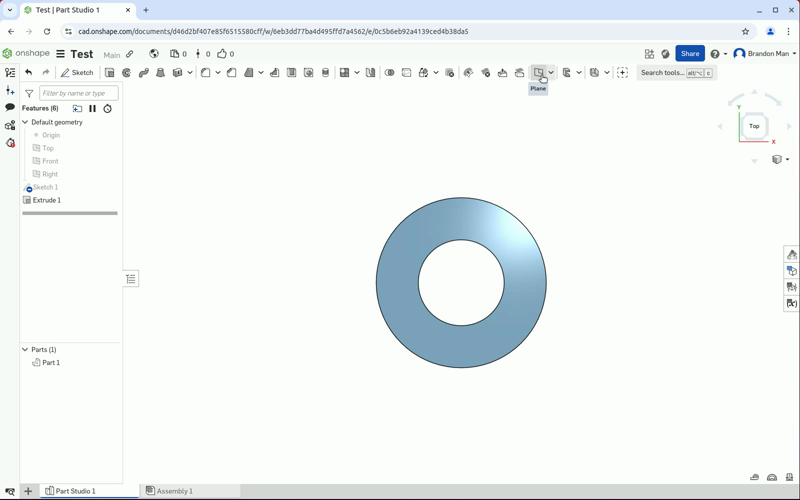
click(541, 75)
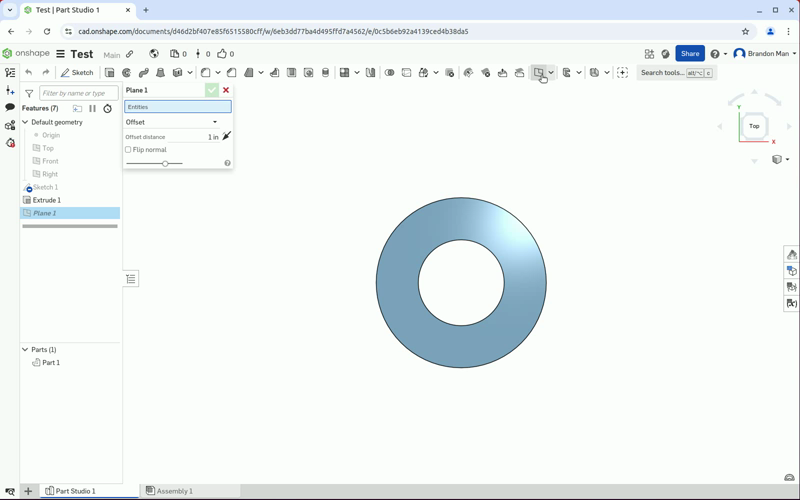
mouse_move(73, 150)
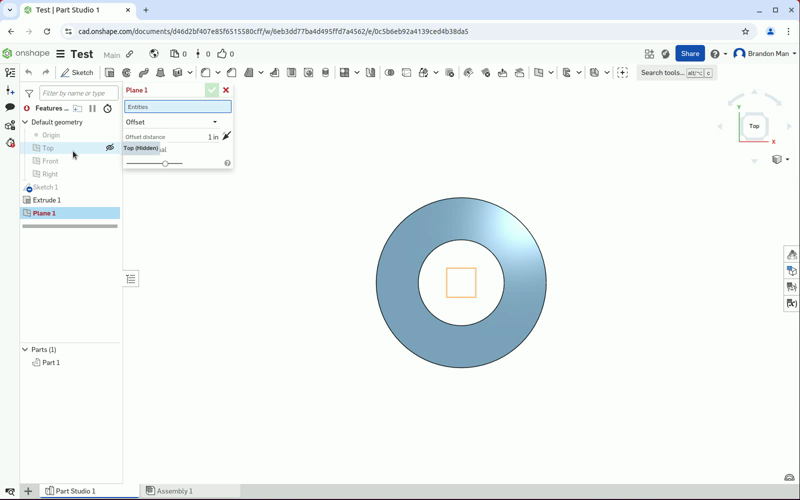
click(73, 150)
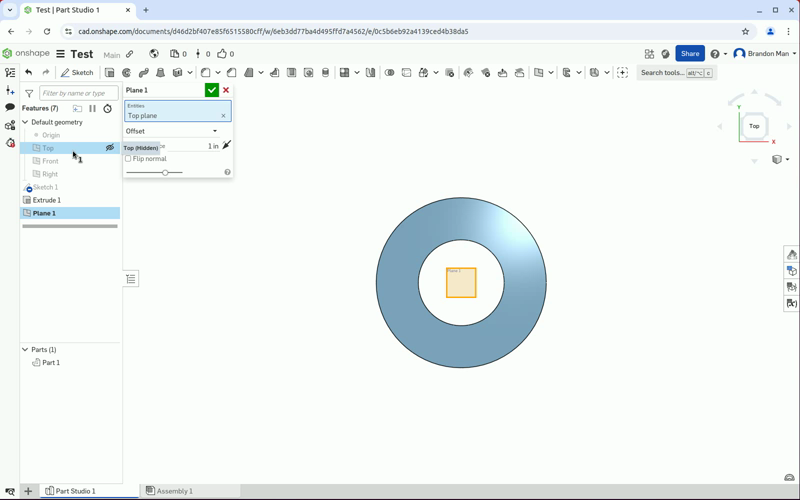
key(tab, 2)
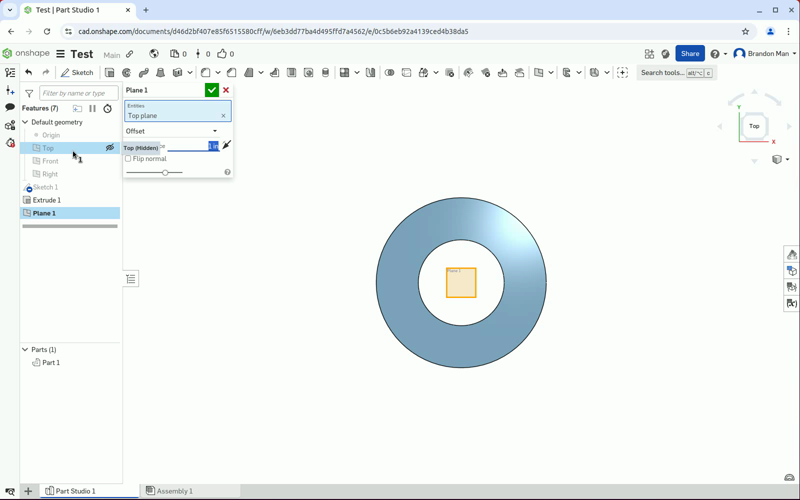
text(23.108)
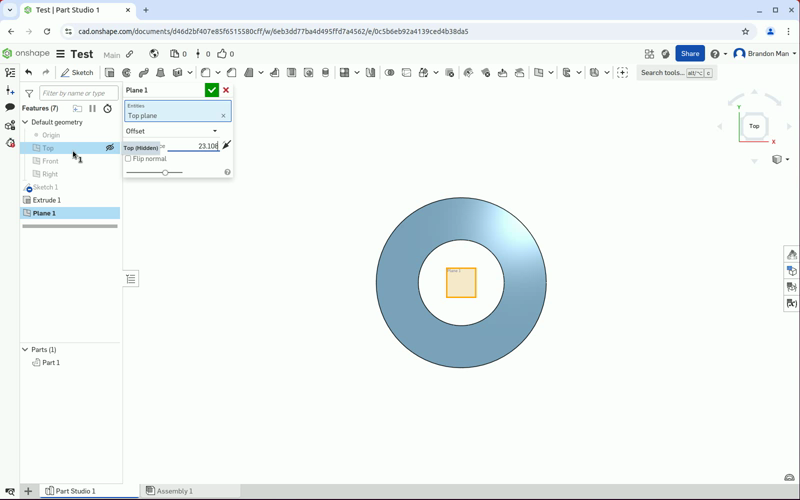
key(enter, 2)
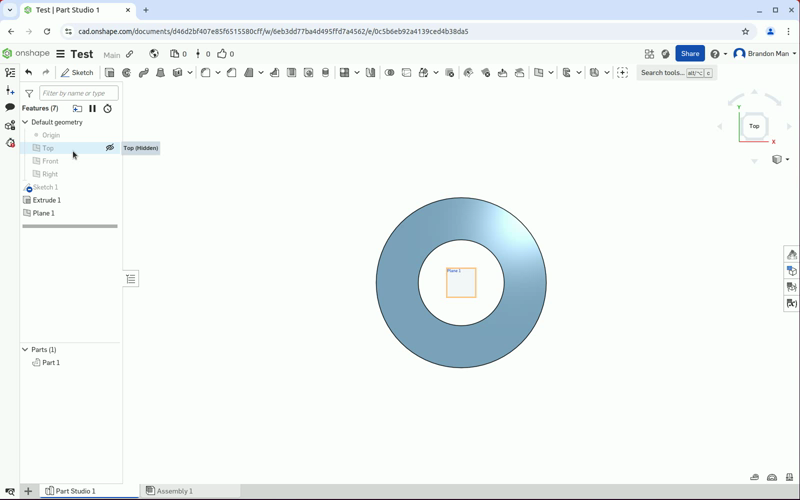
key(shift+s)
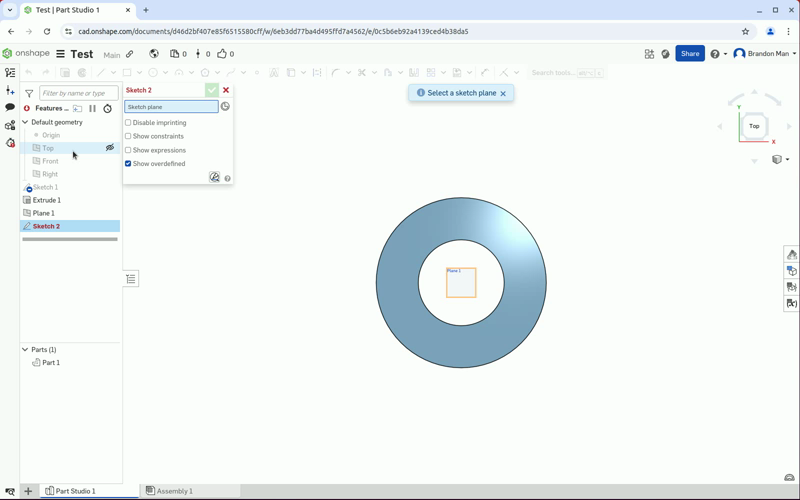
mouse_move(73, 215)
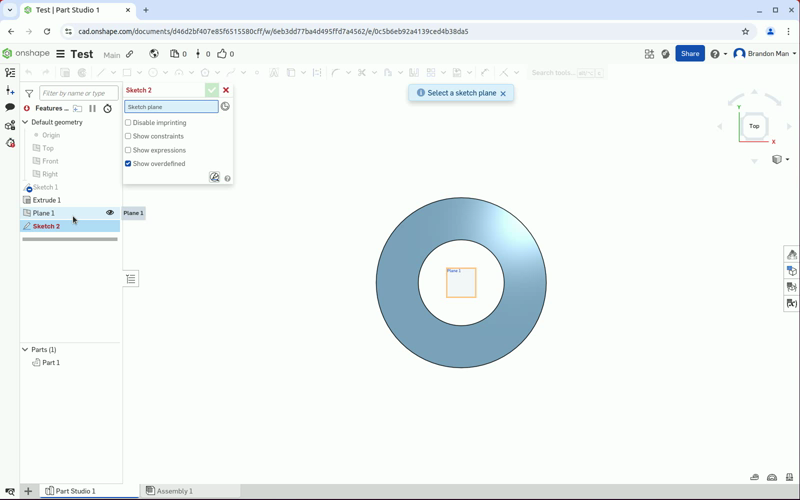
click(73, 215)
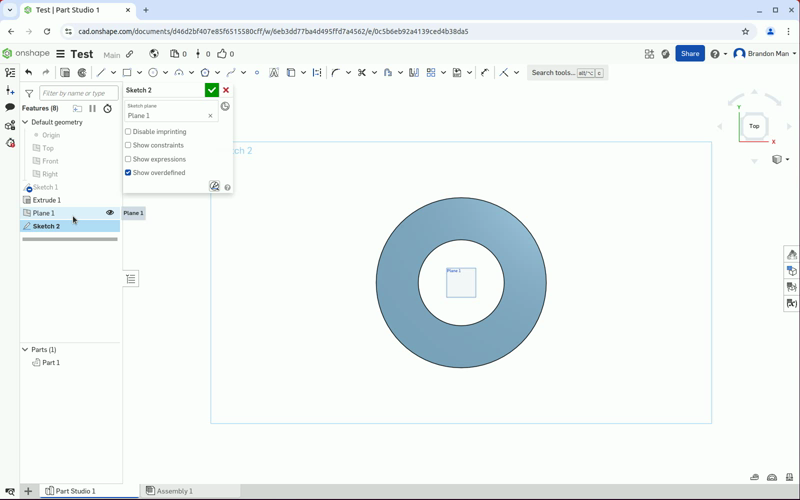
mouse_move(73, 352)
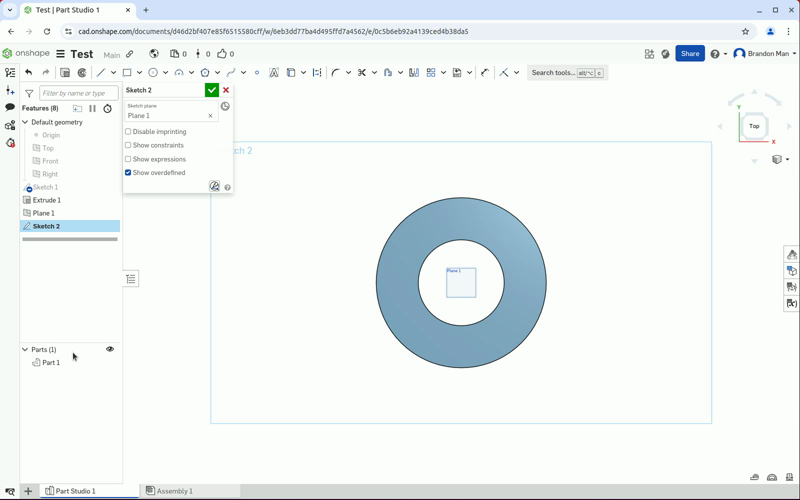
key(y)
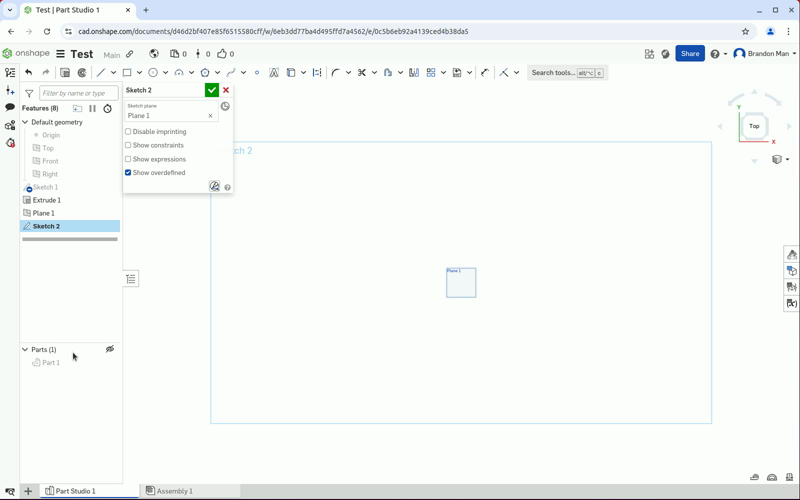
key(c)
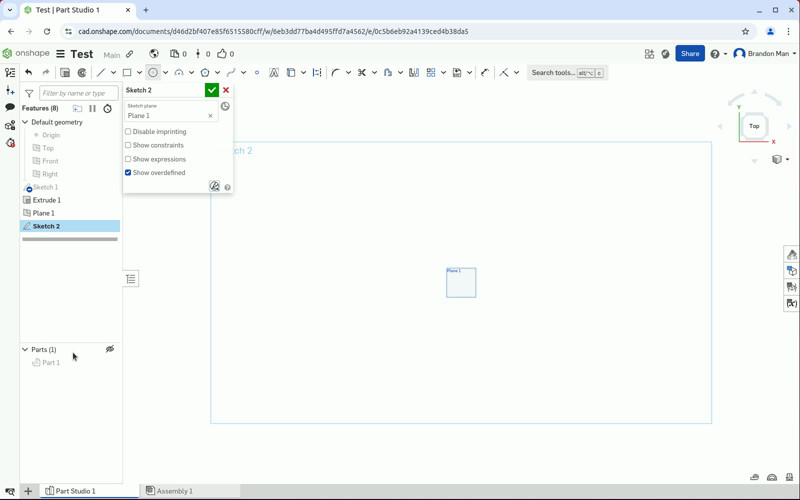
key_down(shift)
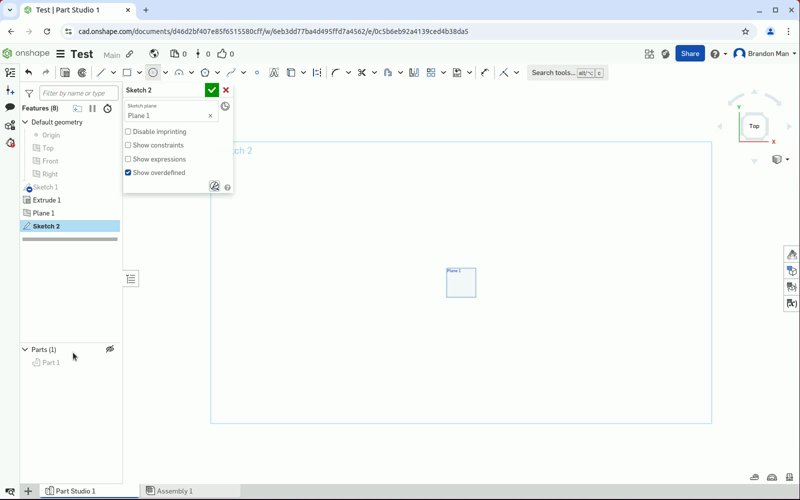
mouse_move(528, 282)
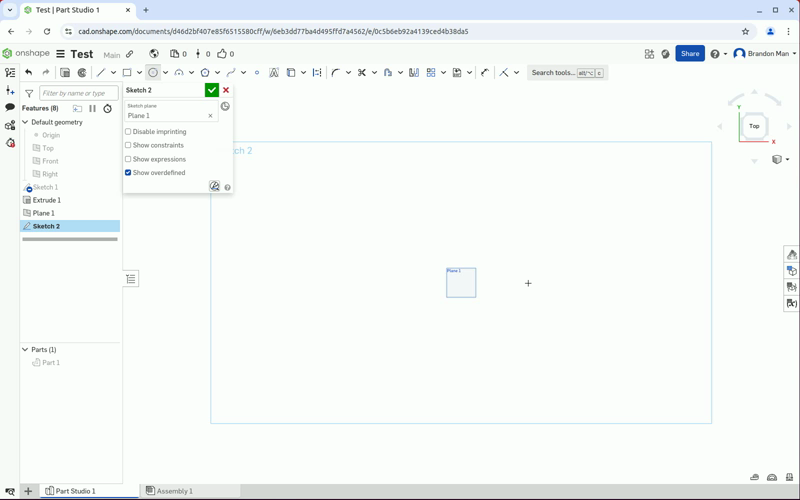
click(528, 282)
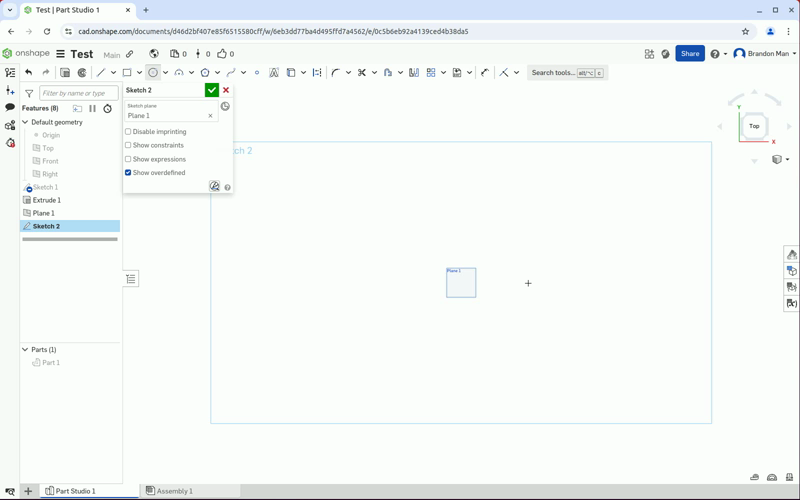
key_up(shift)
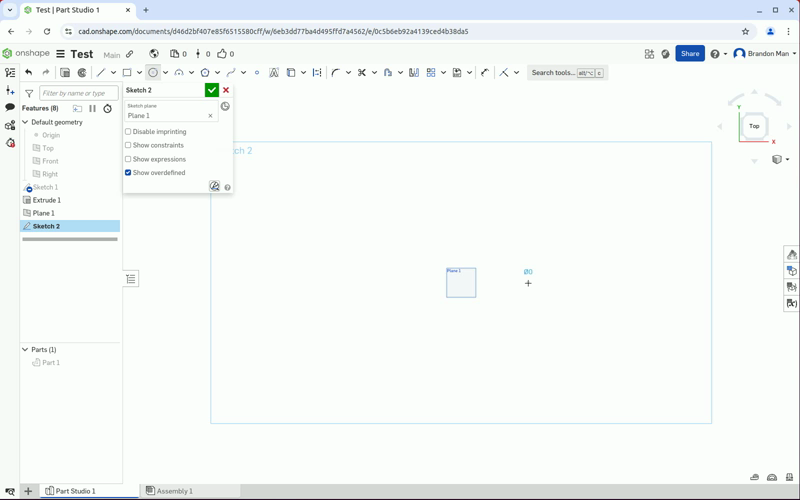
mouse_move(543, 282)
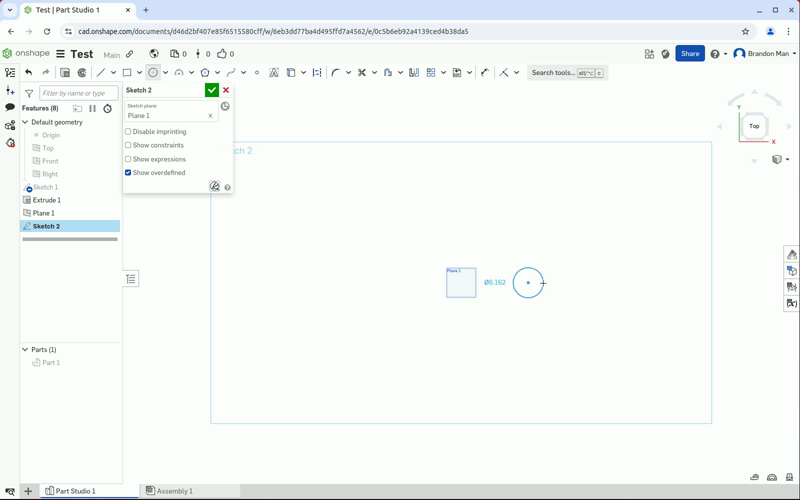
click(543, 282)
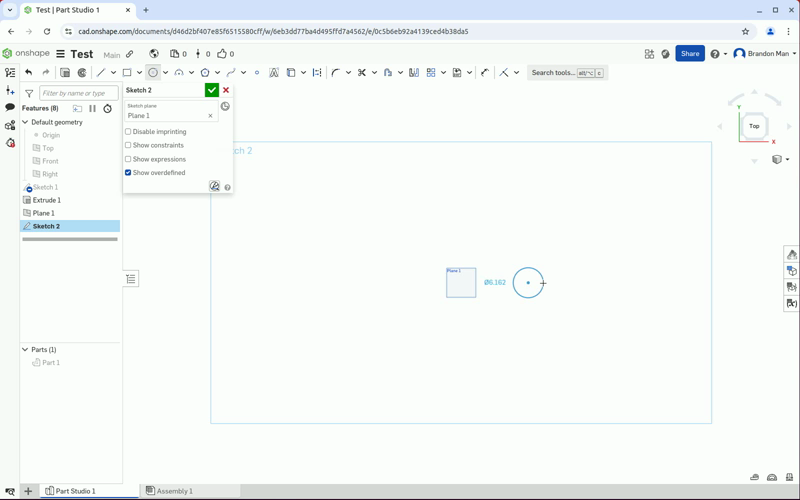
key(esc)
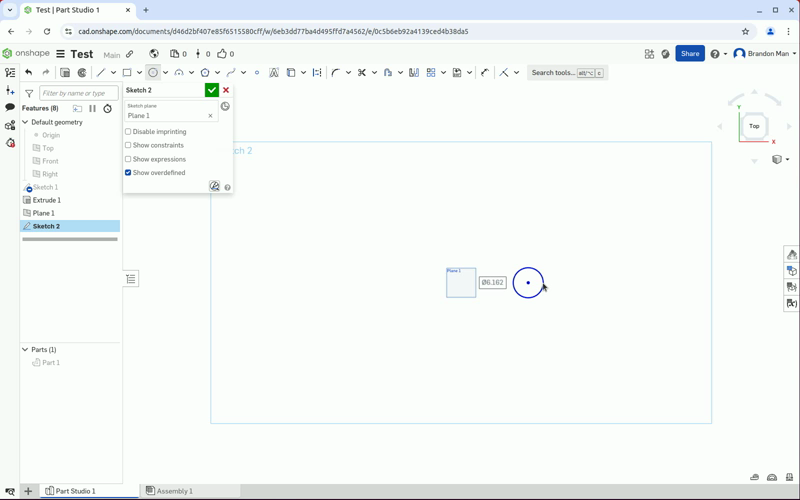
mouse_move(527, 284)
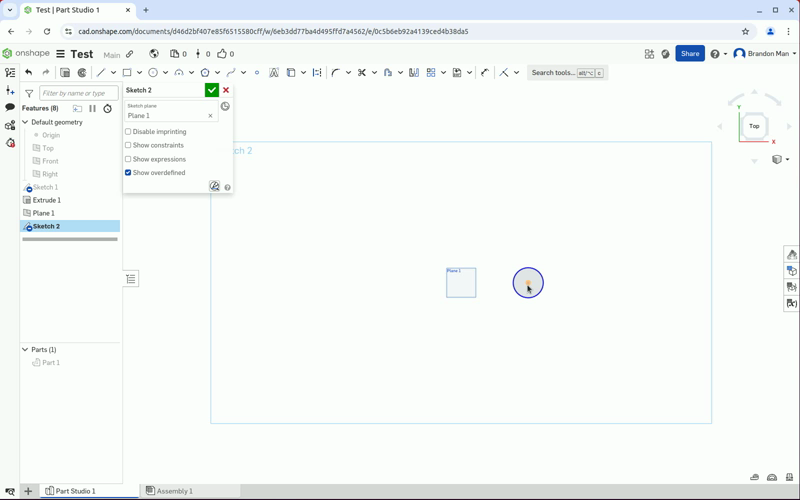
scroll(6)
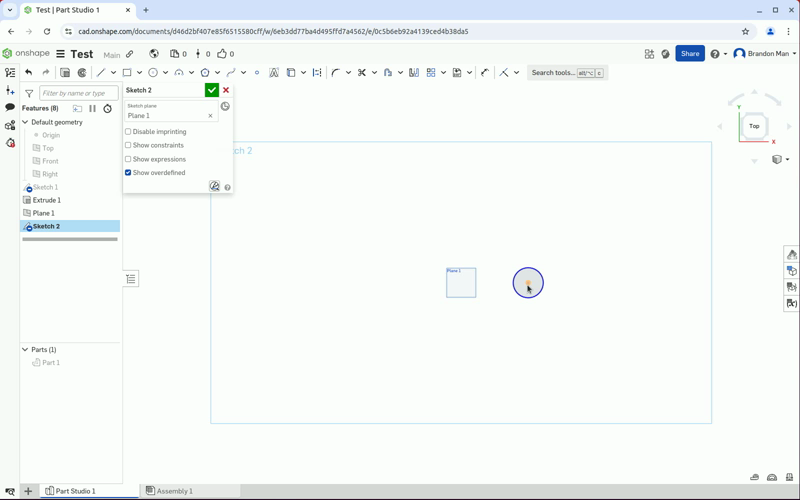
scroll(6)
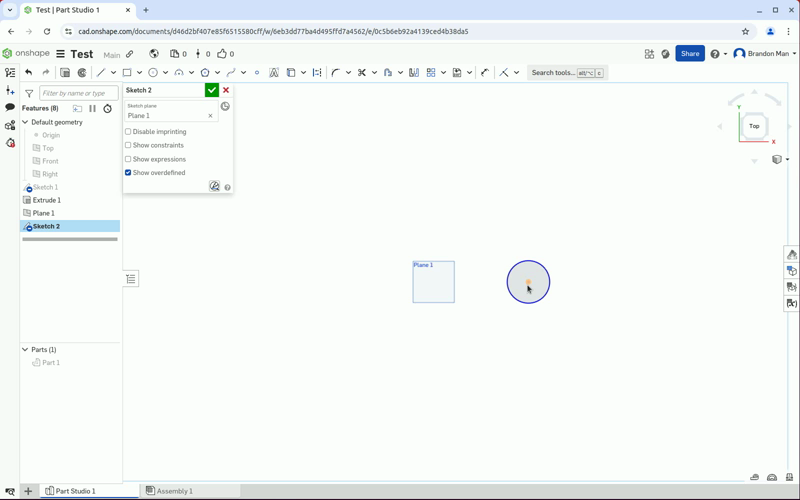
scroll(6)
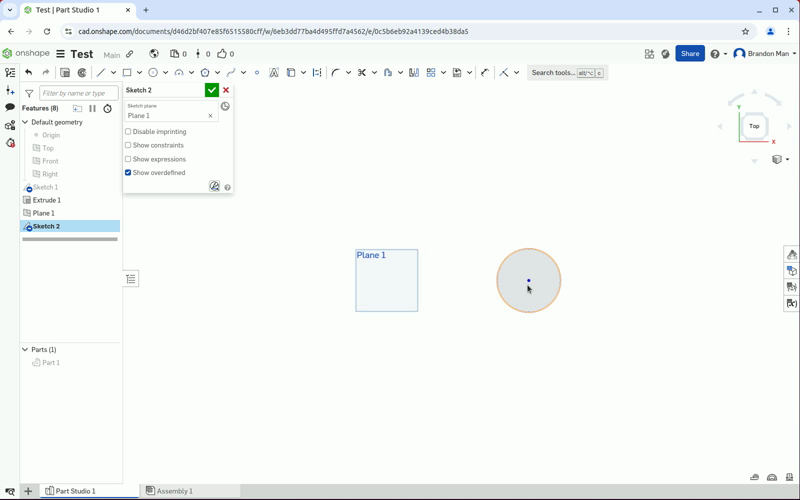
scroll(6)
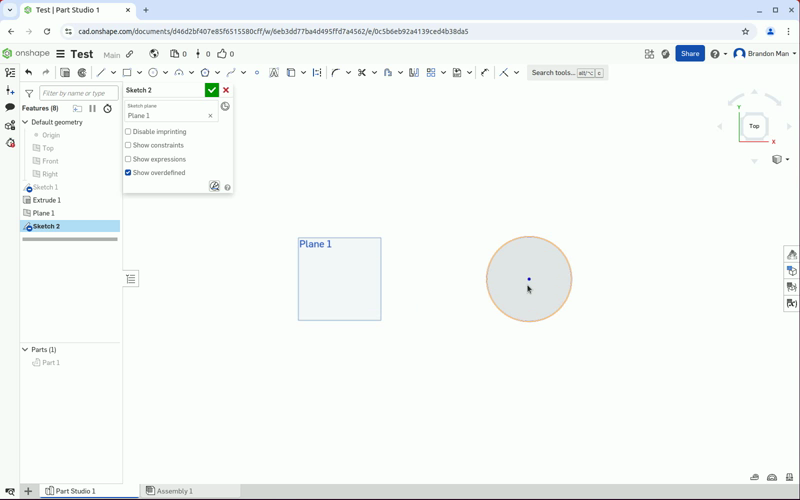
scroll(6)
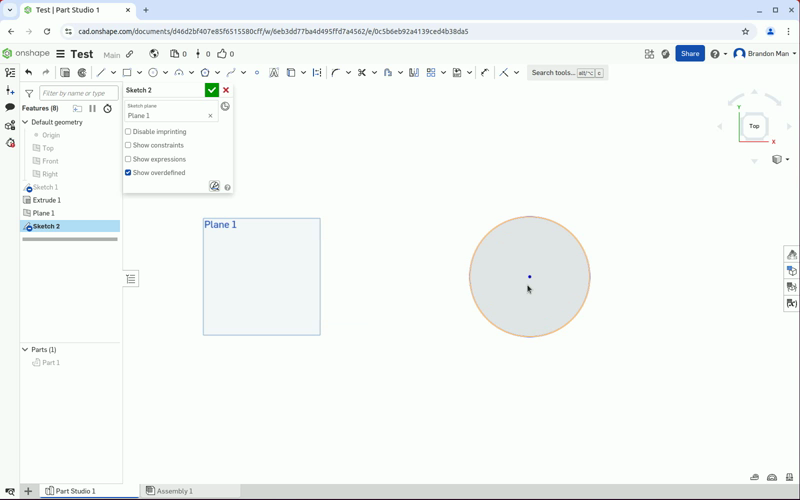
scroll(6)
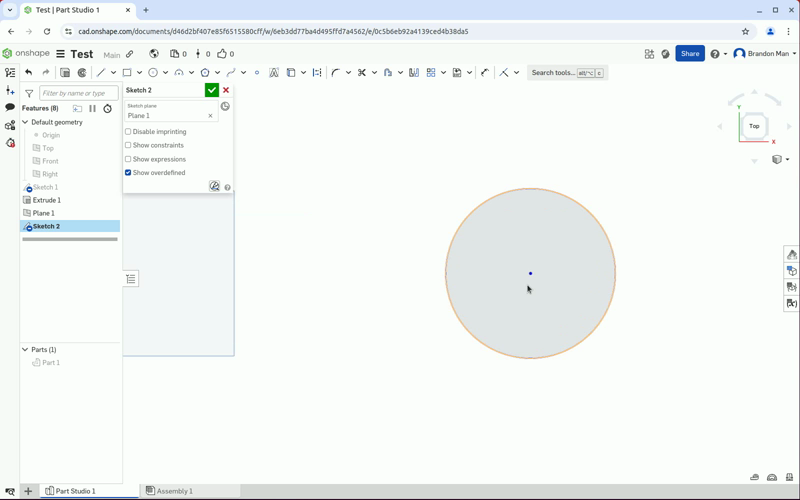
scroll(6)
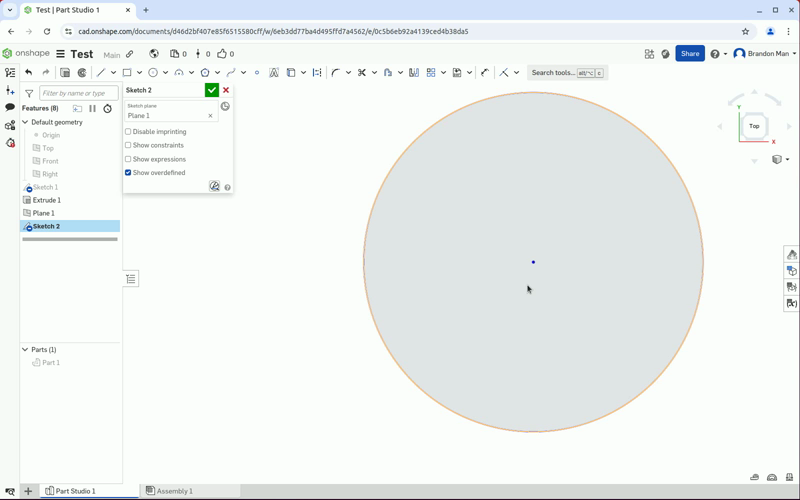
click(527, 284)
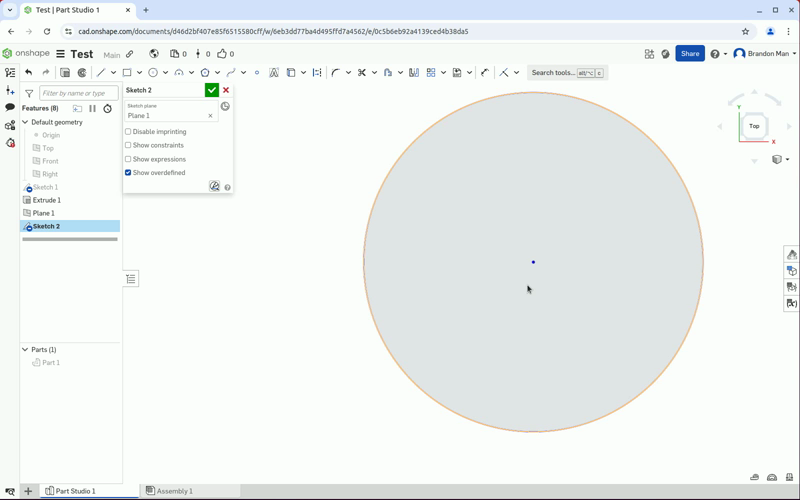
scroll(-6)
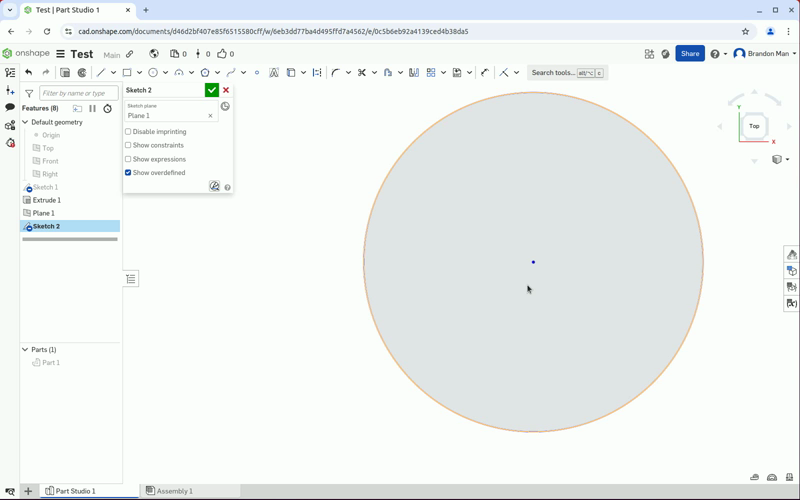
scroll(-6)
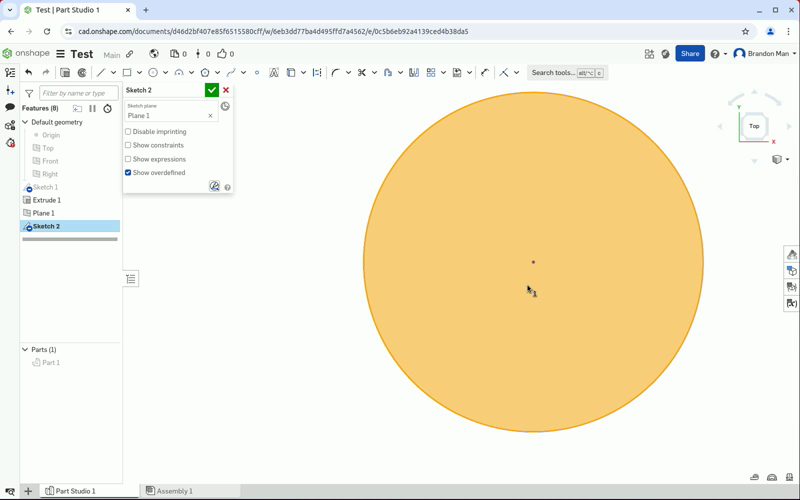
scroll(-6)
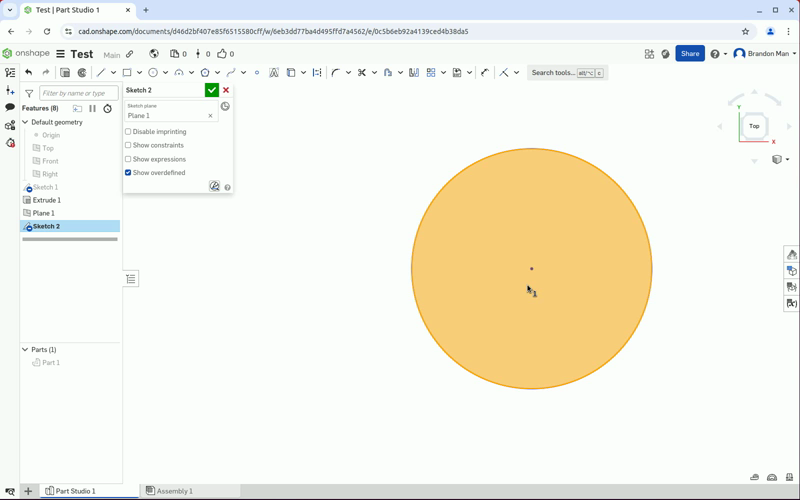
scroll(-6)
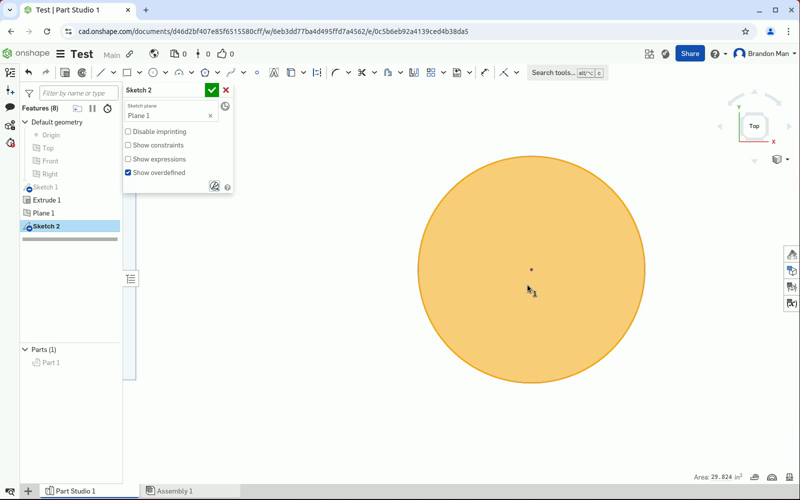
scroll(-6)
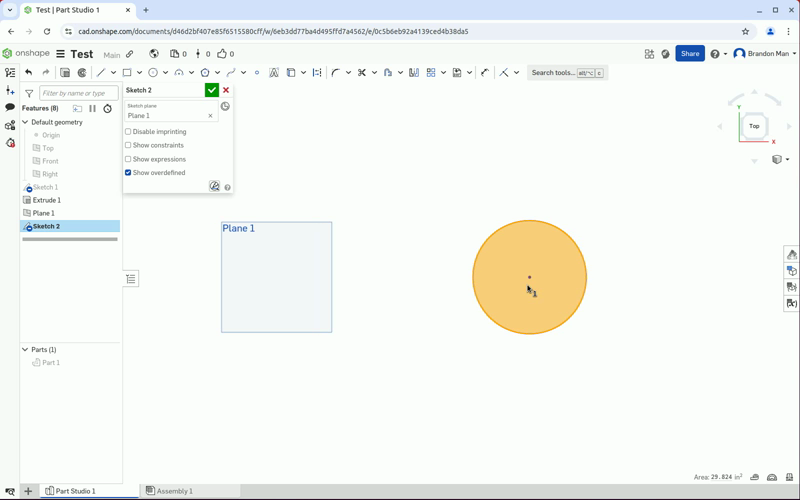
scroll(-6)
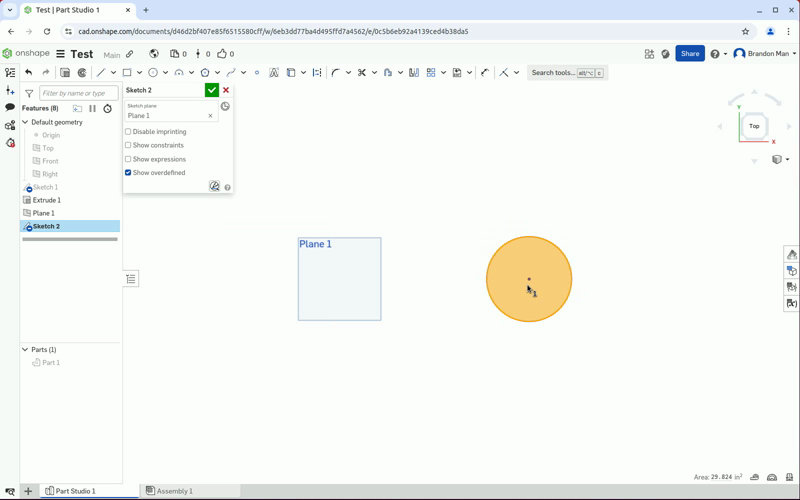
scroll(-6)
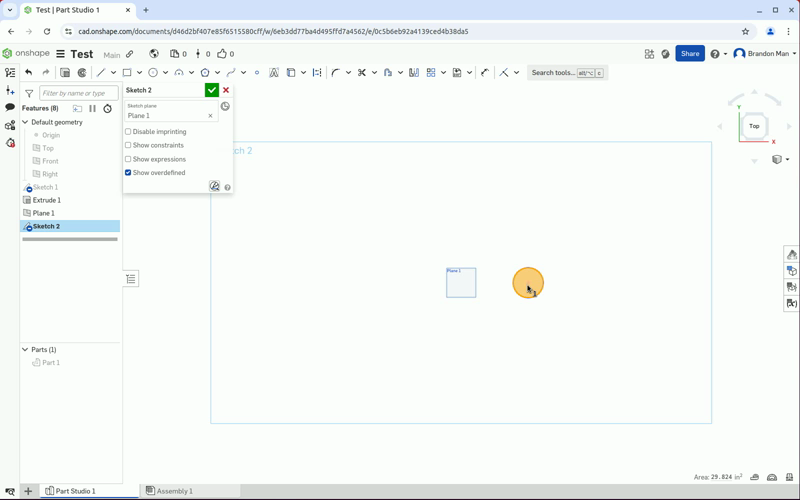
mouse_move(73, 352)
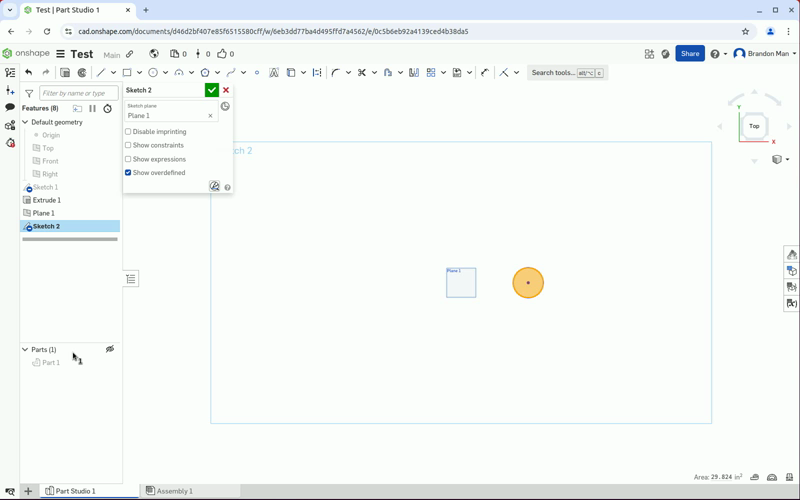
key(shift+y)
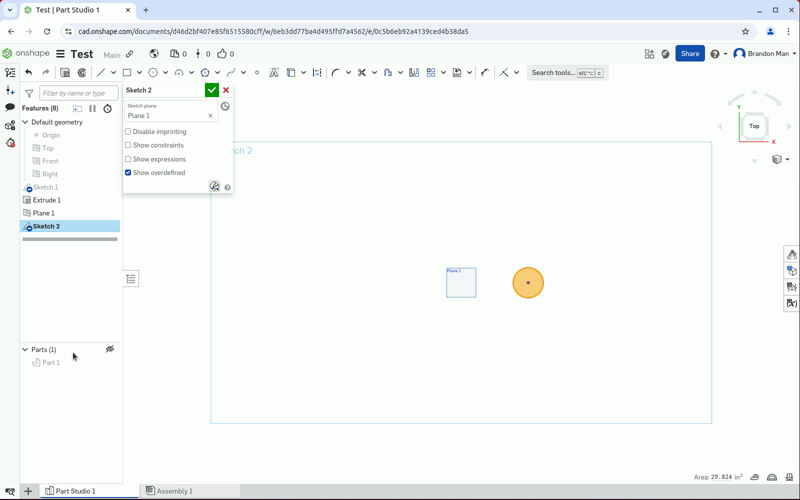
key(shift+e)
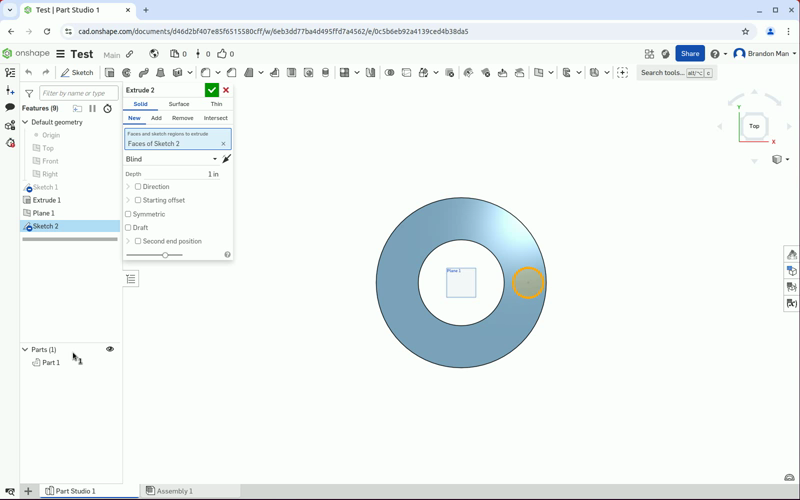
mouse_move(143, 106)
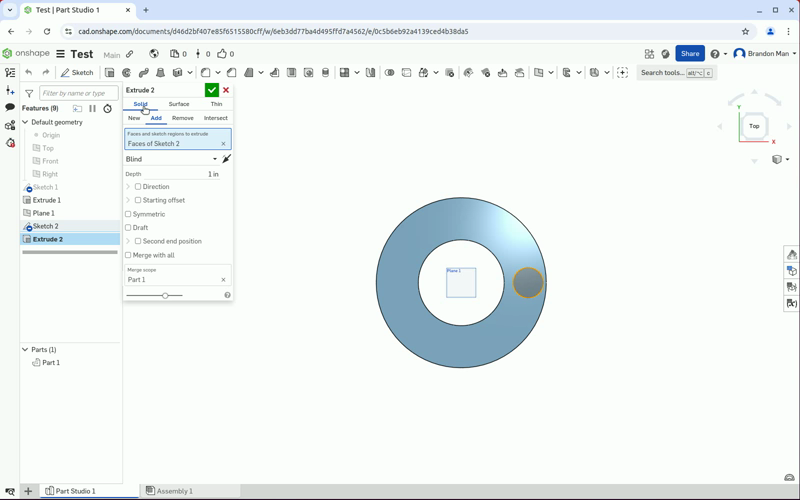
click(143, 106)
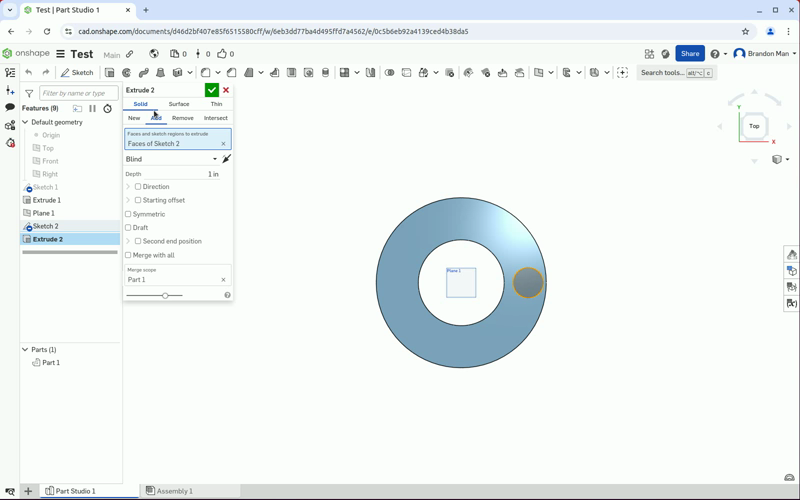
mouse_move(186, 120)
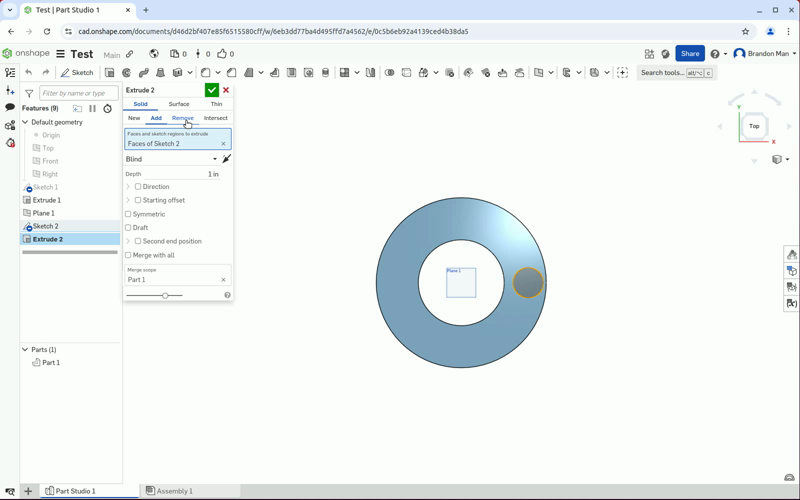
click(186, 120)
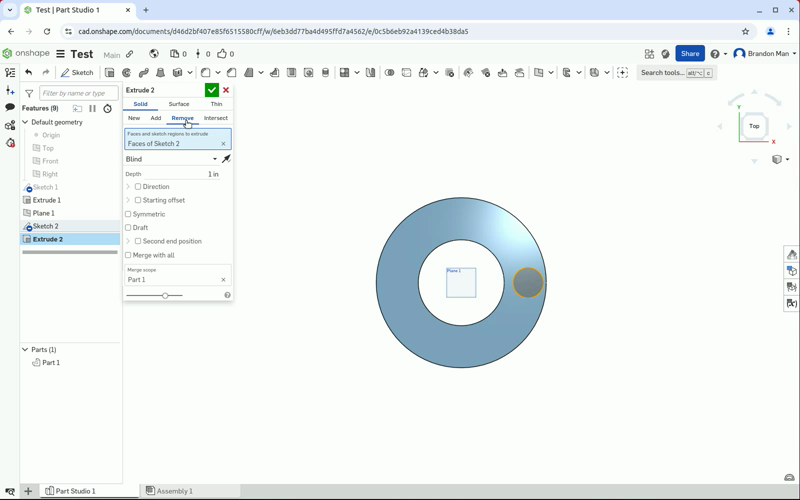
key(tab, 4)
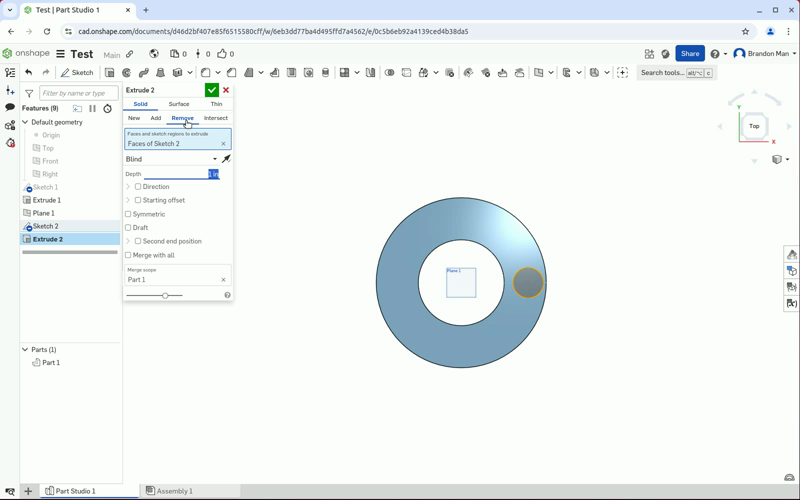
text(14.443)
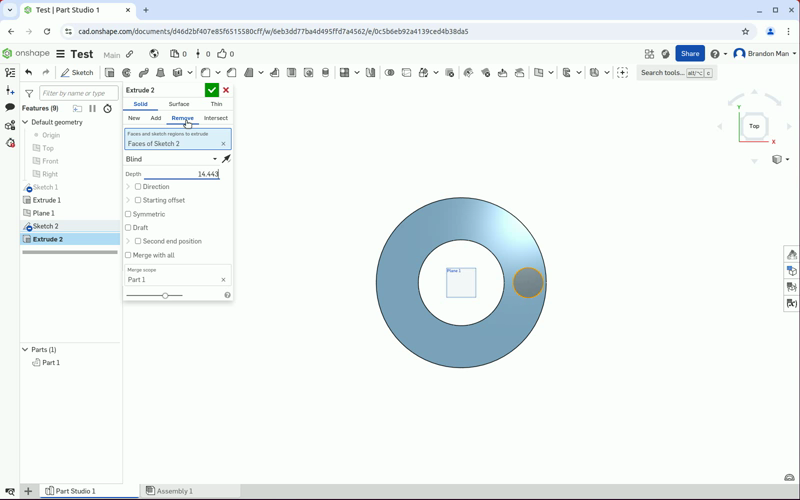
key(tab, 6)
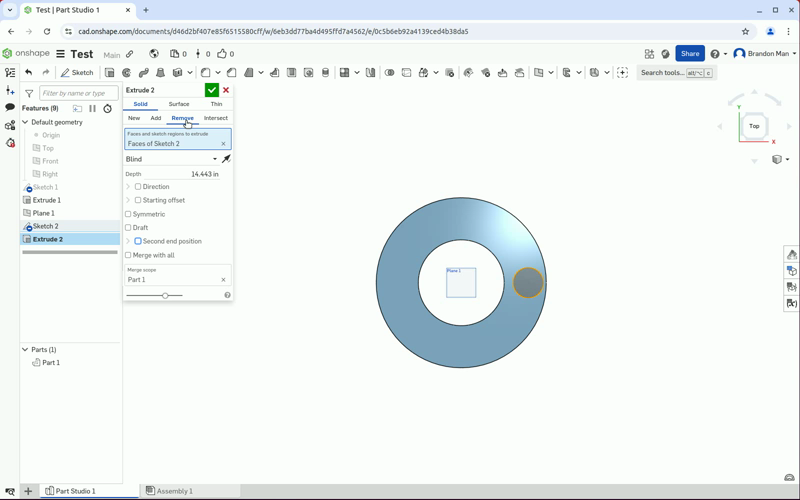
key(space)
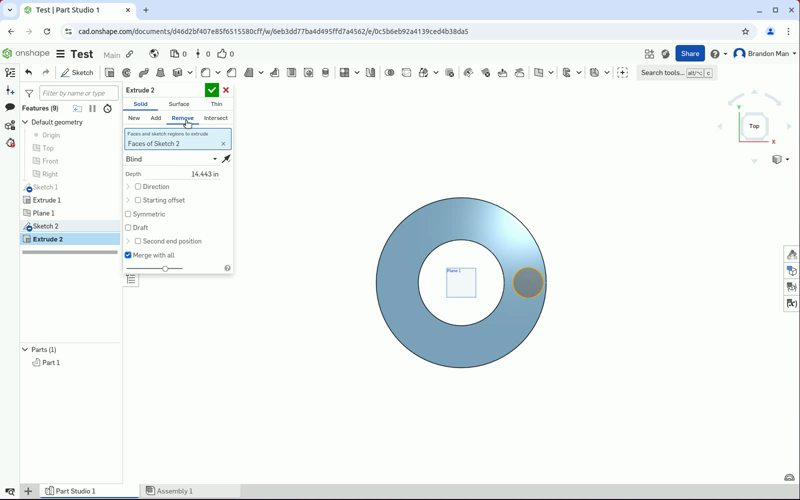
key(enter)
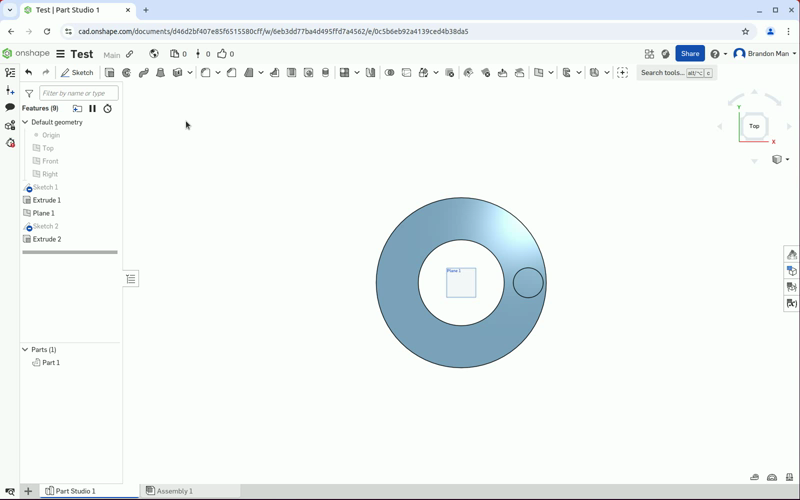
key(shift+h)
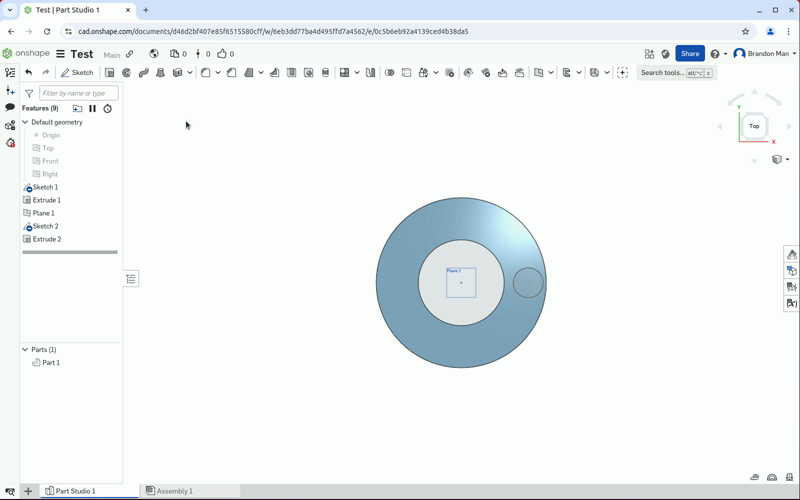
key(shift+h)
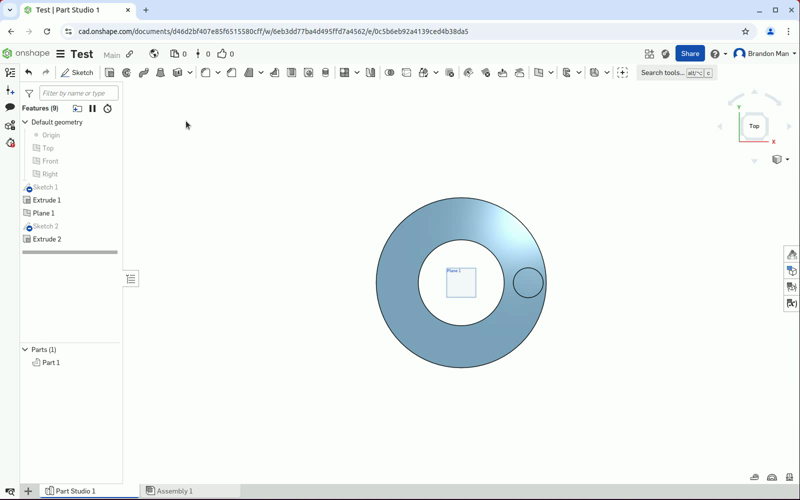
mouse_move(73, 189)
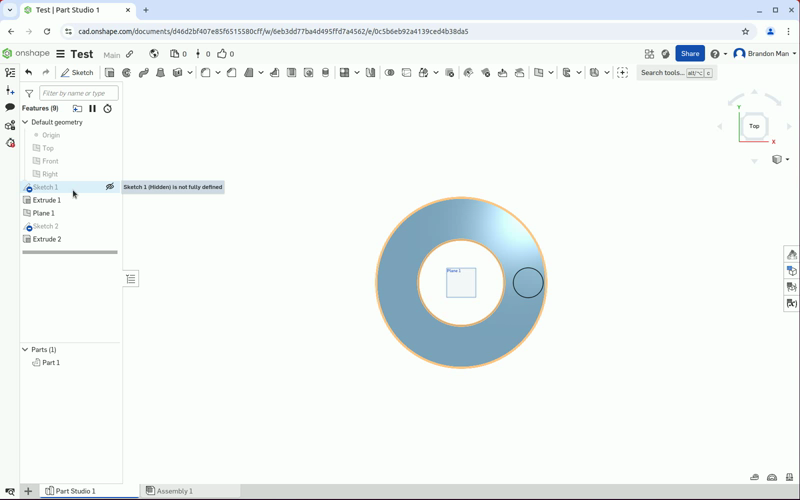
click(73, 189)
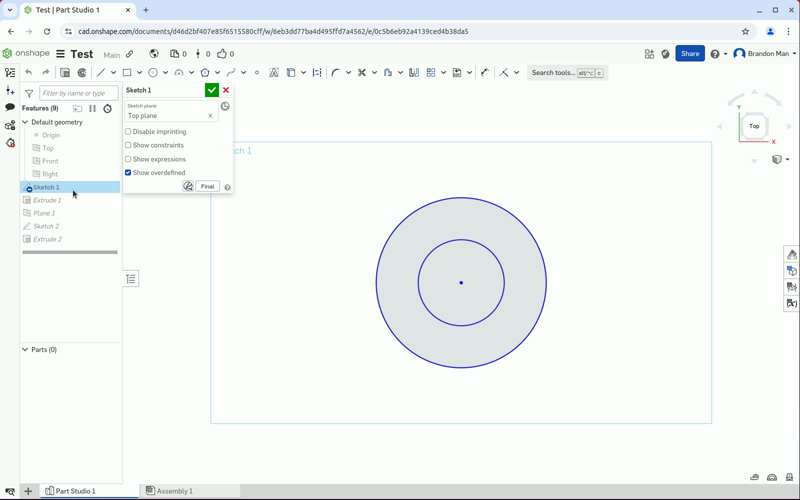
mouse_move(229, 92)
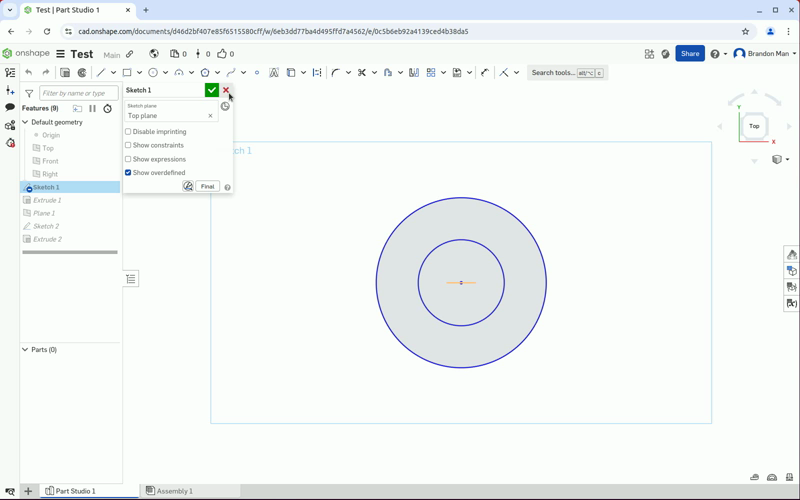
click(229, 92)
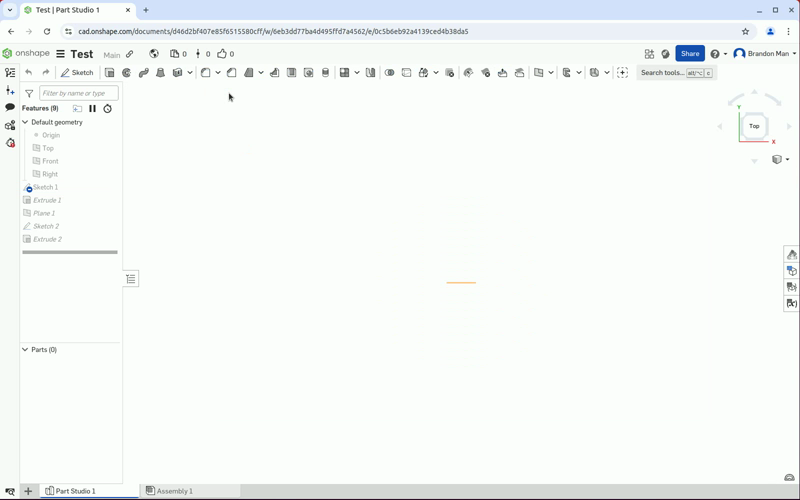
key(shift+s)
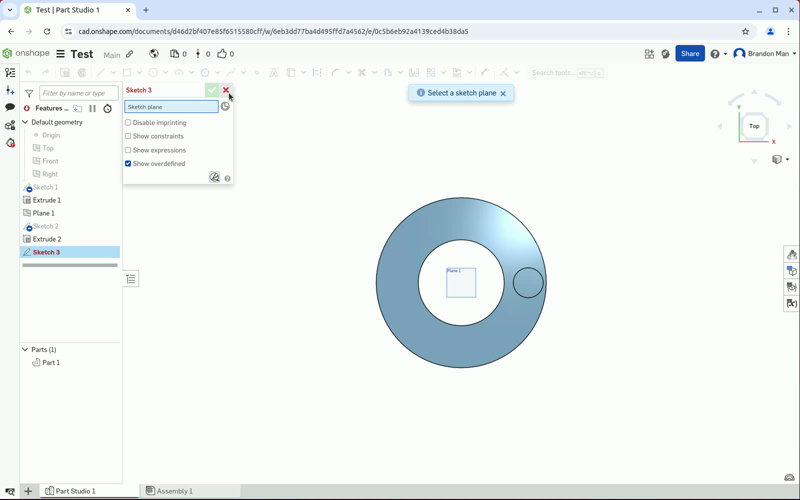
mouse_move(73, 215)
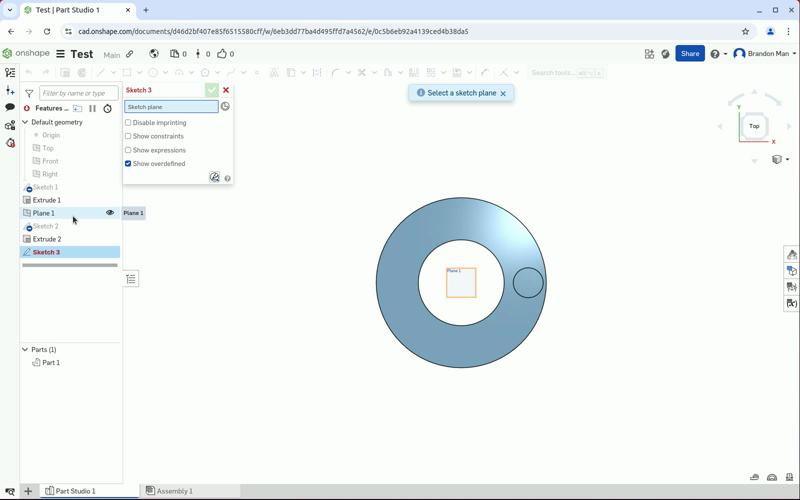
click(73, 215)
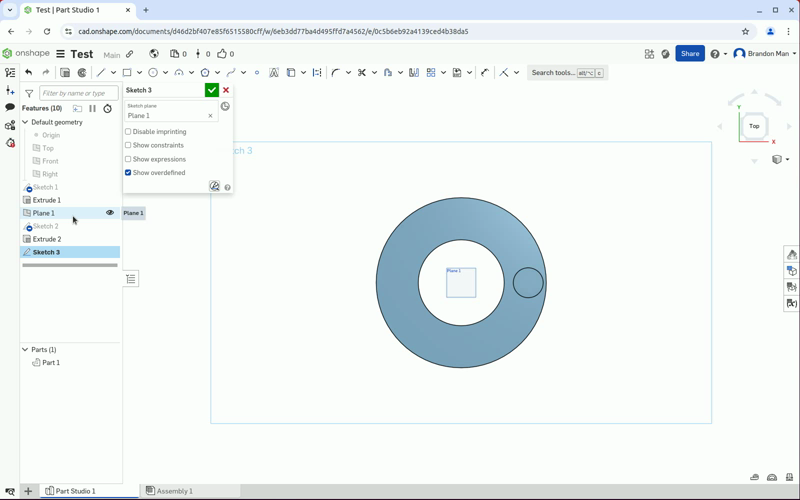
mouse_move(73, 352)
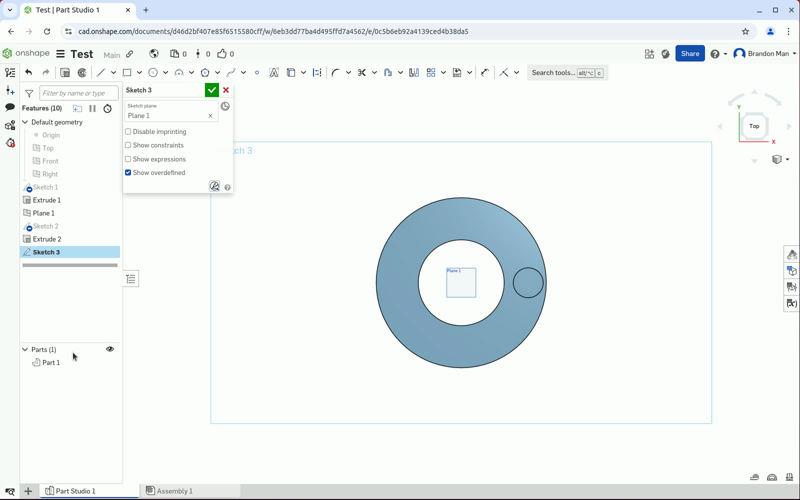
key(y)
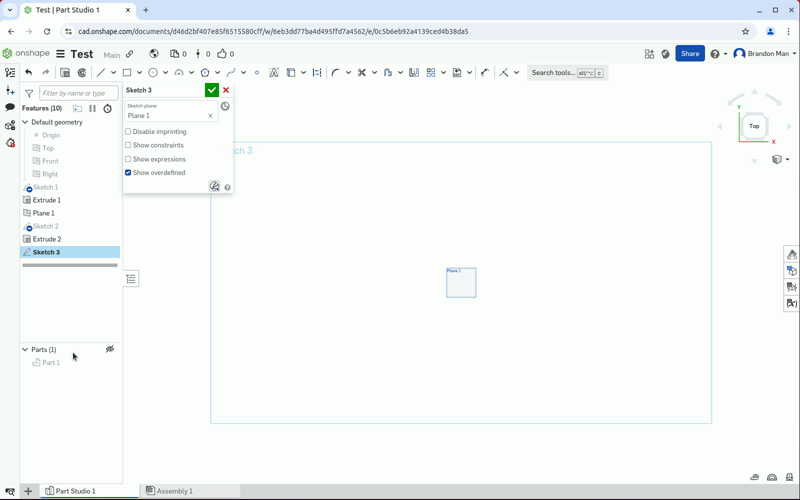
key(c)
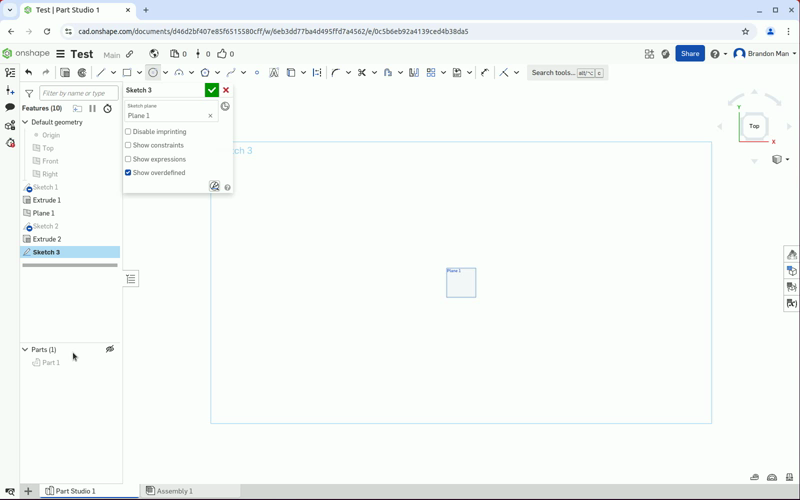
key_down(shift)
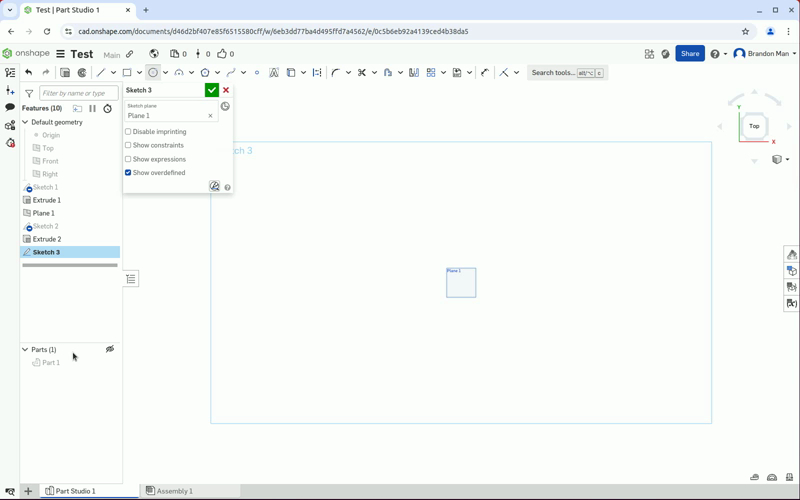
mouse_move(461, 216)
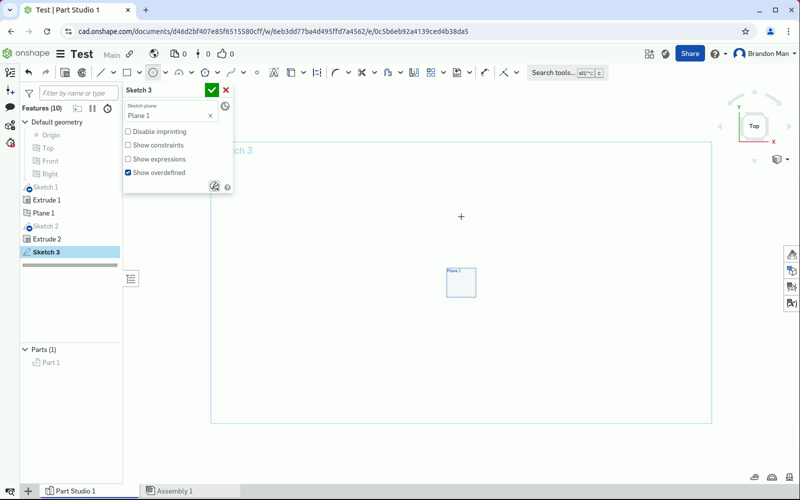
click(461, 216)
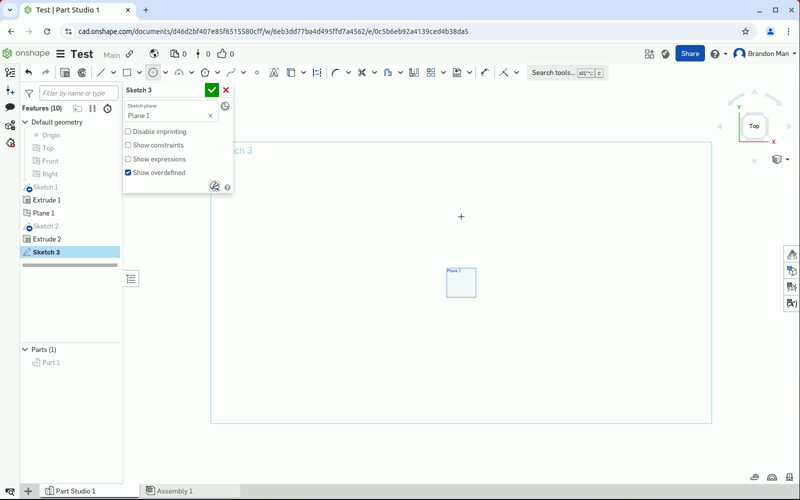
key_up(shift)
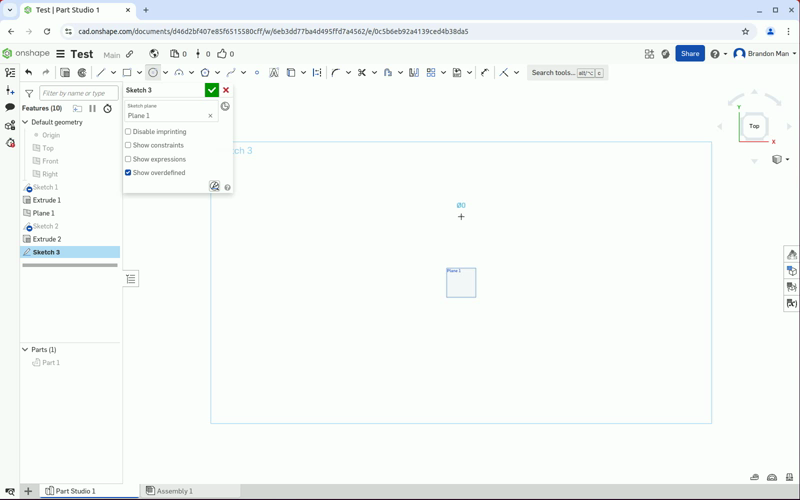
mouse_move(476, 216)
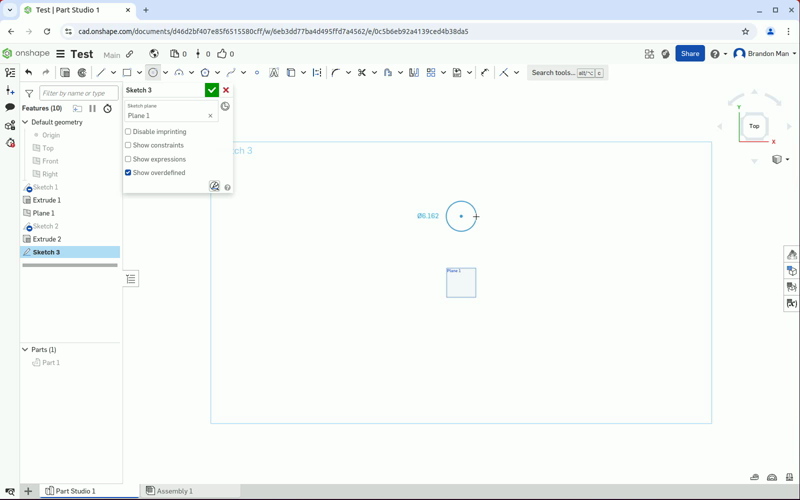
click(476, 216)
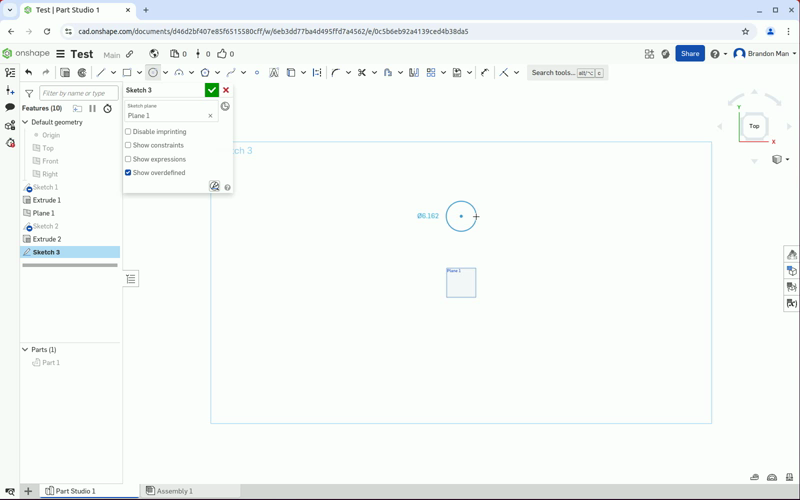
key(esc)
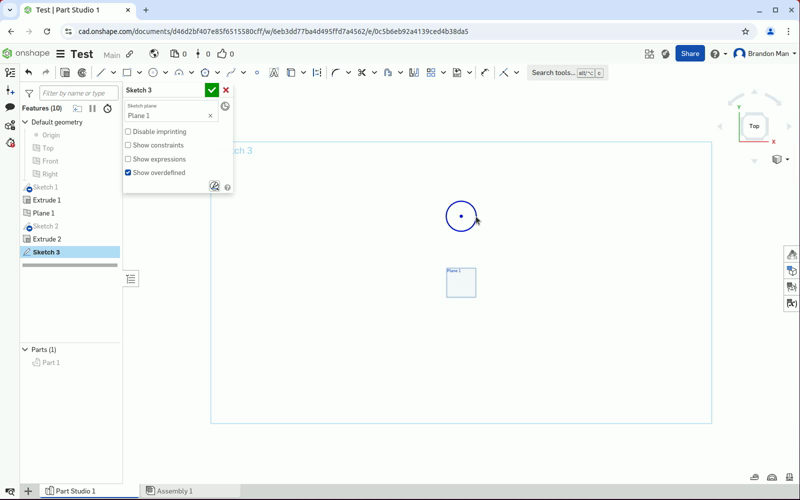
mouse_move(454, 207)
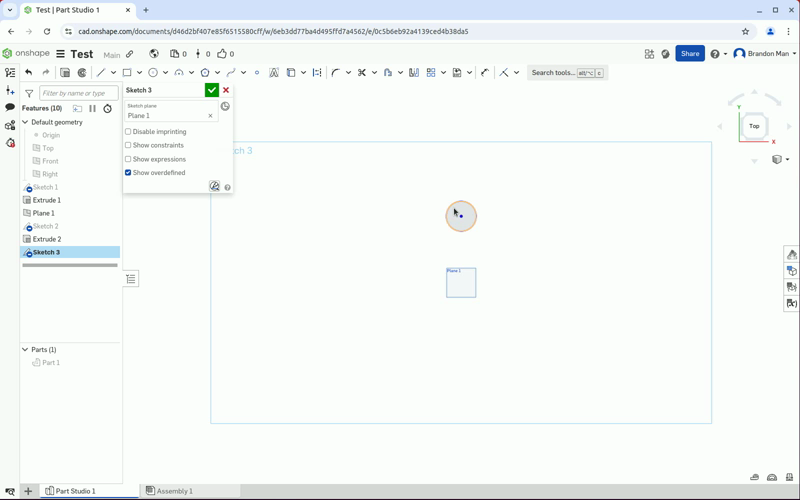
scroll(6)
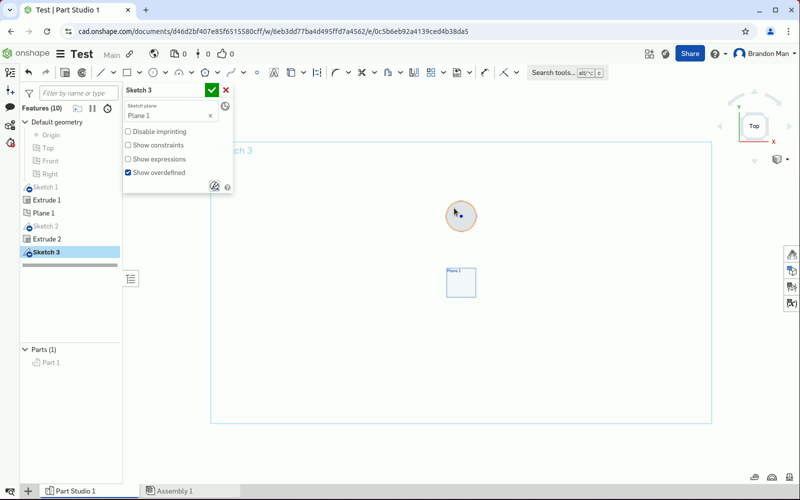
scroll(6)
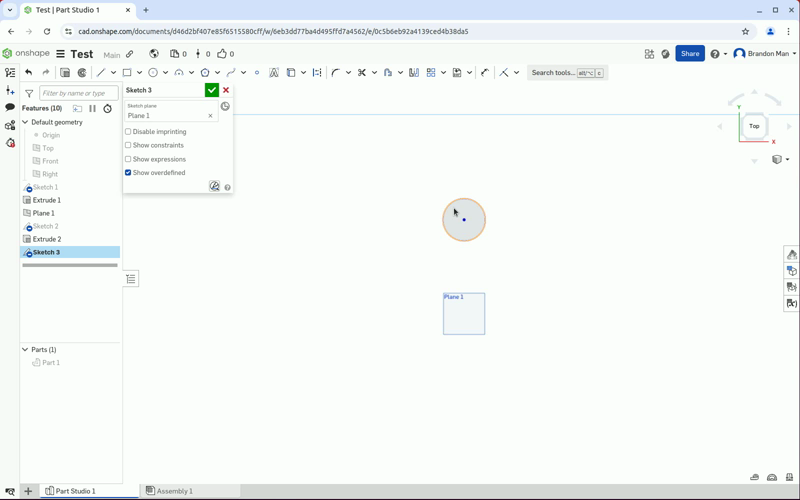
scroll(6)
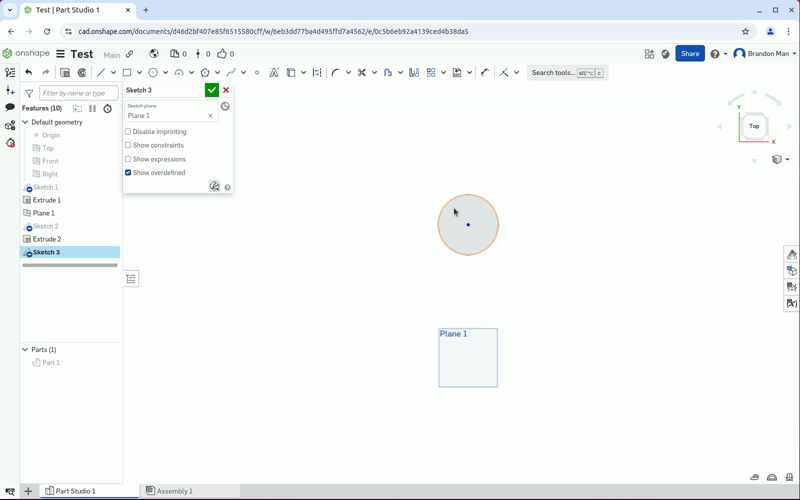
scroll(6)
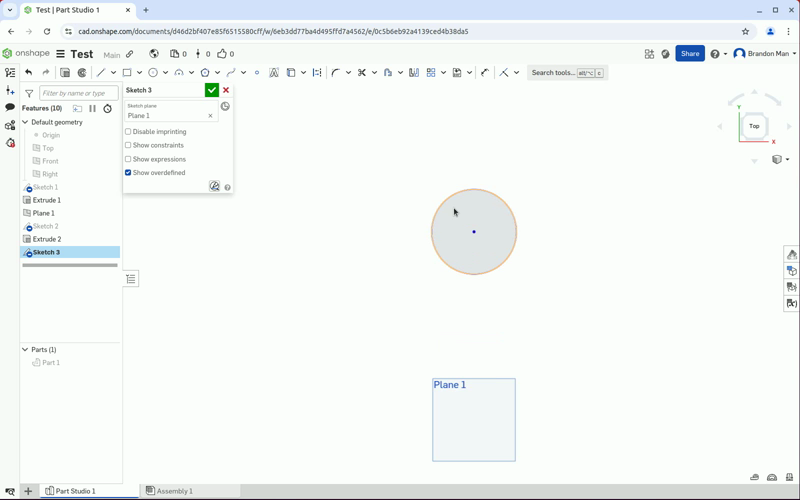
scroll(6)
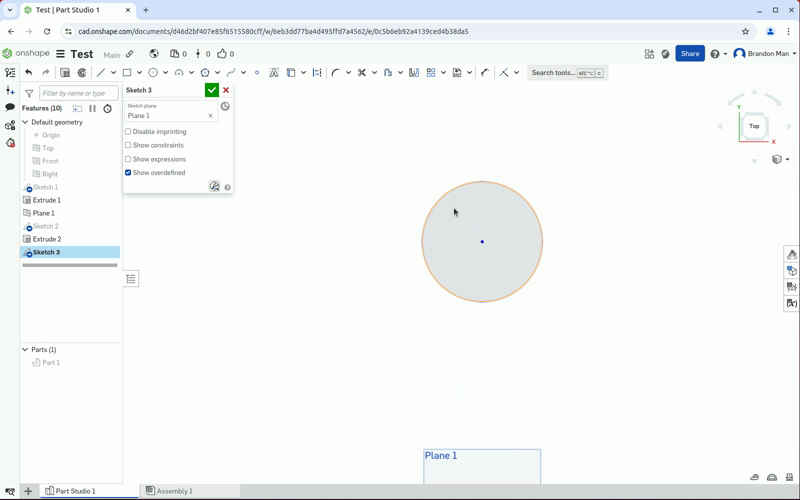
scroll(6)
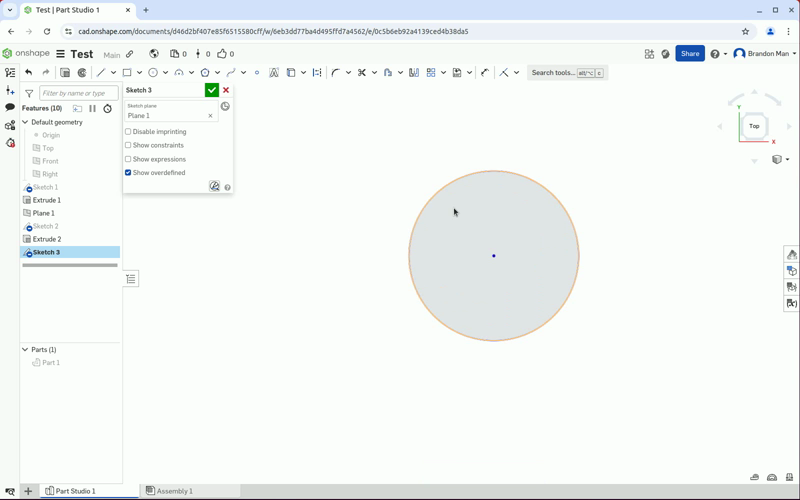
scroll(6)
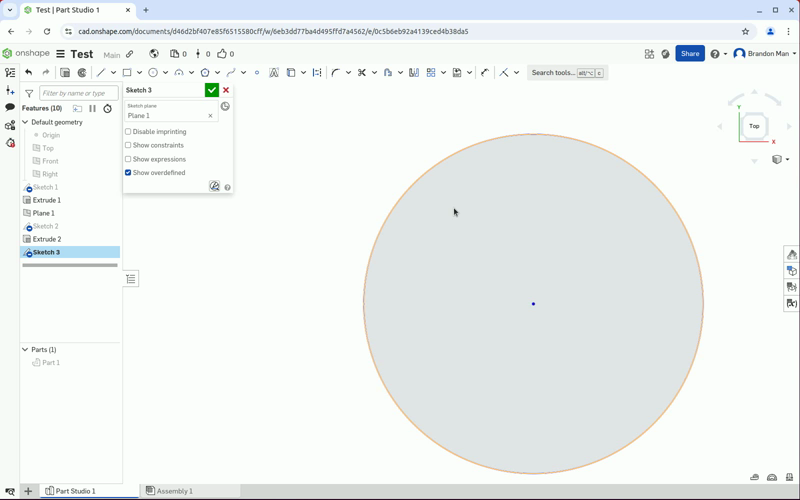
click(454, 207)
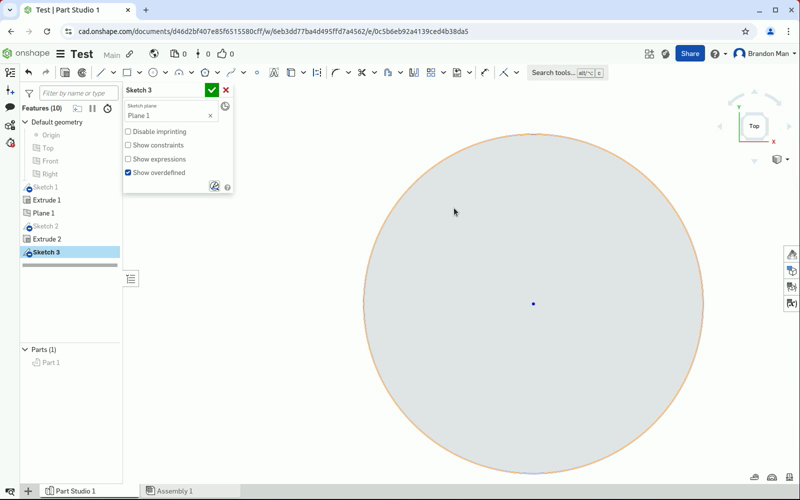
scroll(-6)
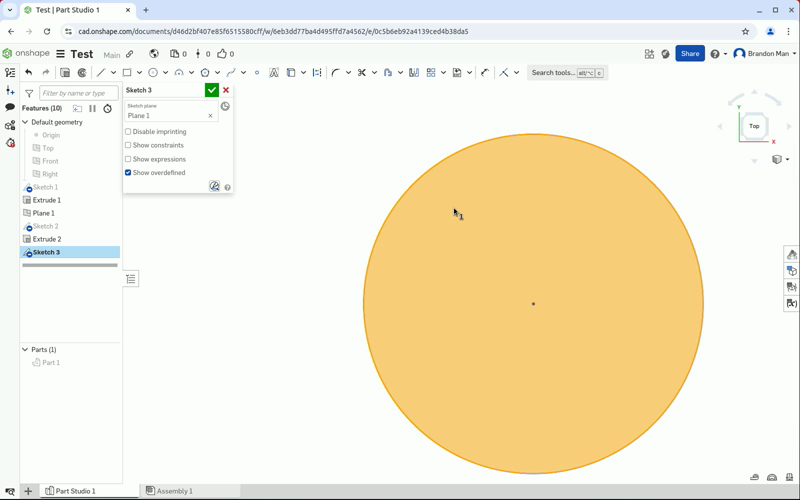
scroll(-6)
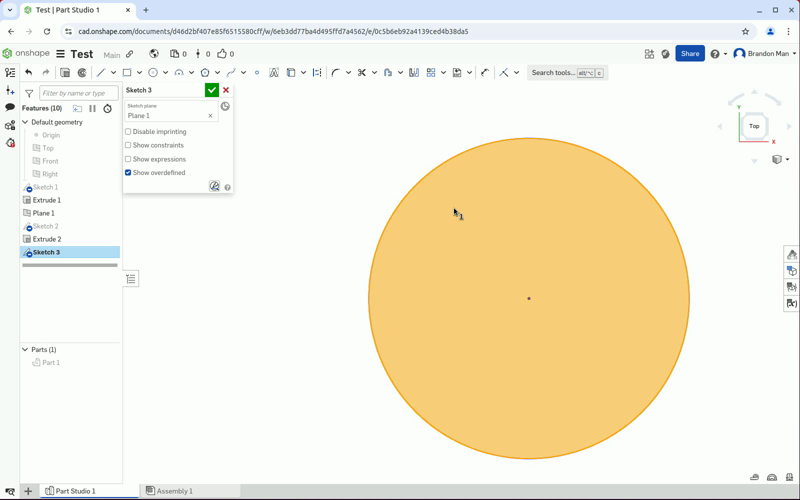
scroll(-6)
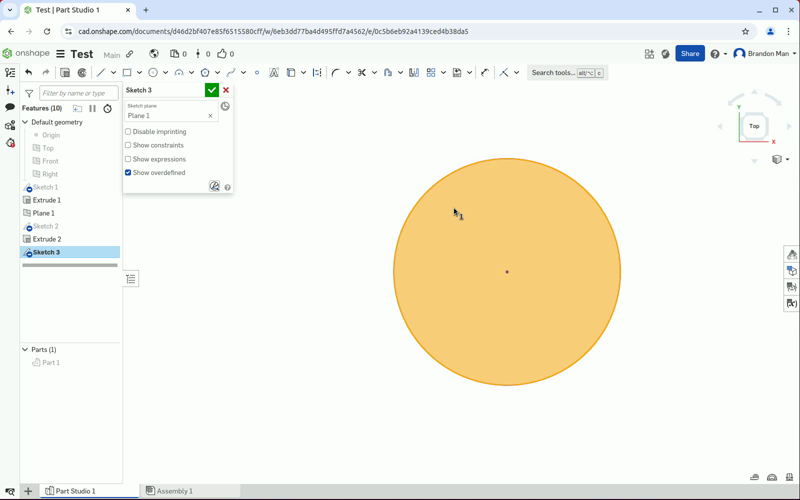
scroll(-6)
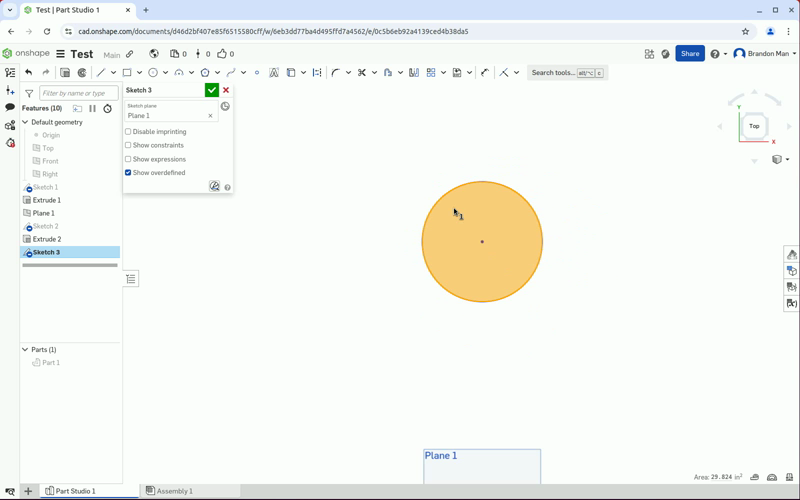
scroll(-6)
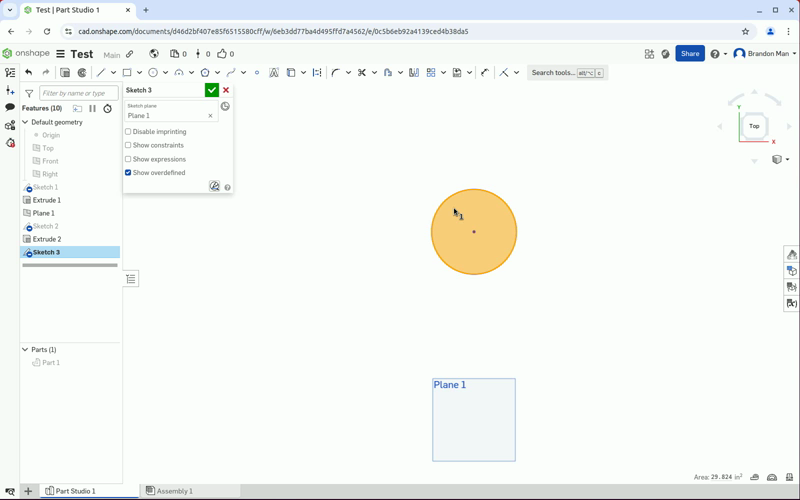
scroll(-6)
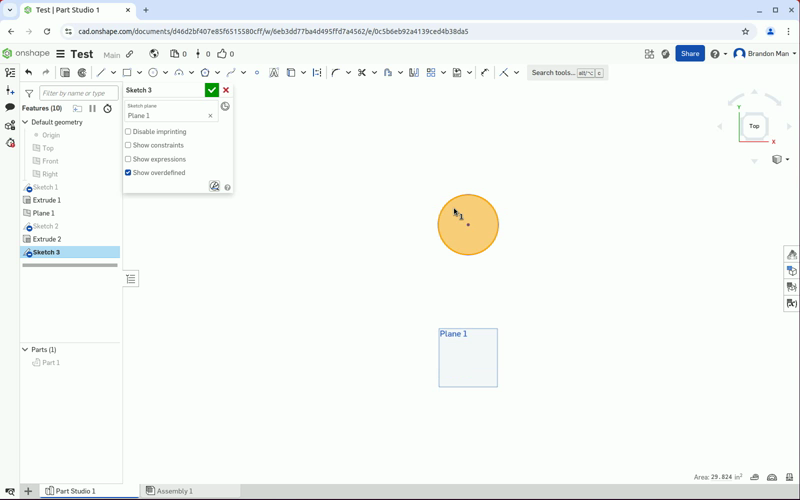
scroll(-6)
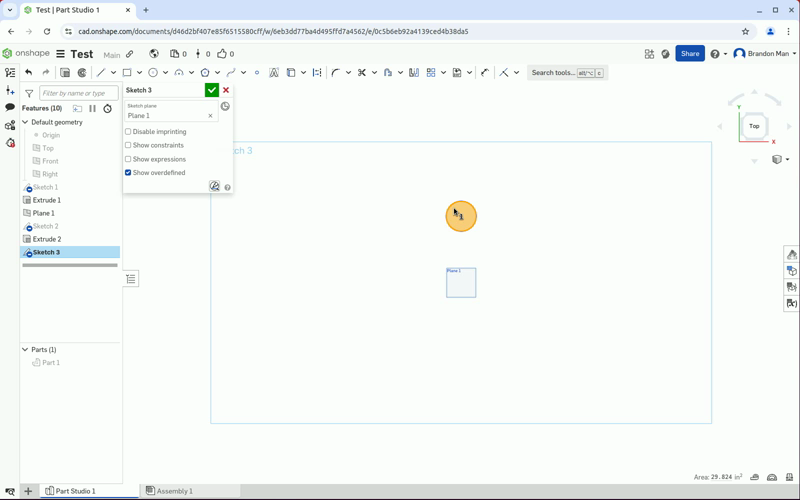
mouse_move(73, 352)
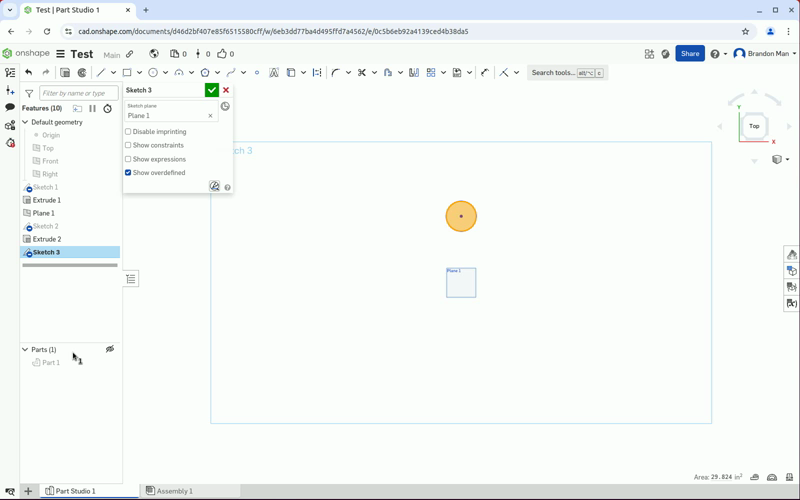
key(shift+y)
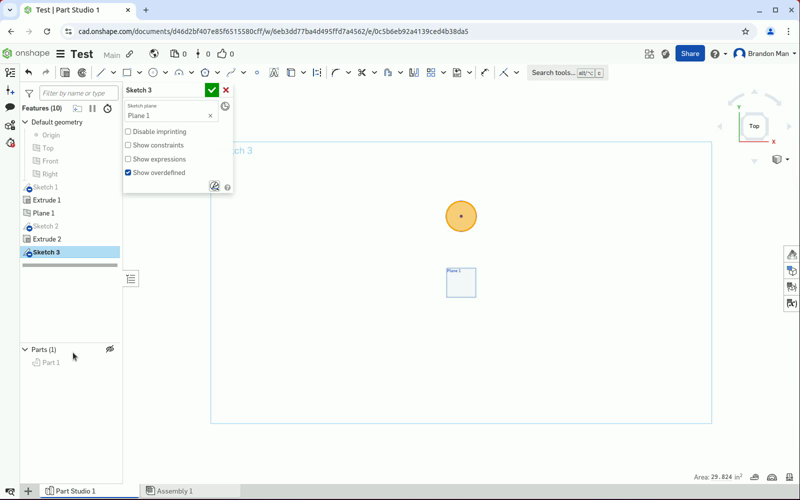
key(shift+e)
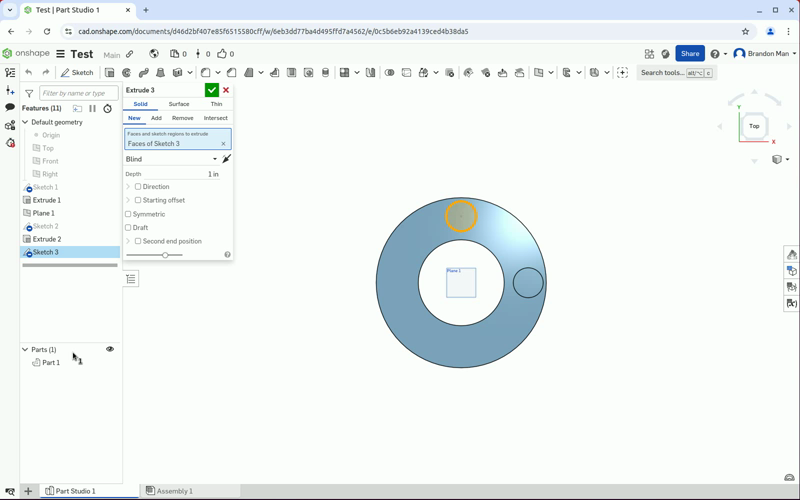
mouse_move(143, 106)
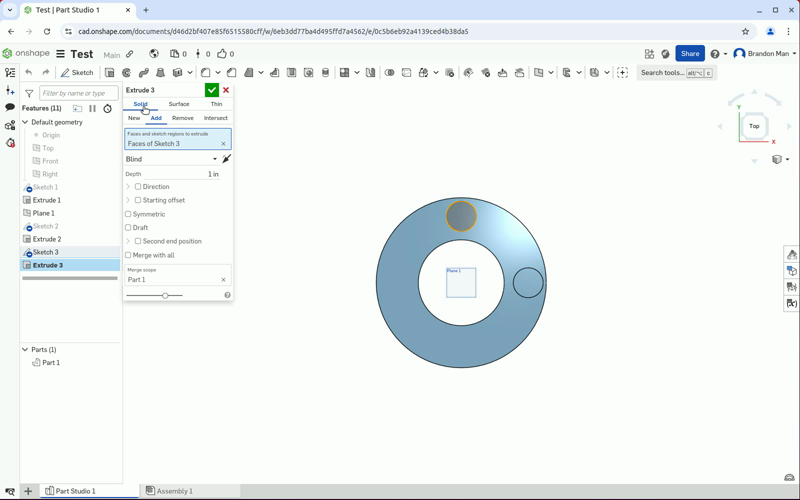
click(143, 106)
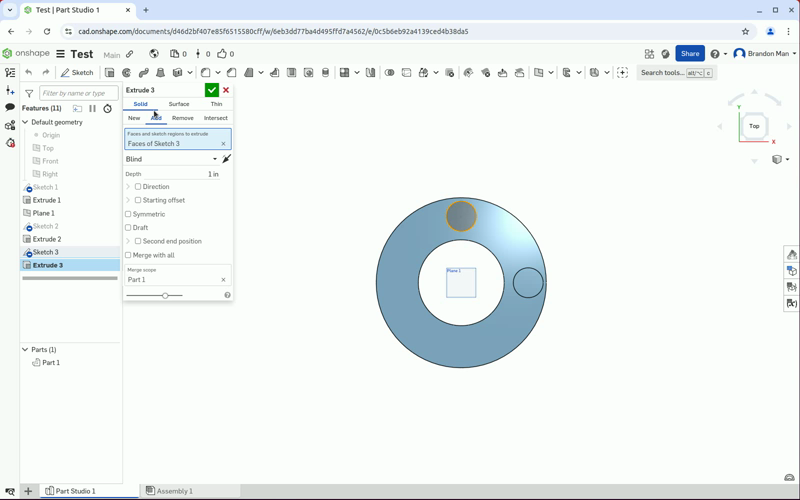
mouse_move(186, 120)
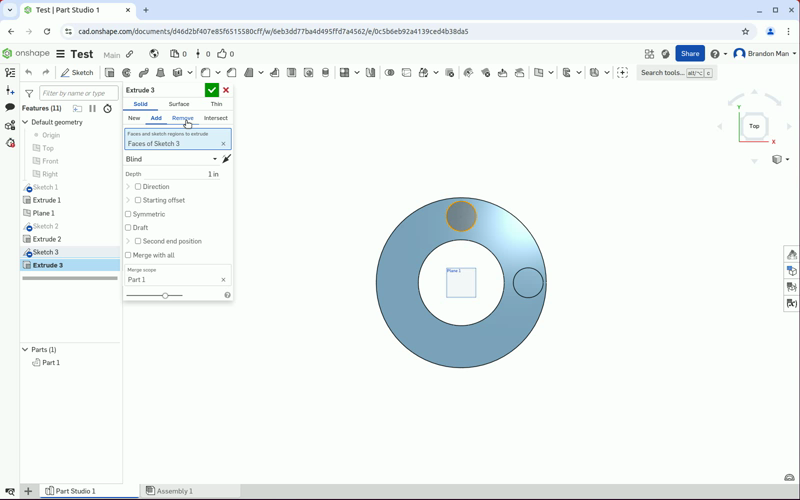
click(186, 120)
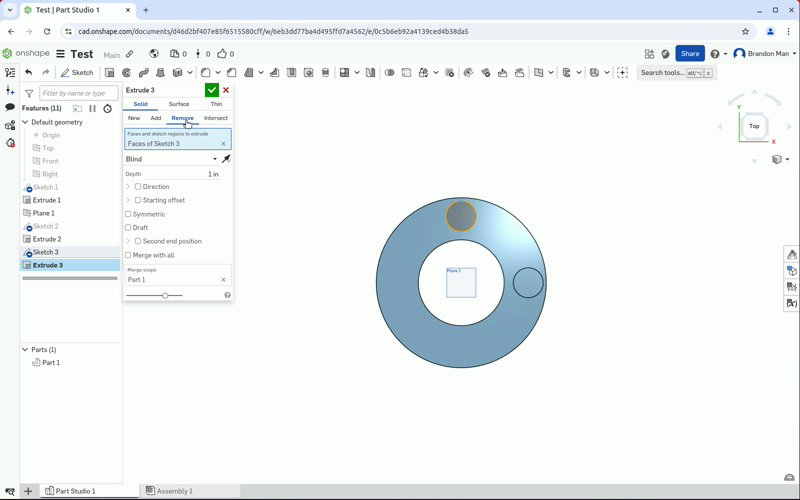
key(tab, 4)
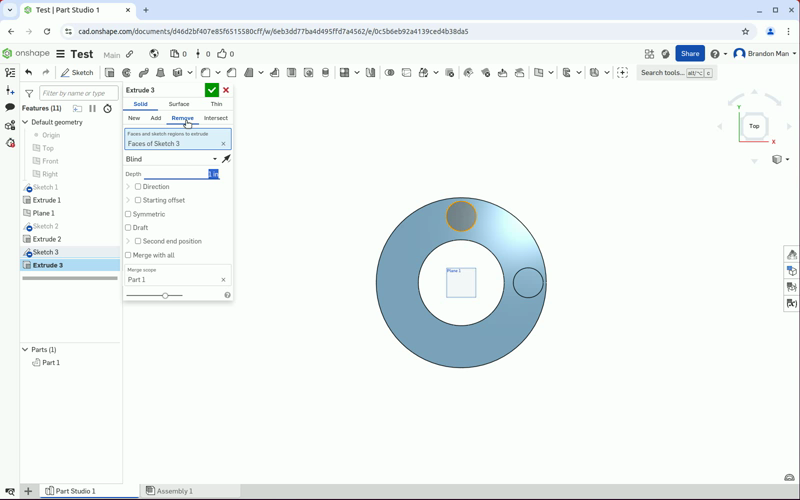
text(14.443)
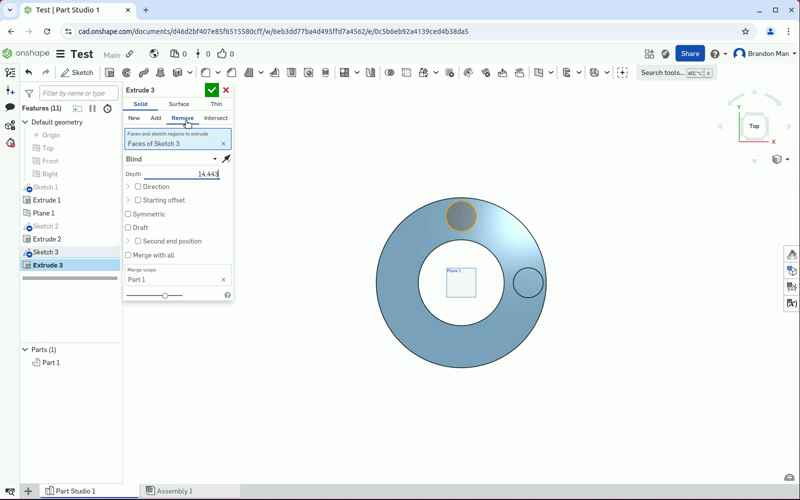
key(tab, 6)
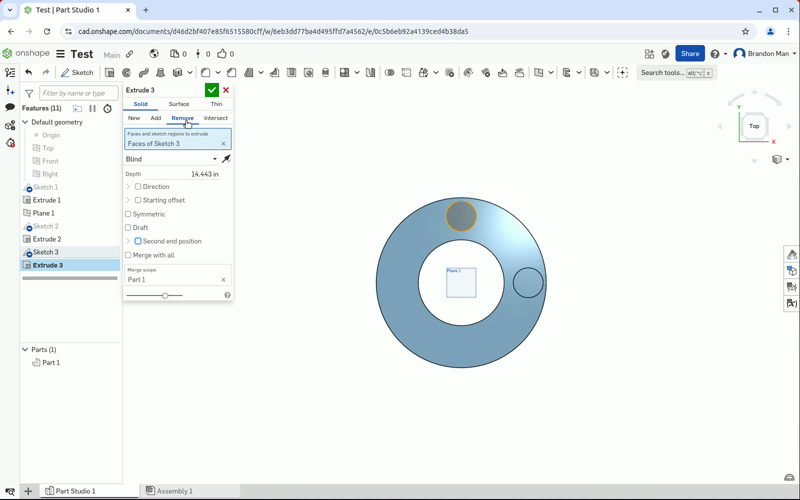
key(space)
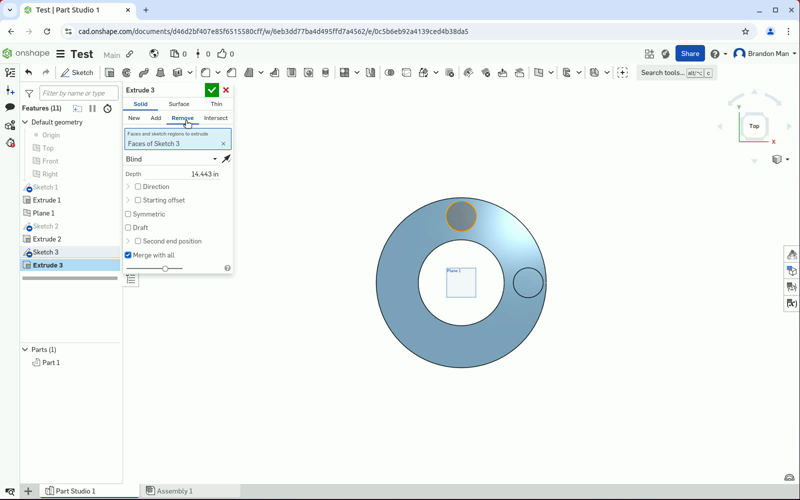
key(enter)
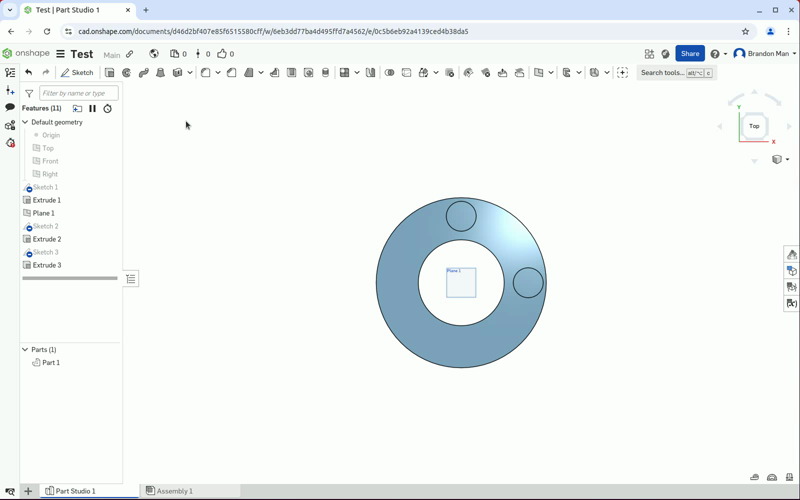
key(shift+h)
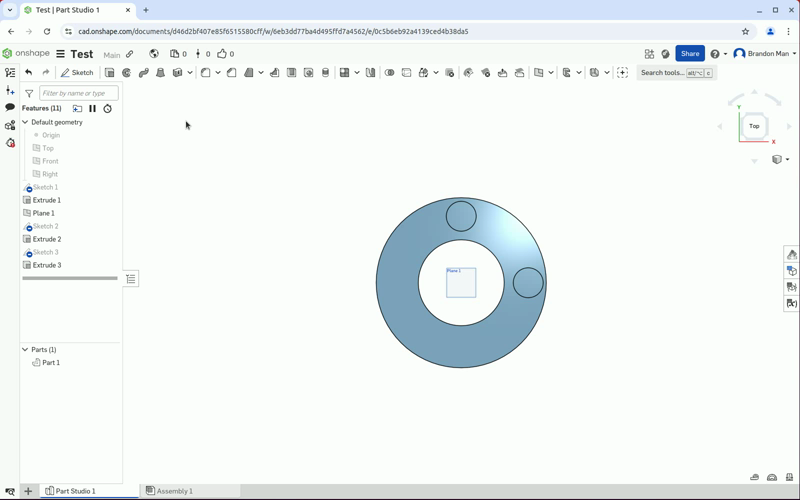
key(shift+h)
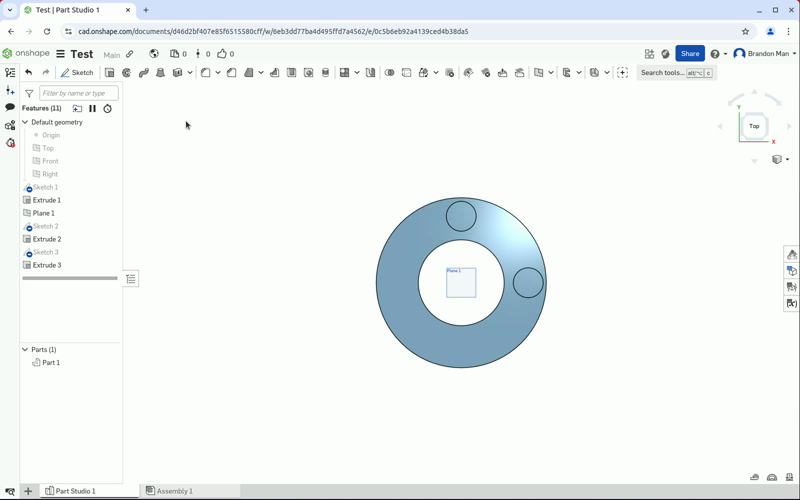
mouse_move(73, 189)
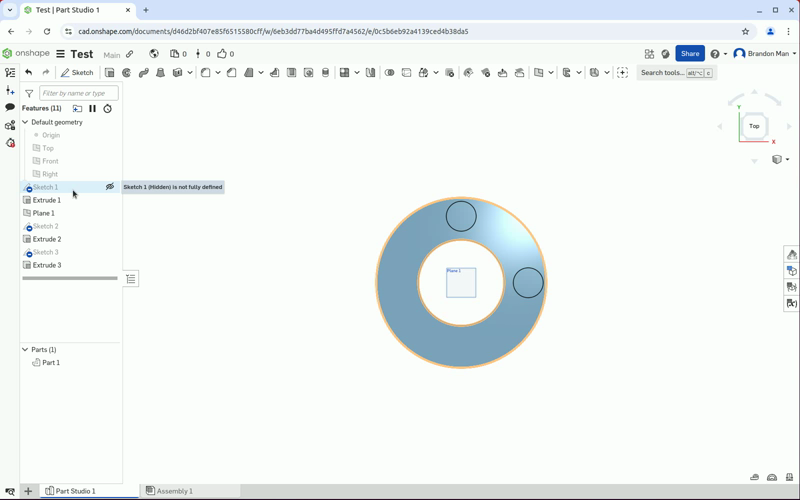
click(73, 189)
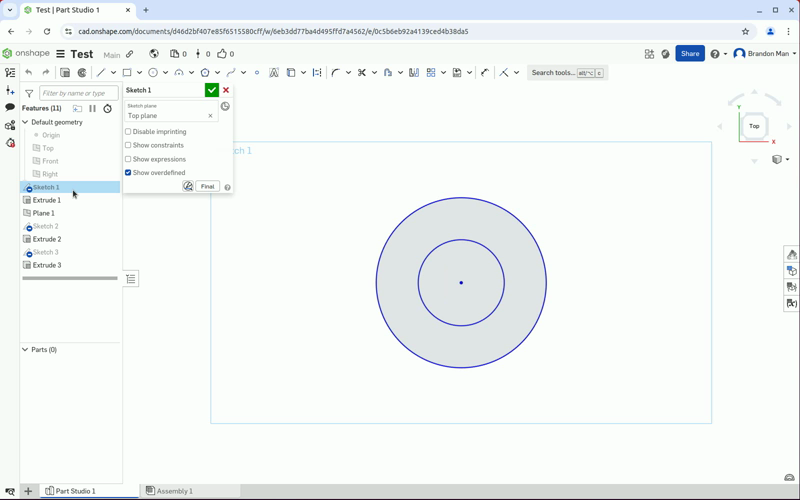
mouse_move(229, 92)
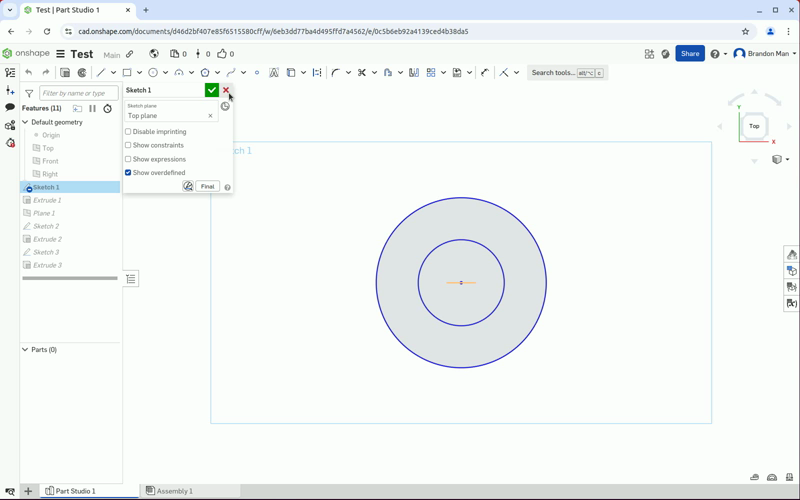
click(229, 92)
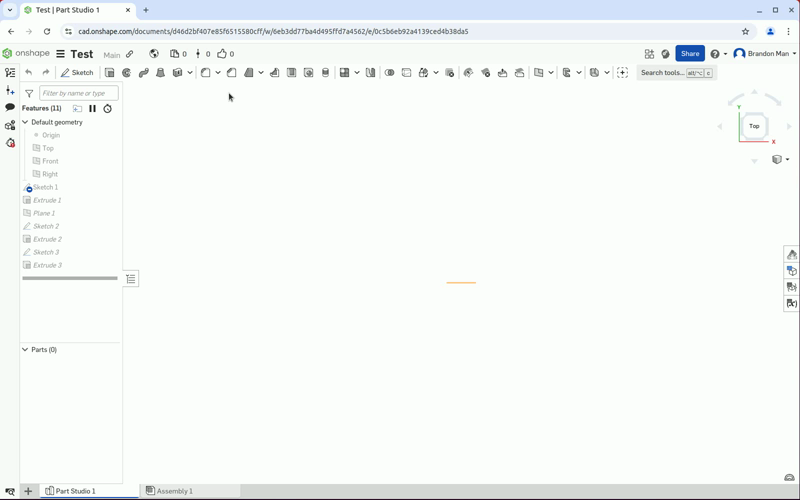
key(shift+s)
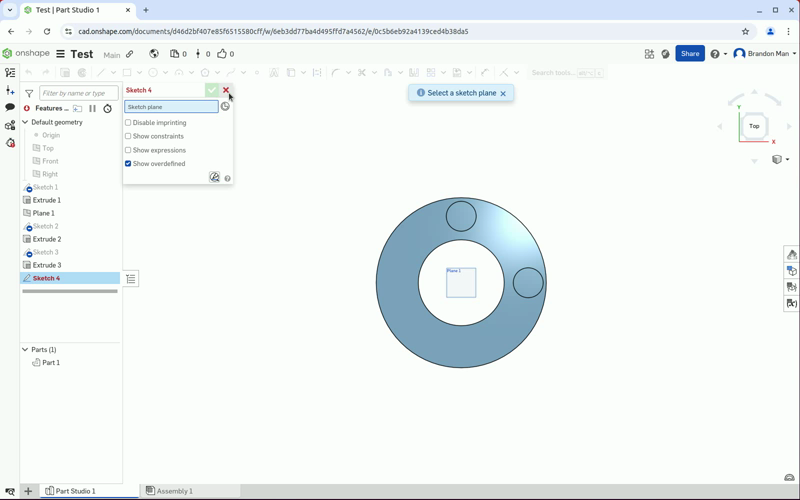
mouse_move(73, 215)
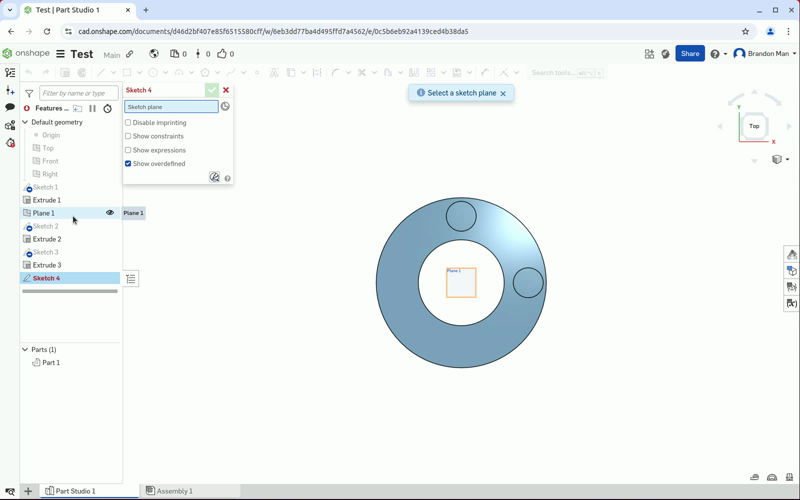
click(73, 215)
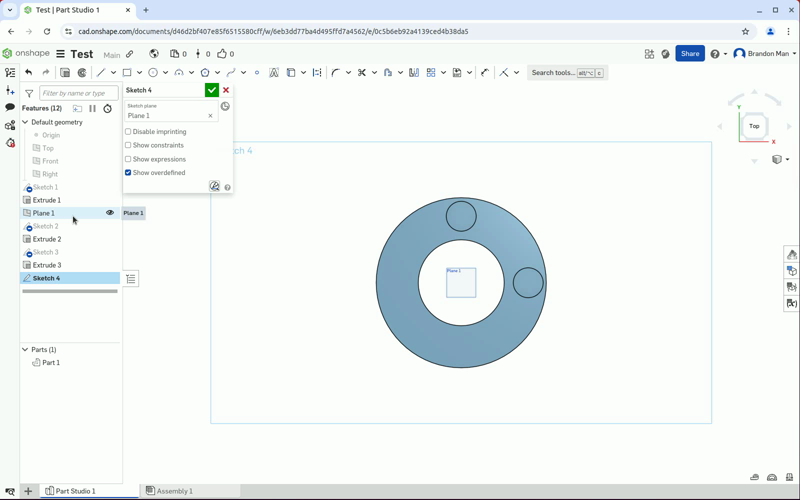
mouse_move(73, 352)
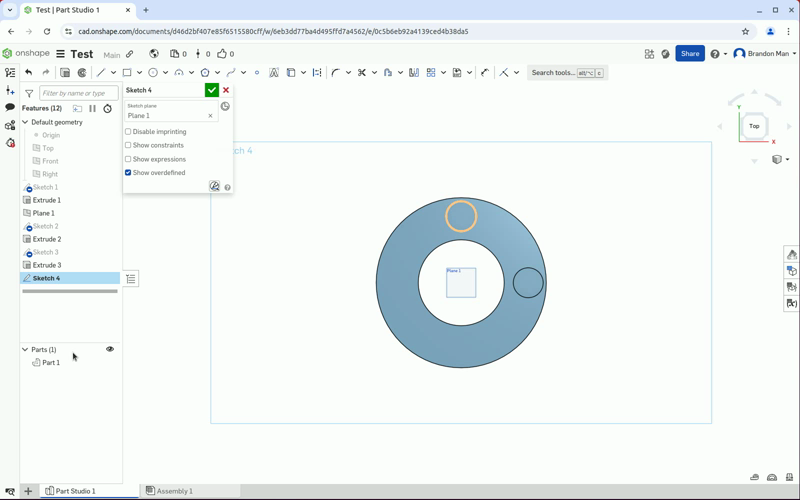
key(y)
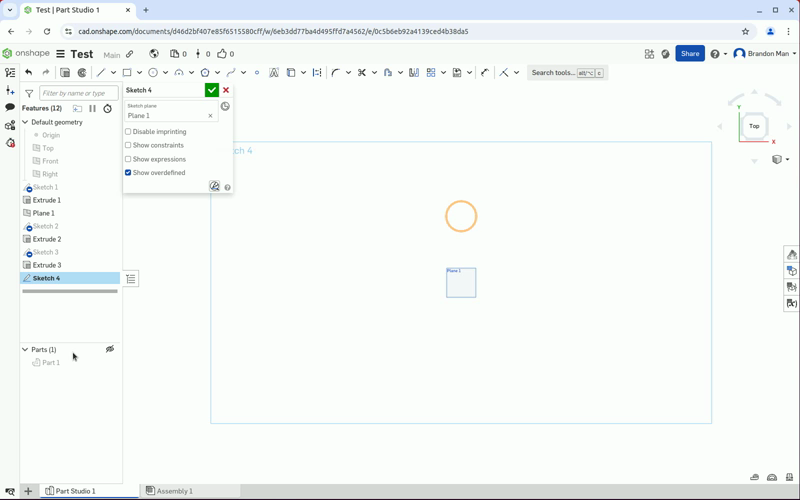
key(c)
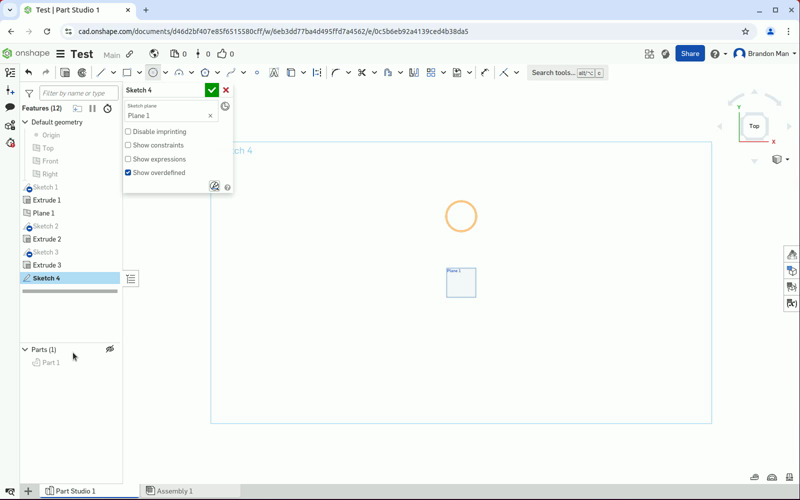
key_down(shift)
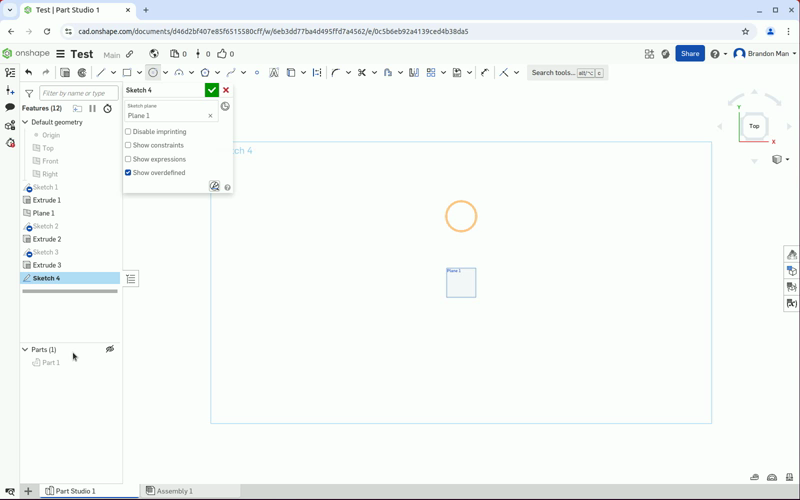
mouse_move(394, 282)
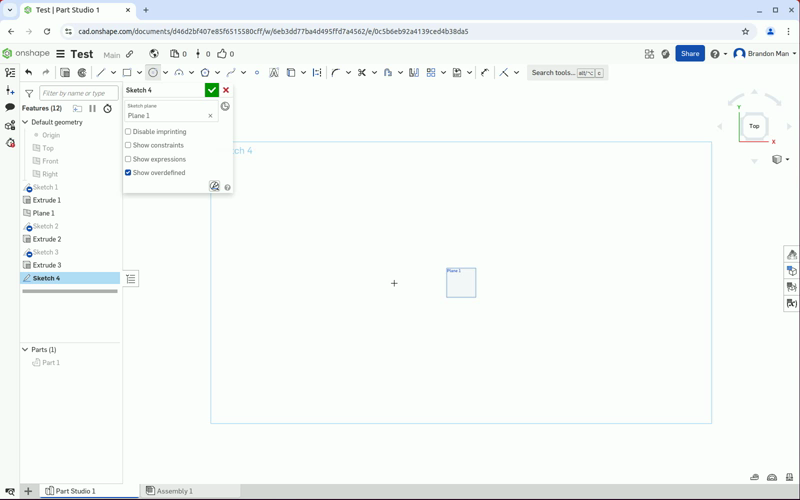
click(394, 282)
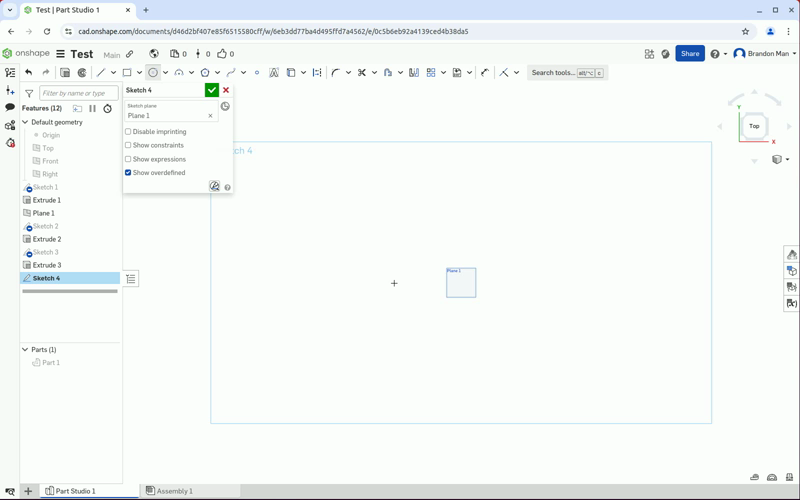
key_up(shift)
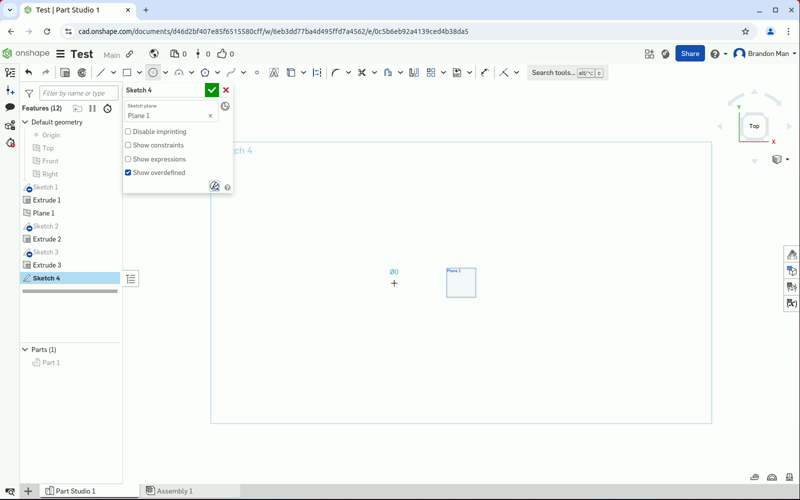
mouse_move(409, 282)
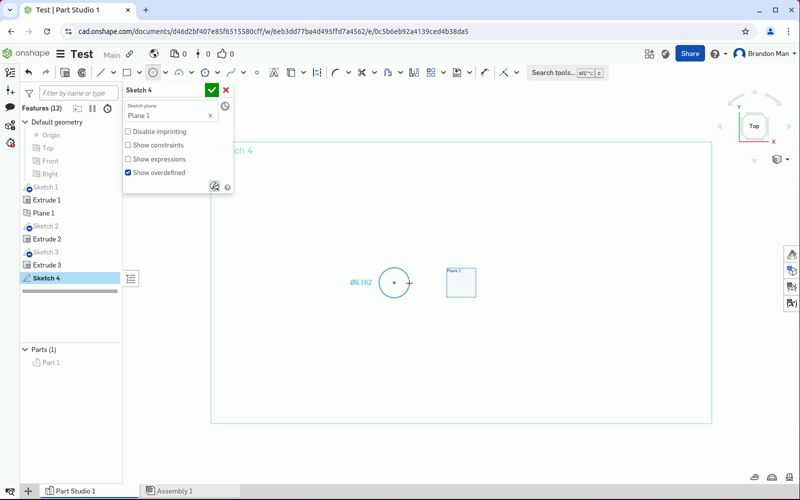
click(409, 282)
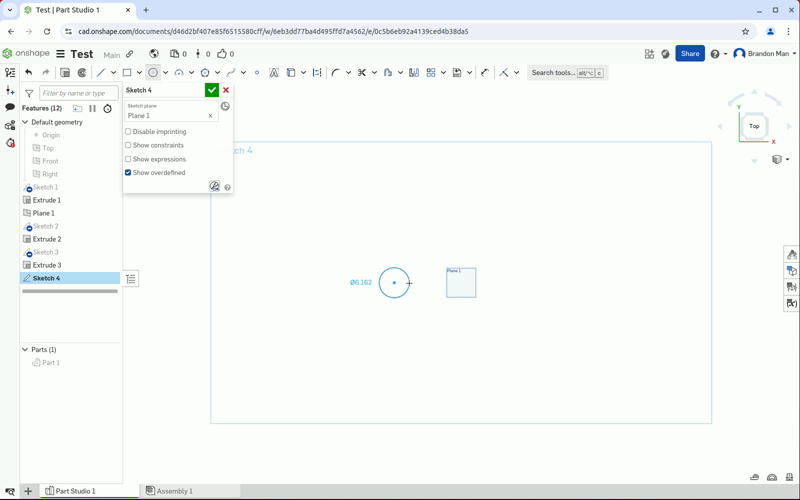
key(esc)
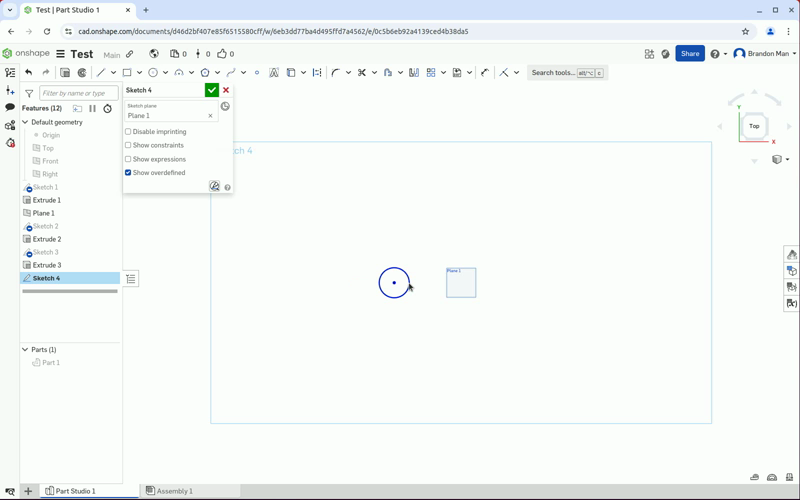
mouse_move(402, 289)
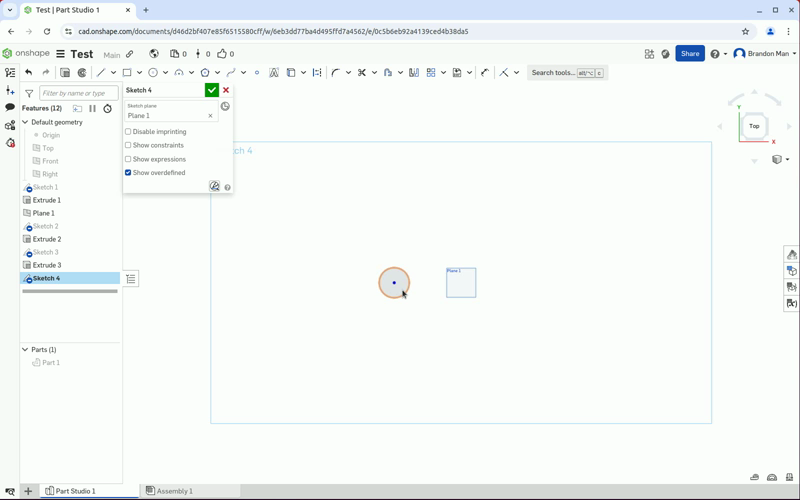
scroll(6)
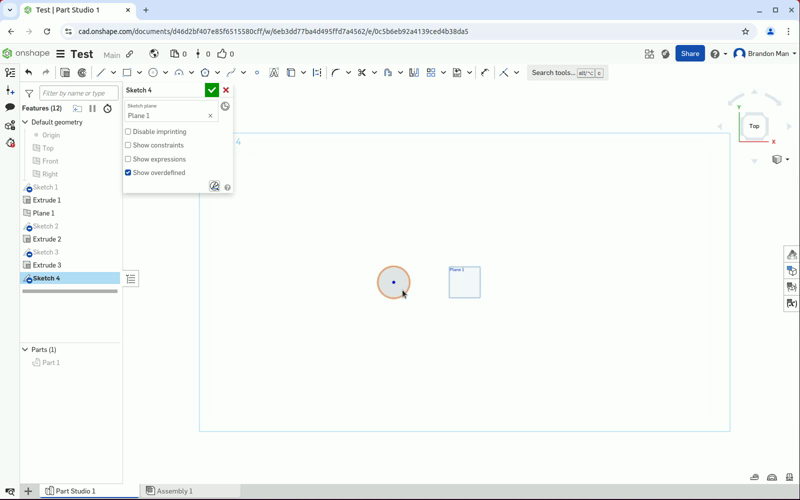
scroll(6)
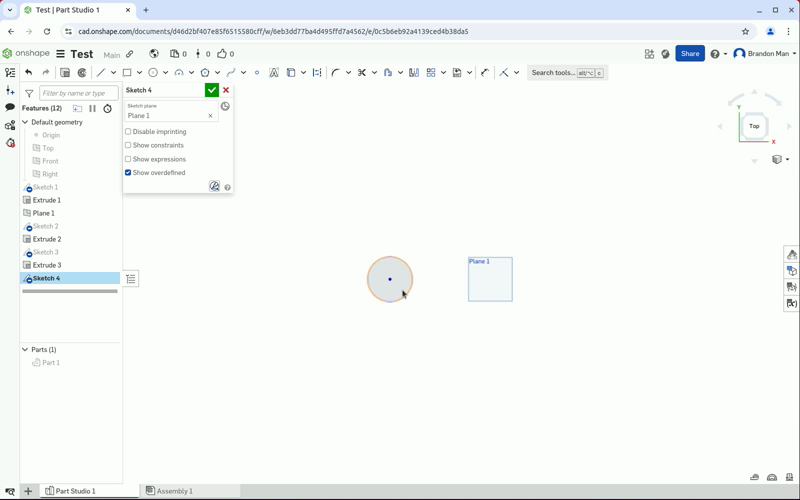
scroll(6)
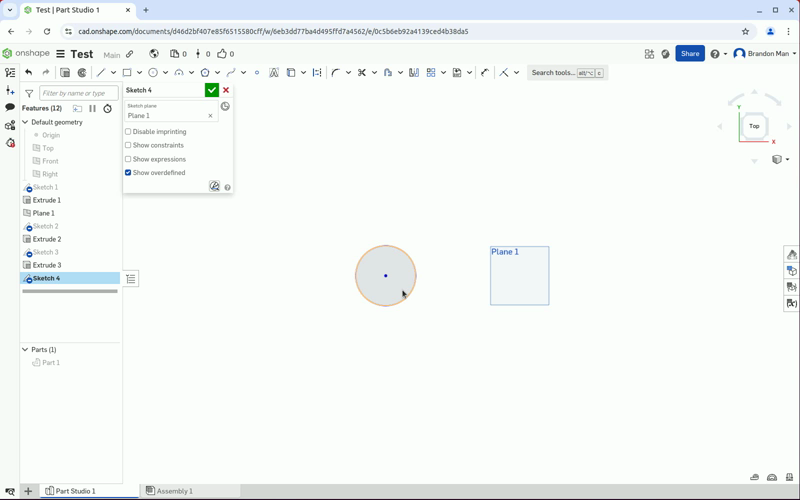
scroll(6)
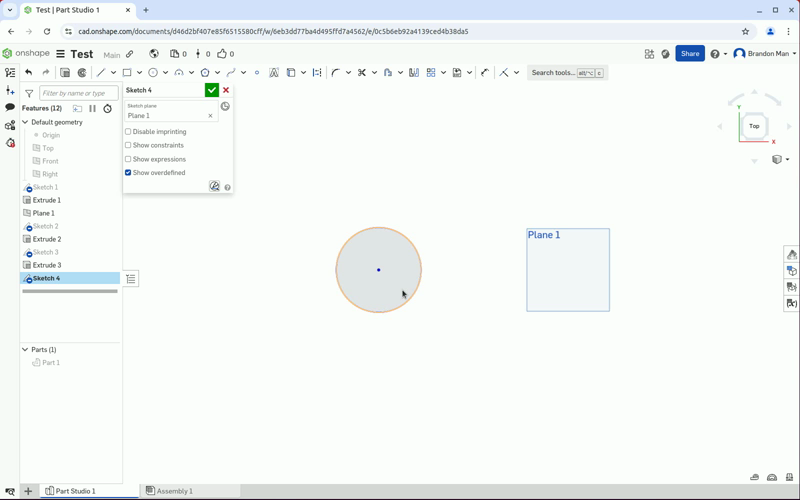
scroll(6)
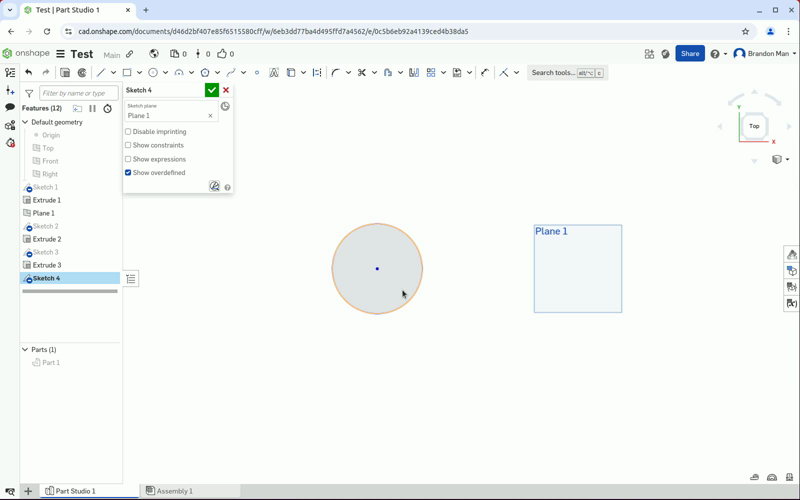
scroll(6)
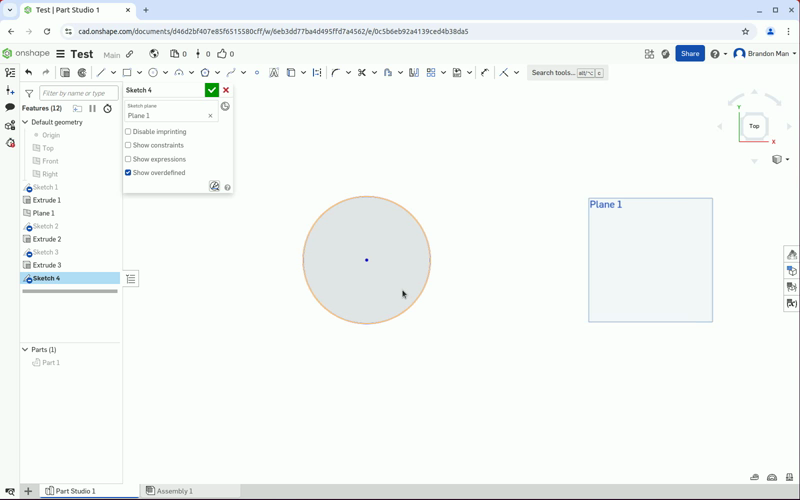
scroll(6)
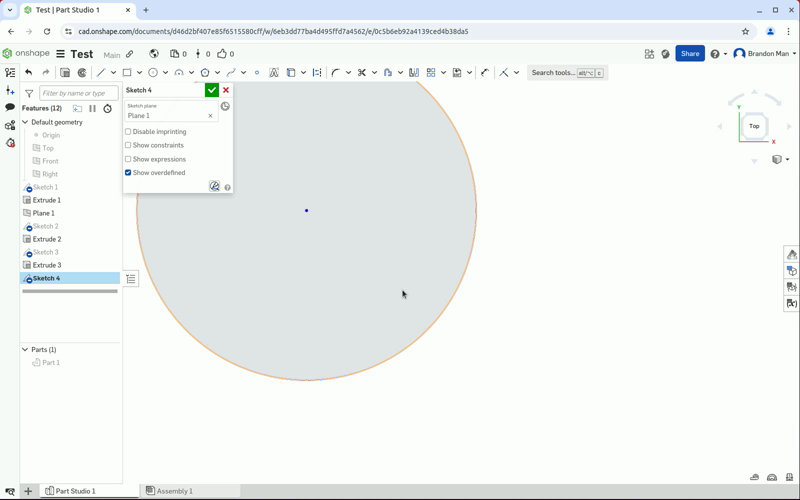
click(402, 289)
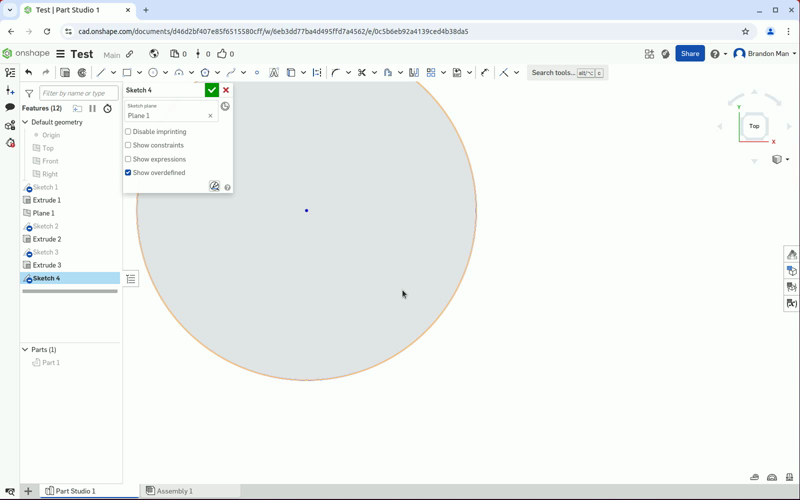
scroll(-6)
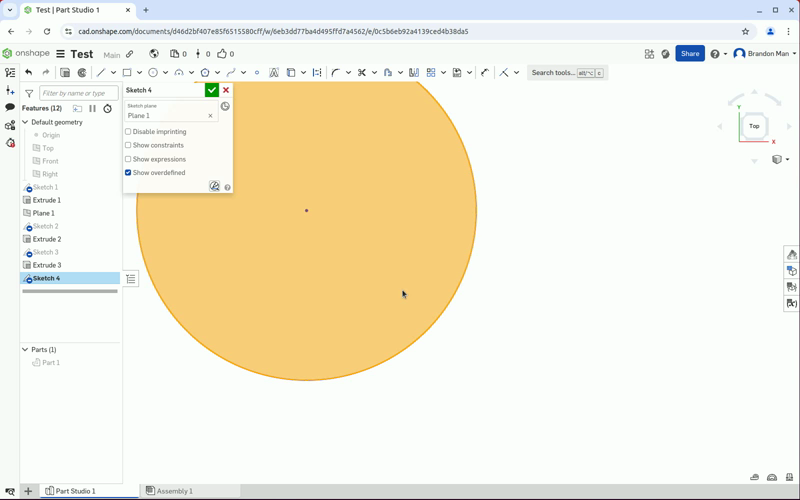
scroll(-6)
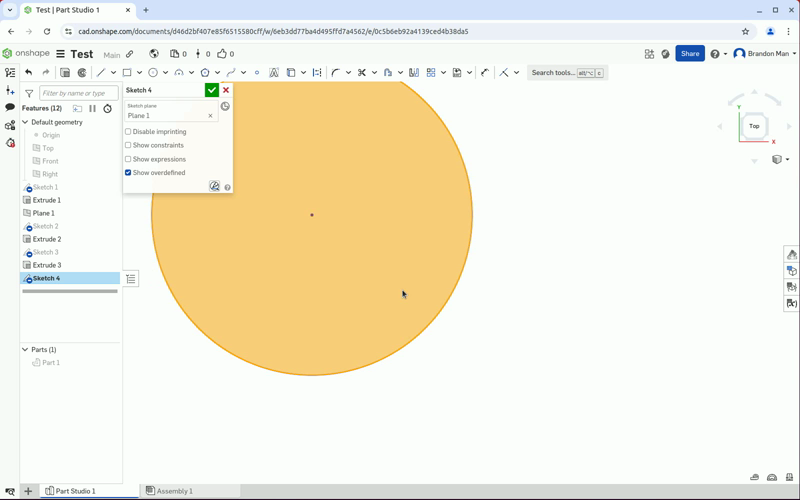
scroll(-6)
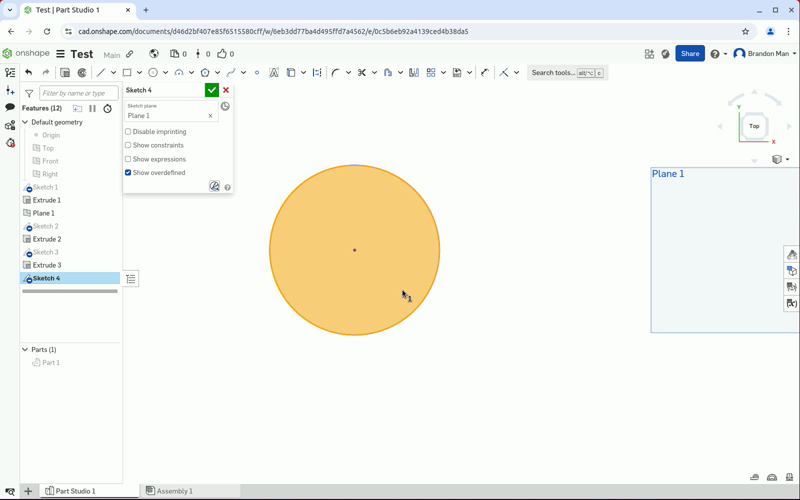
scroll(-6)
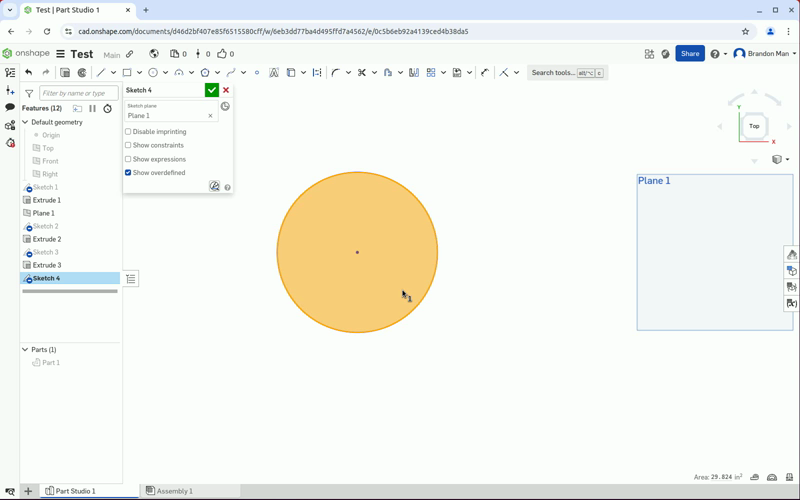
scroll(-6)
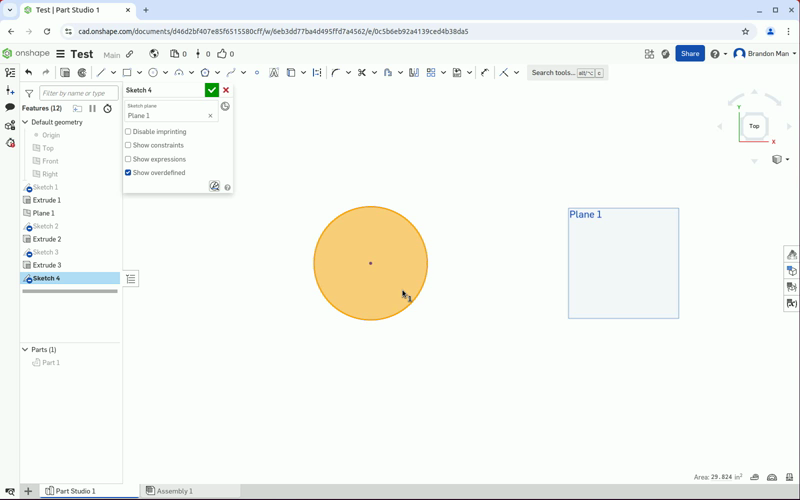
scroll(-6)
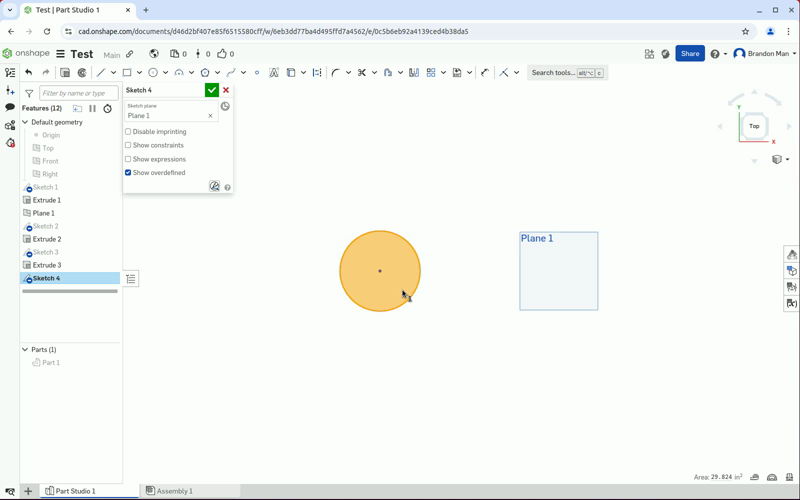
scroll(-6)
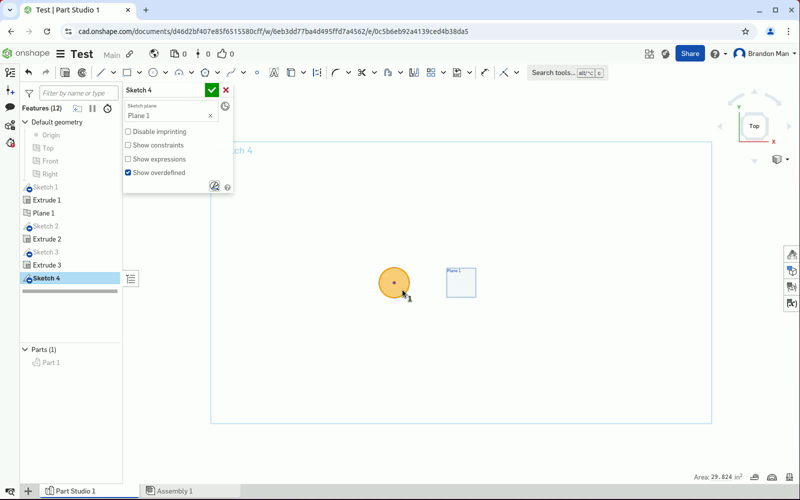
mouse_move(73, 352)
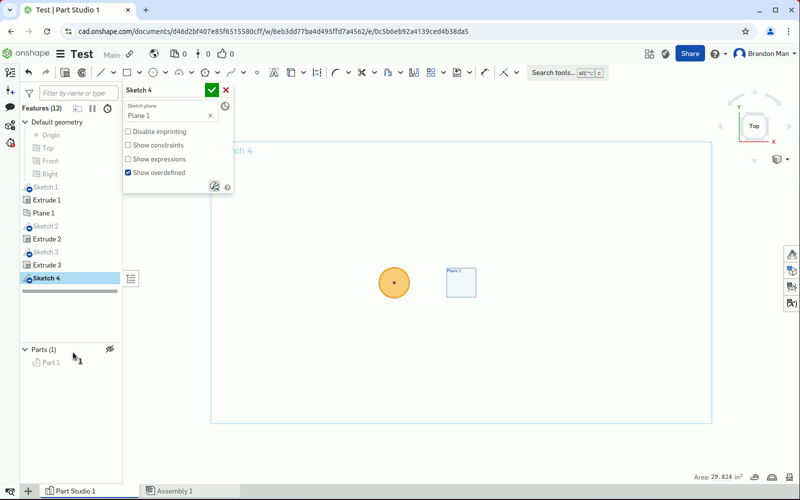
key(shift+y)
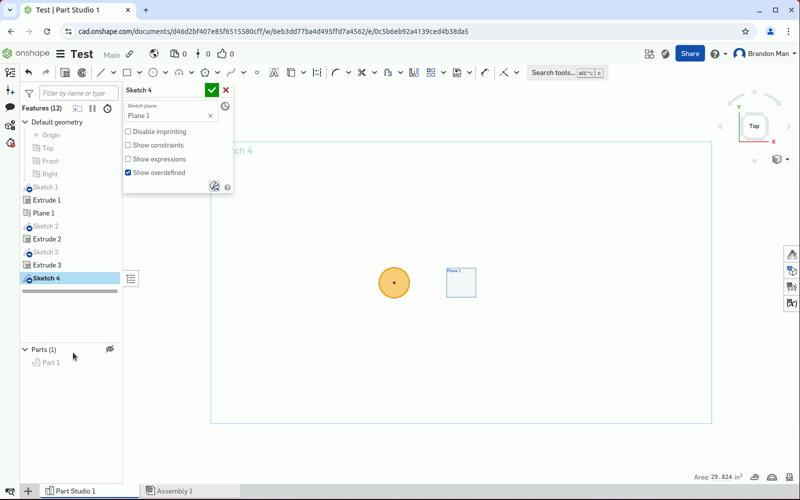
key(shift+e)
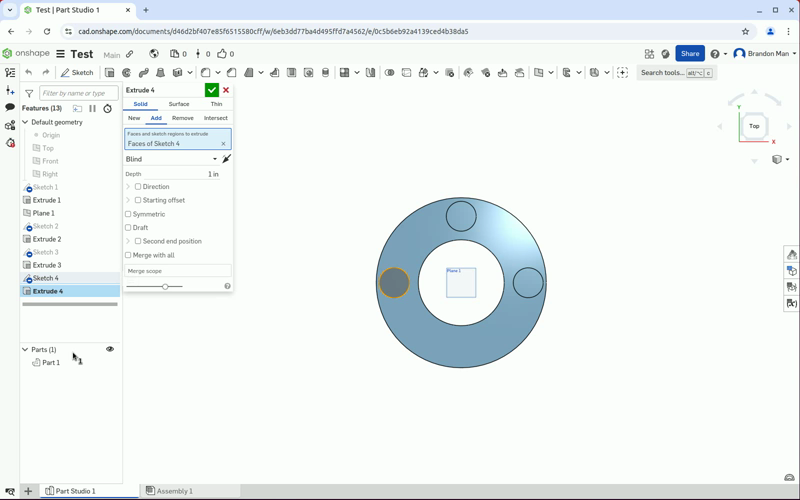
mouse_move(143, 106)
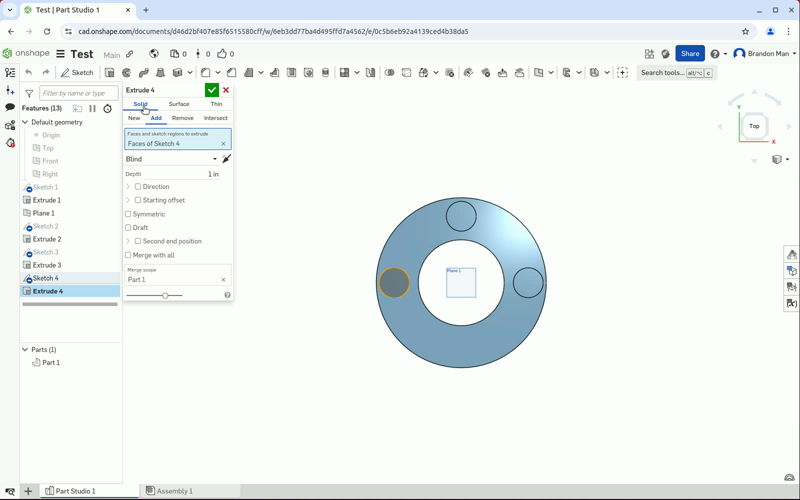
click(143, 106)
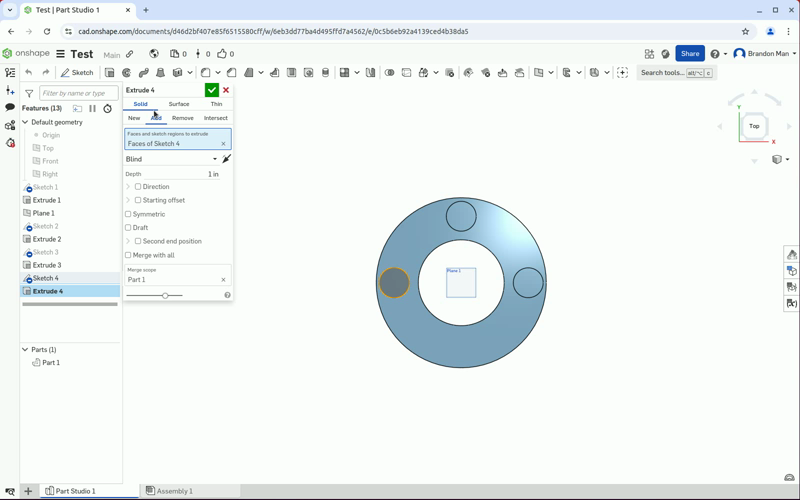
mouse_move(186, 120)
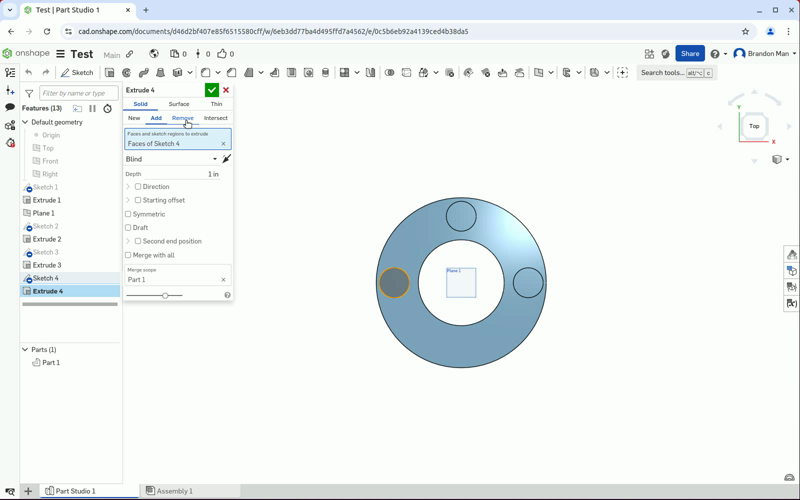
click(186, 120)
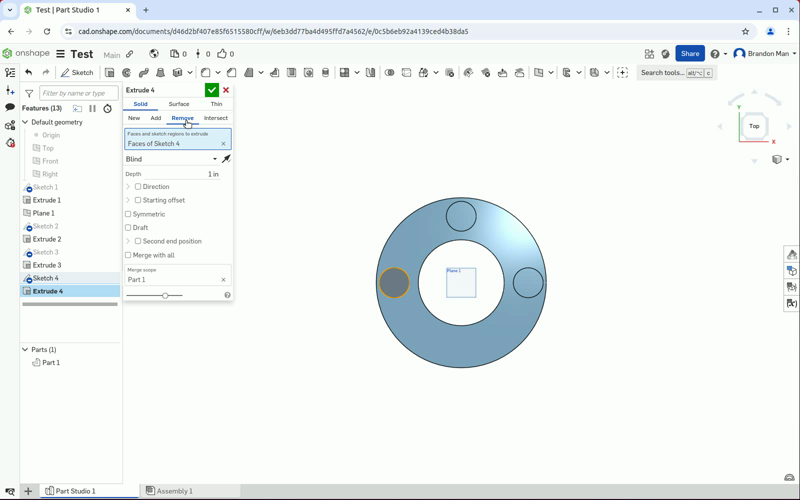
key(tab, 4)
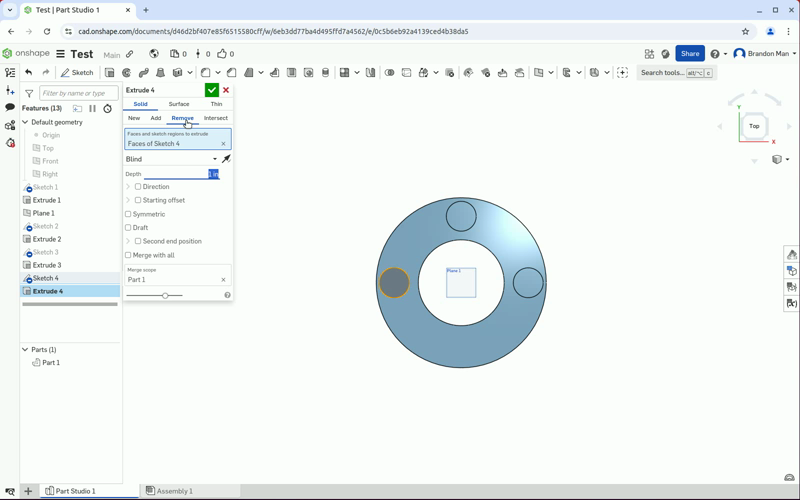
text(14.443)
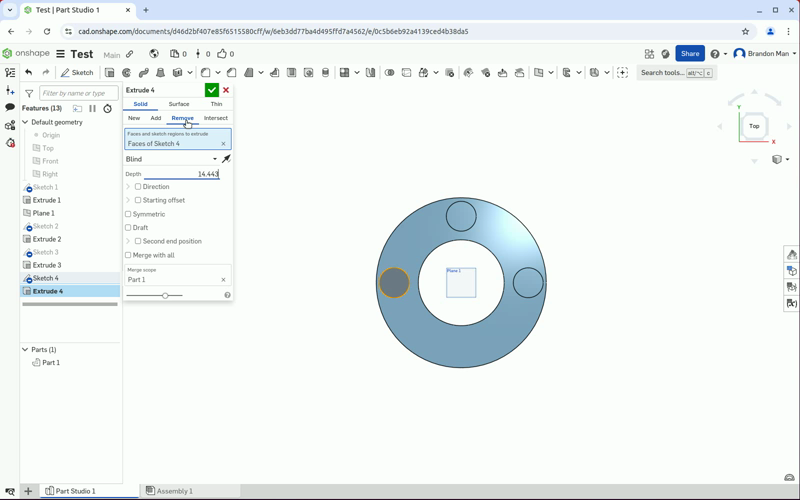
key(tab, 6)
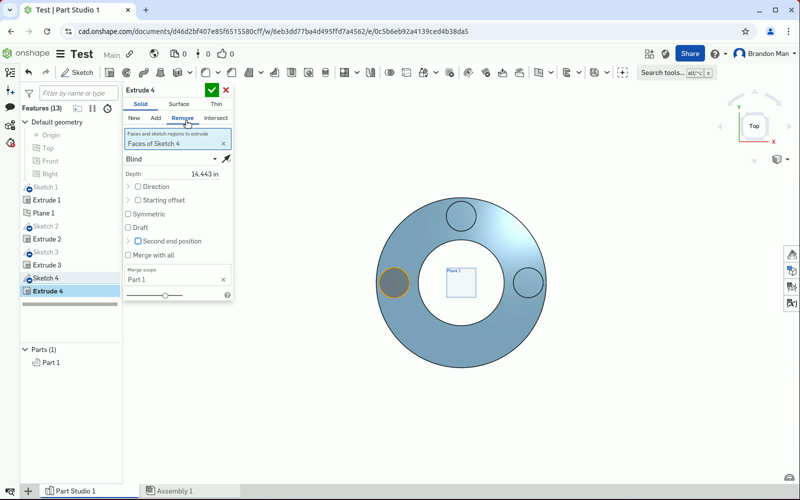
key(space)
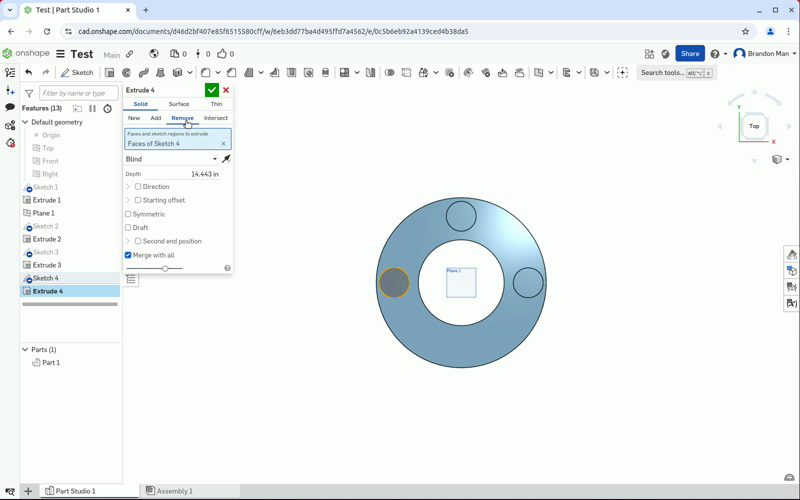
key(enter)
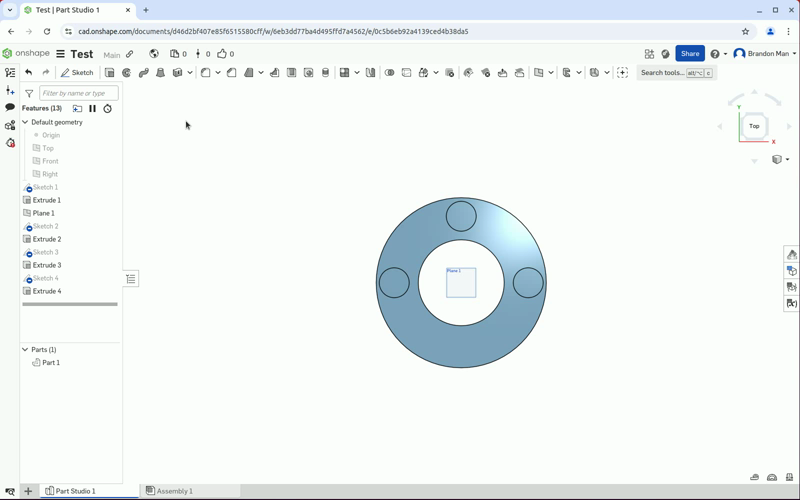
key(shift+h)
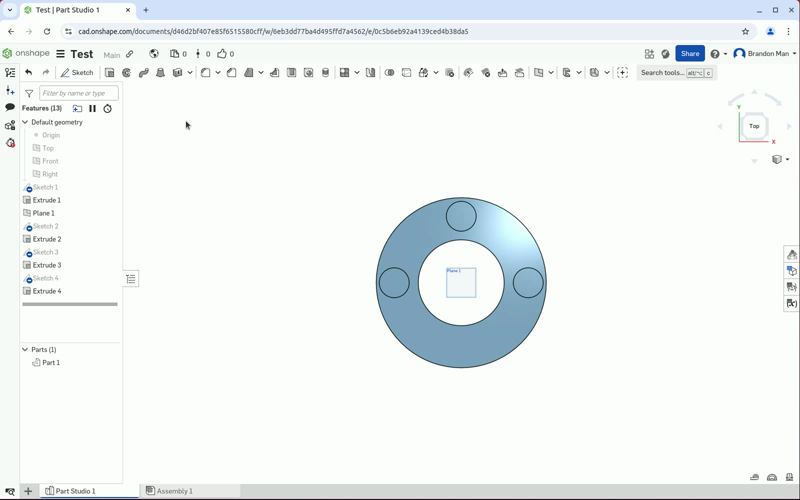
key(shift+h)
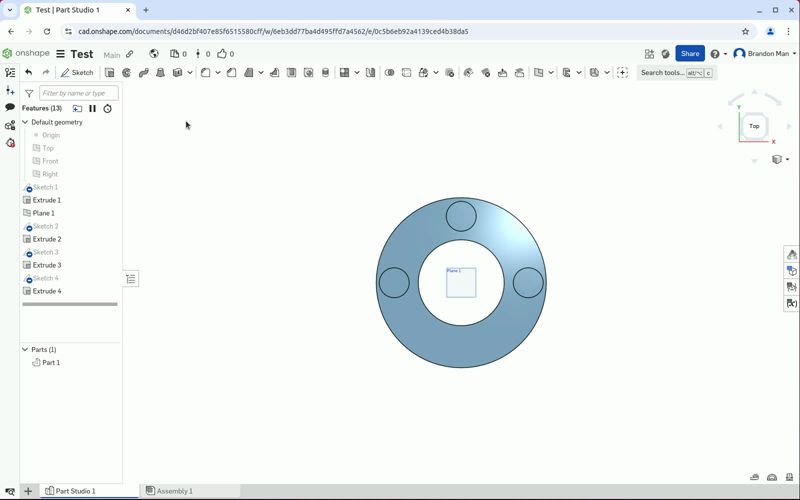
mouse_move(73, 189)
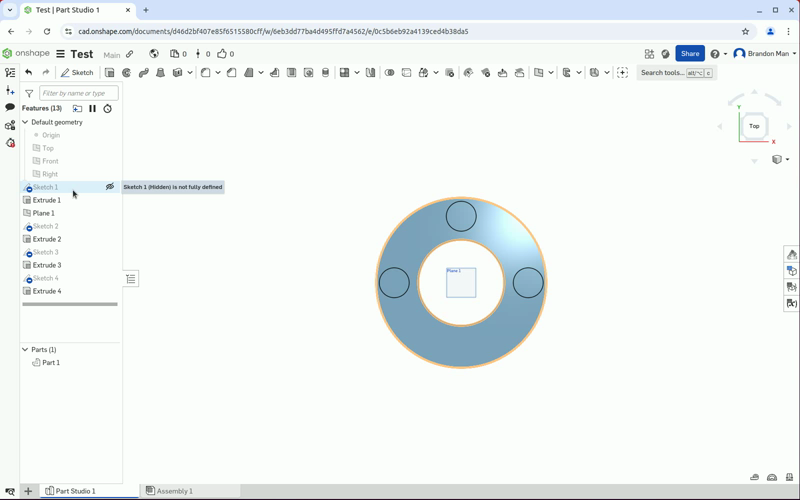
click(73, 189)
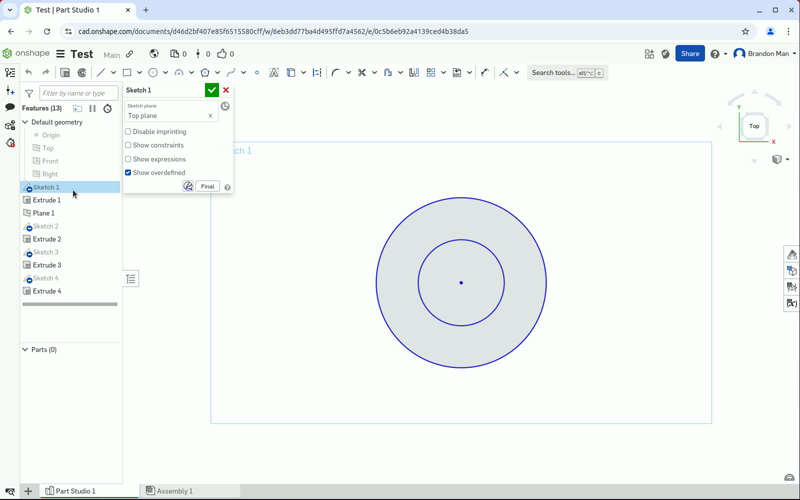
mouse_move(229, 92)
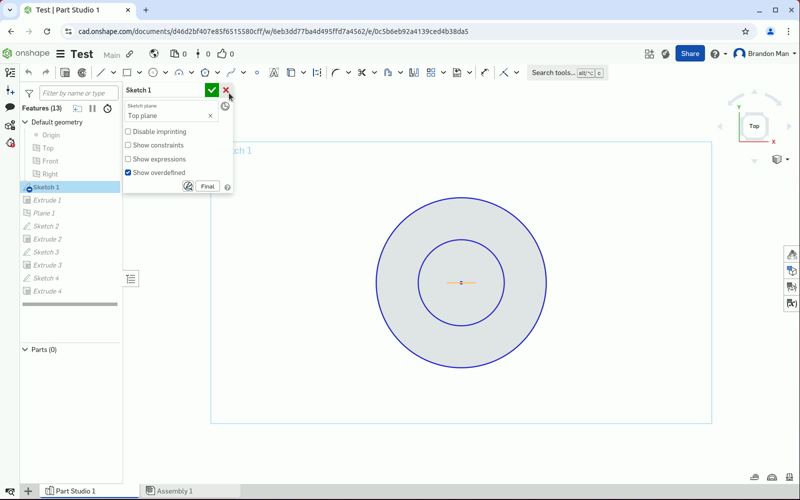
click(229, 92)
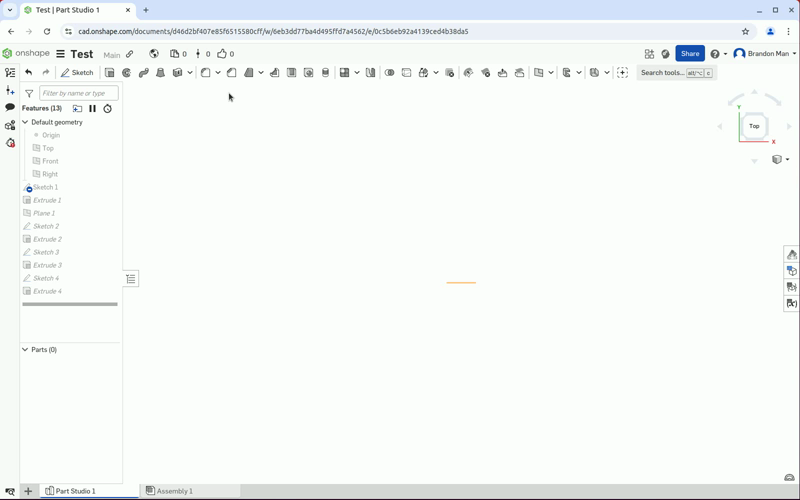
key(shift+s)
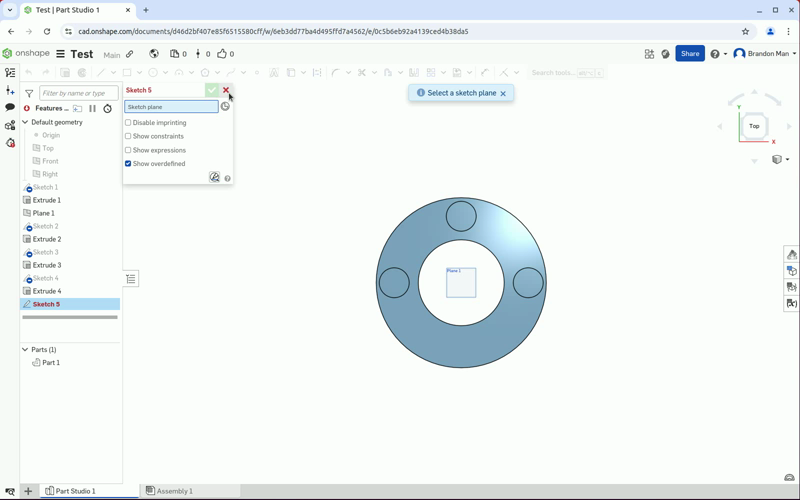
mouse_move(73, 215)
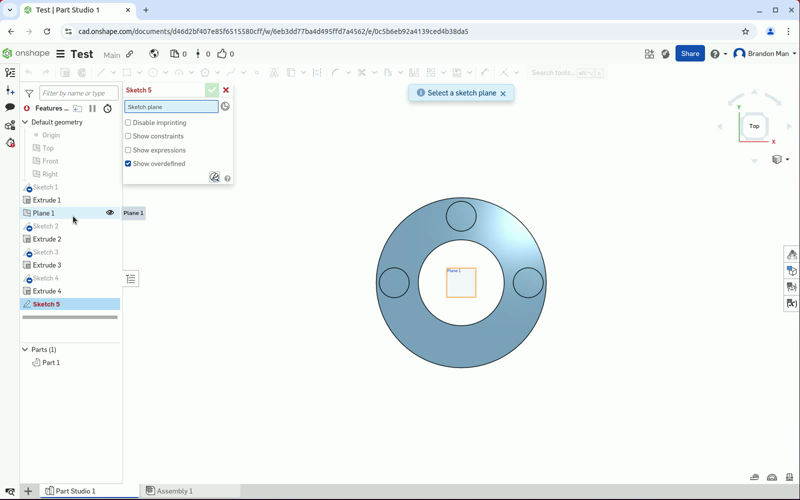
click(73, 215)
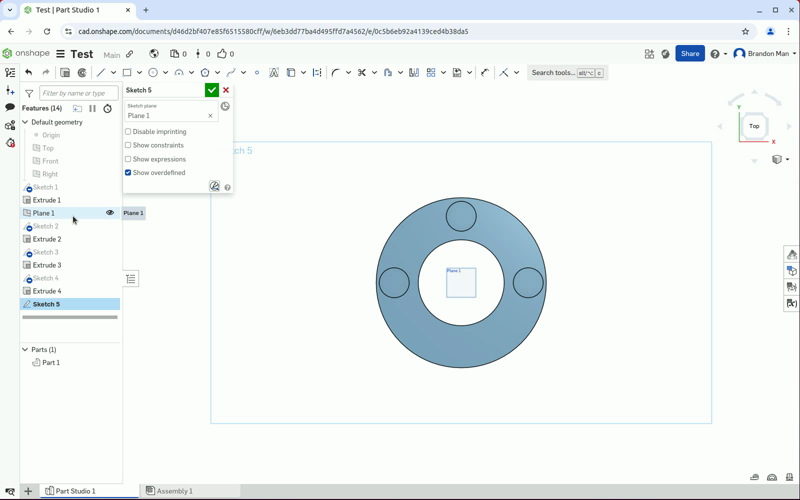
mouse_move(73, 352)
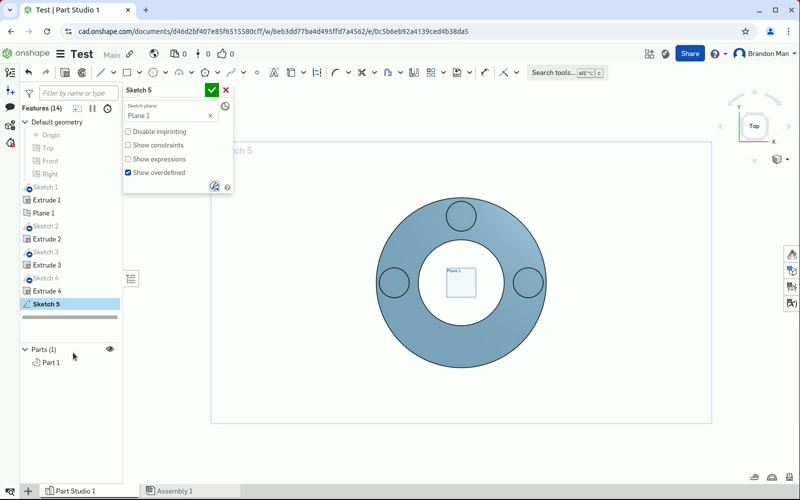
key(y)
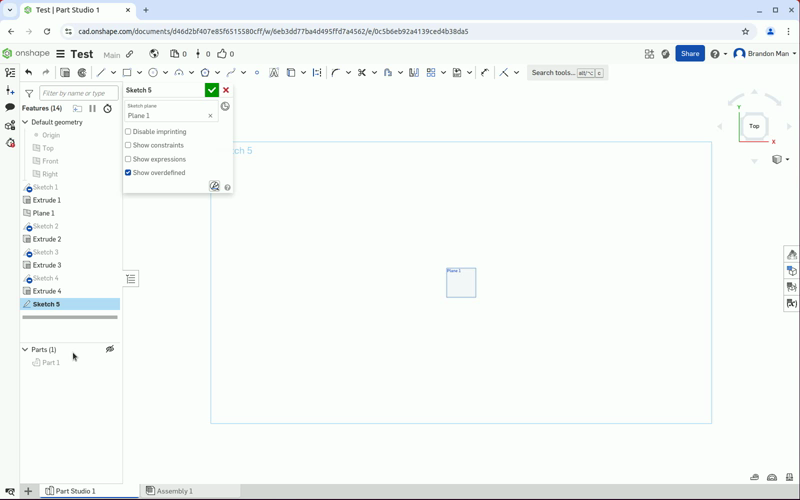
key(c)
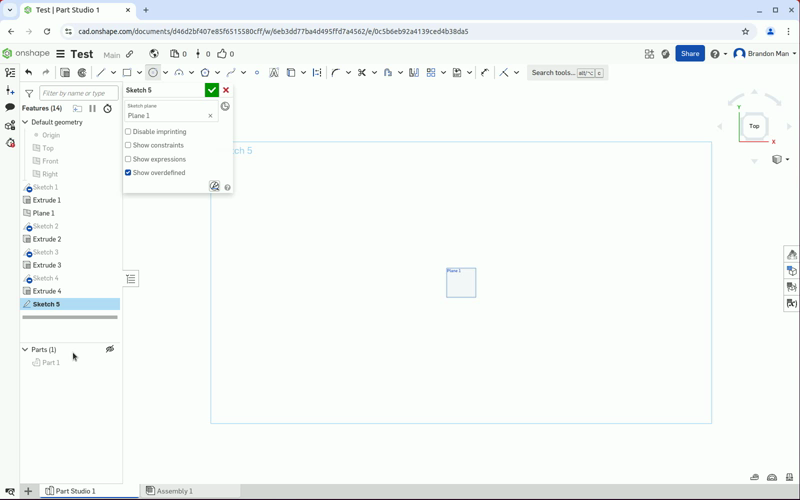
key_down(shift)
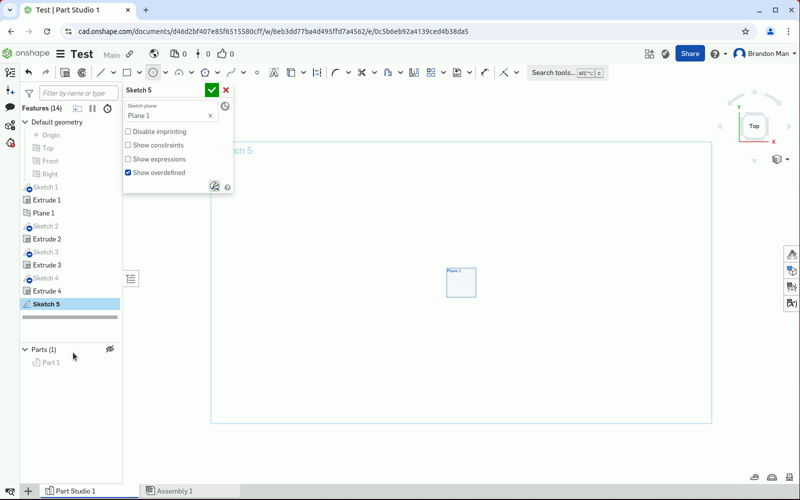
mouse_move(461, 349)
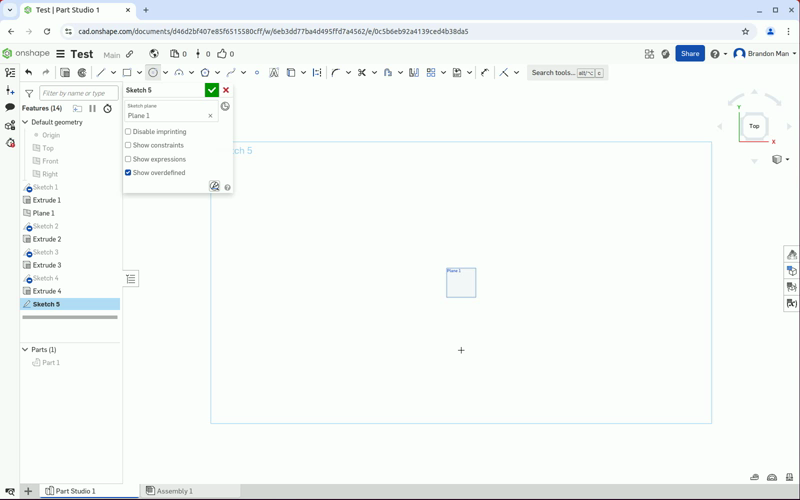
click(461, 349)
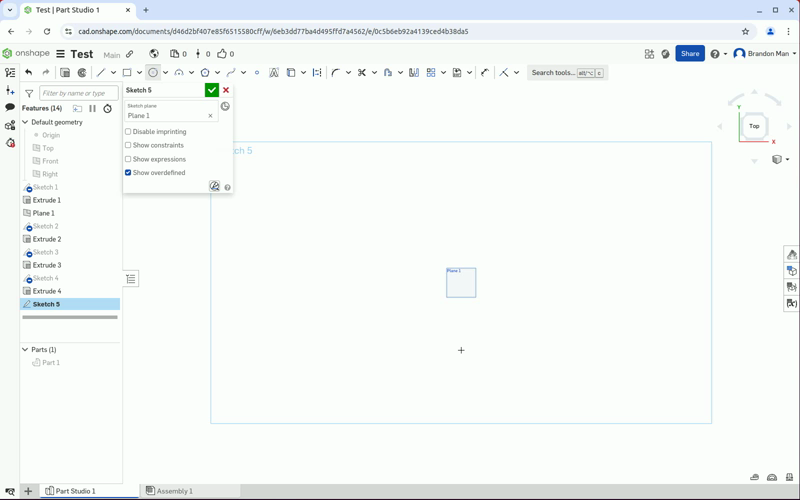
key_up(shift)
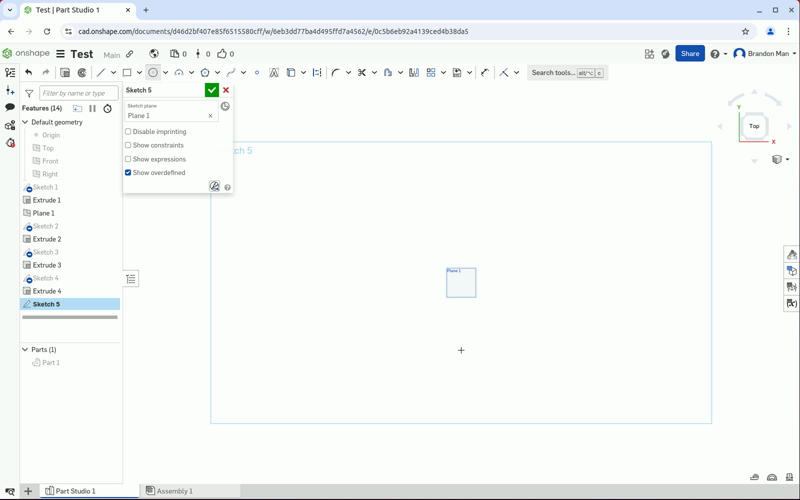
mouse_move(476, 349)
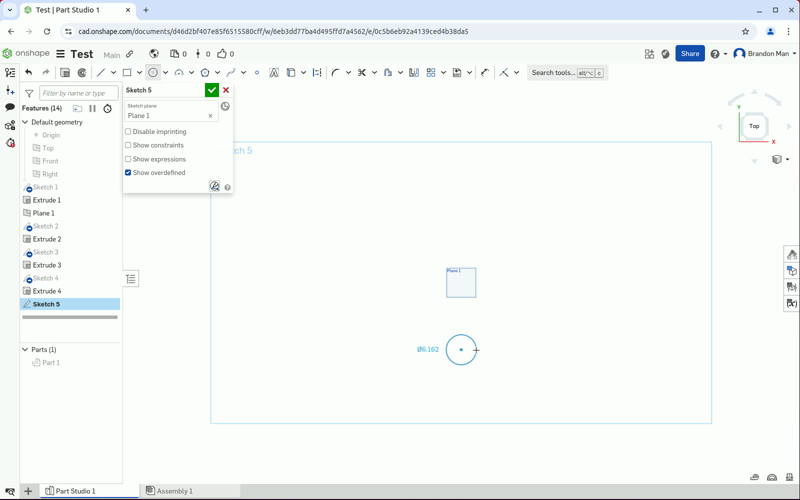
click(476, 349)
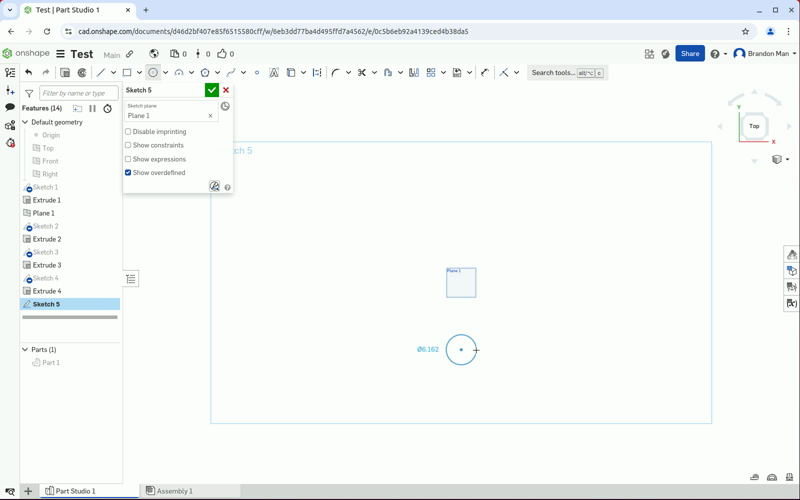
key(esc)
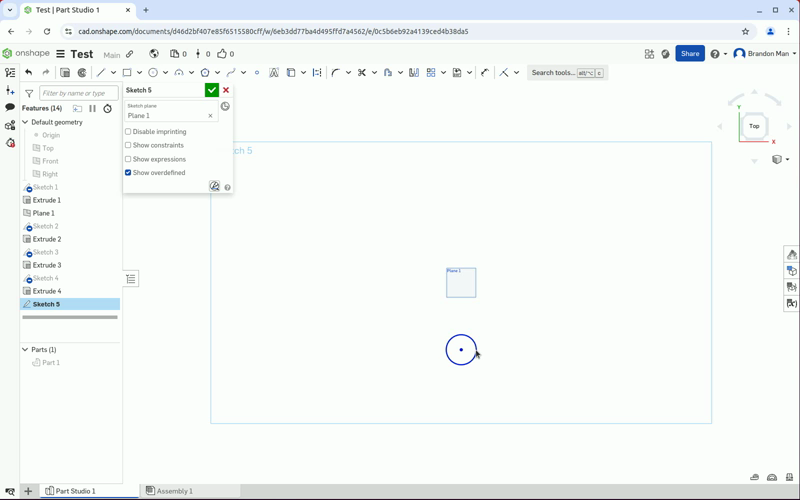
mouse_move(469, 340)
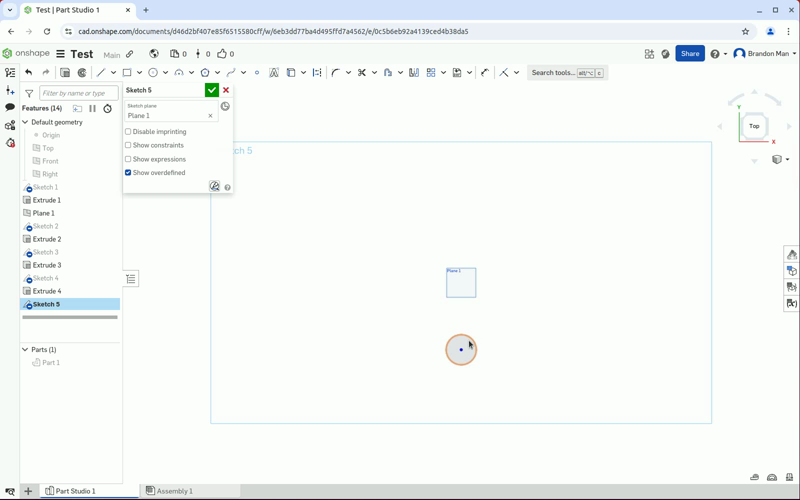
scroll(6)
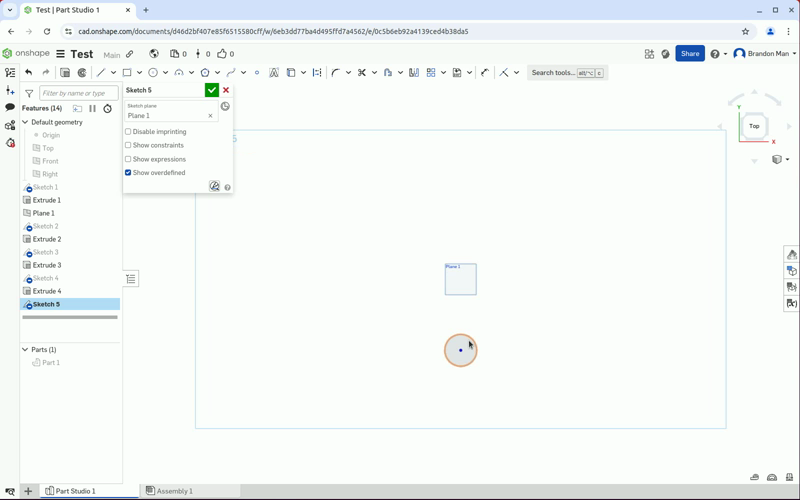
scroll(6)
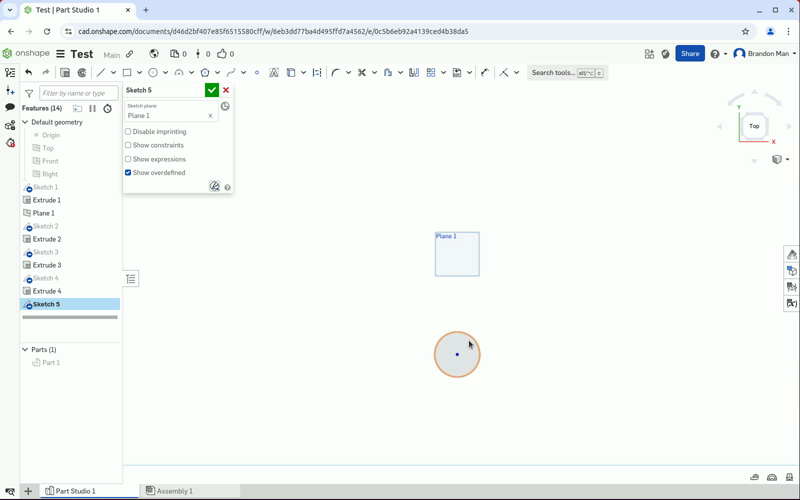
scroll(6)
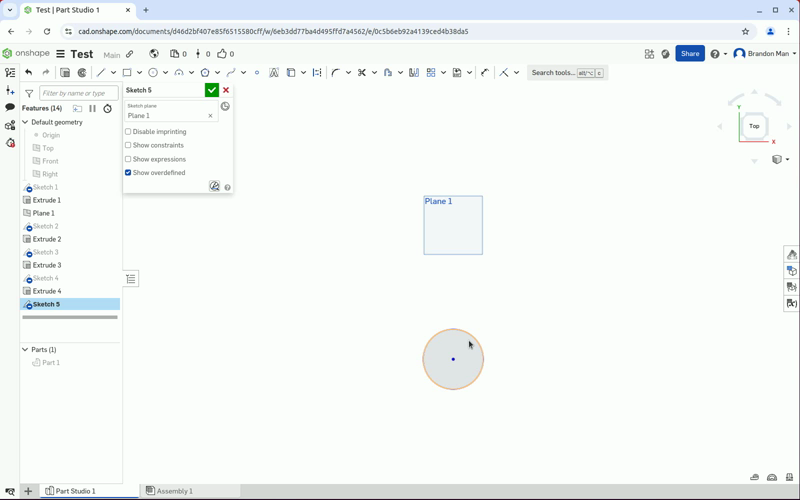
scroll(6)
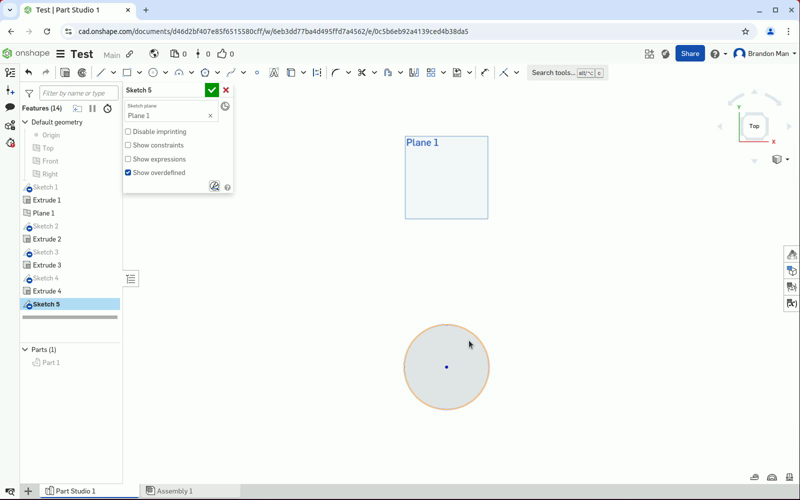
scroll(6)
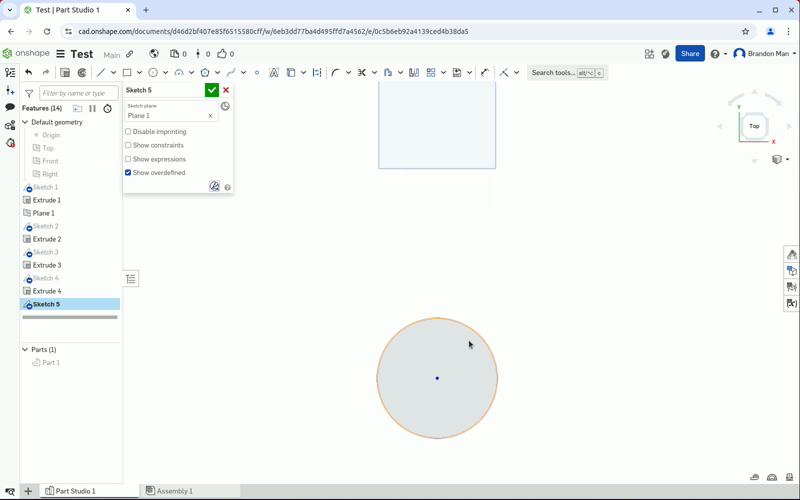
scroll(6)
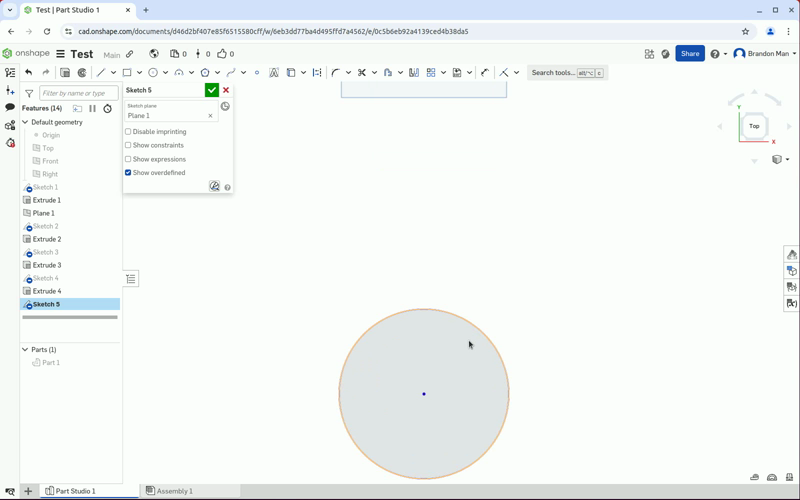
scroll(6)
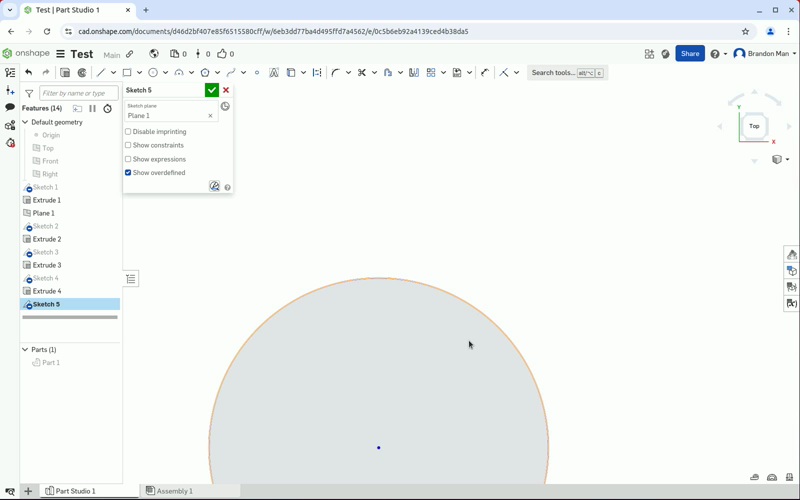
click(469, 340)
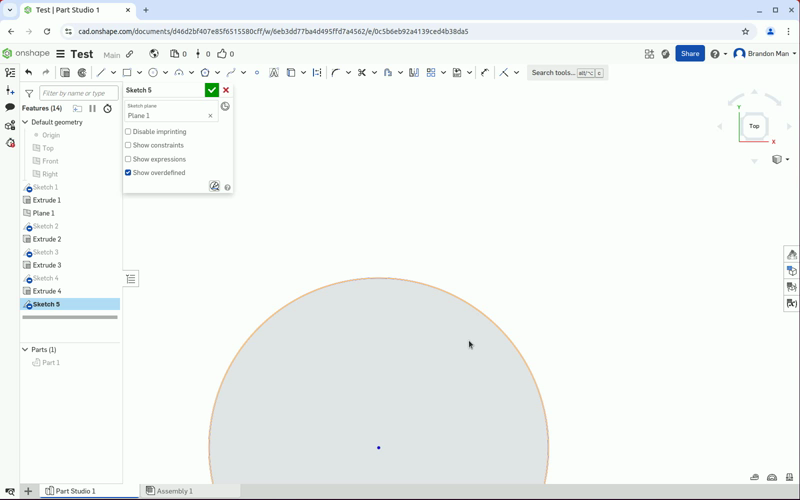
scroll(-6)
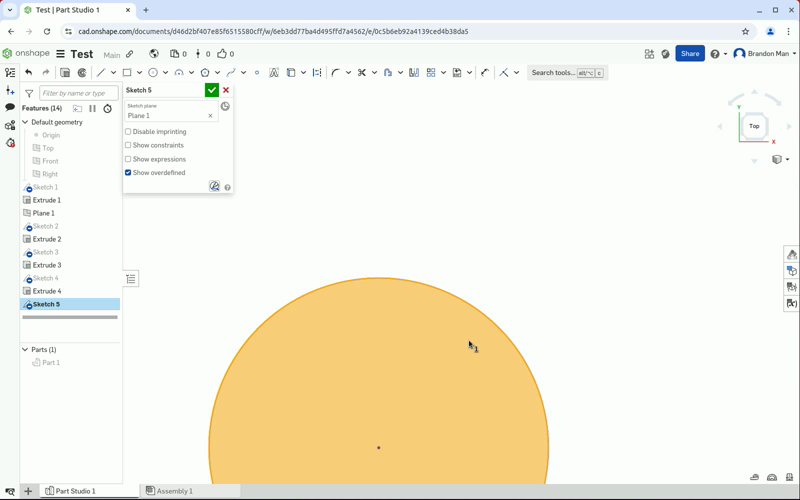
scroll(-6)
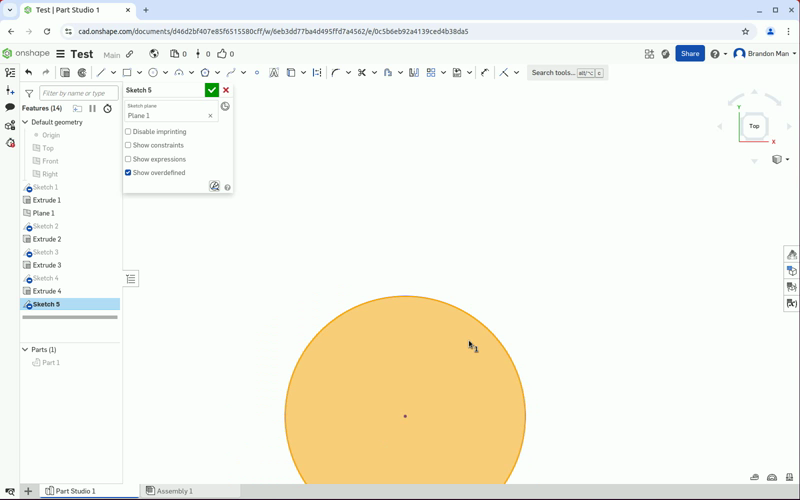
scroll(-6)
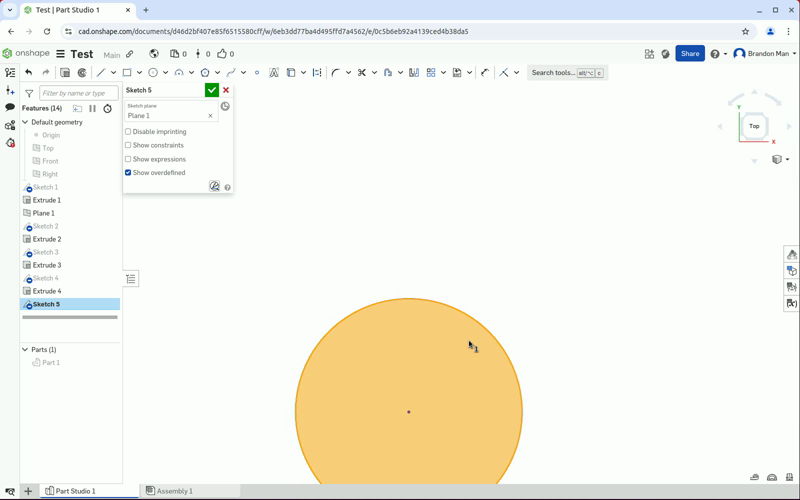
scroll(-6)
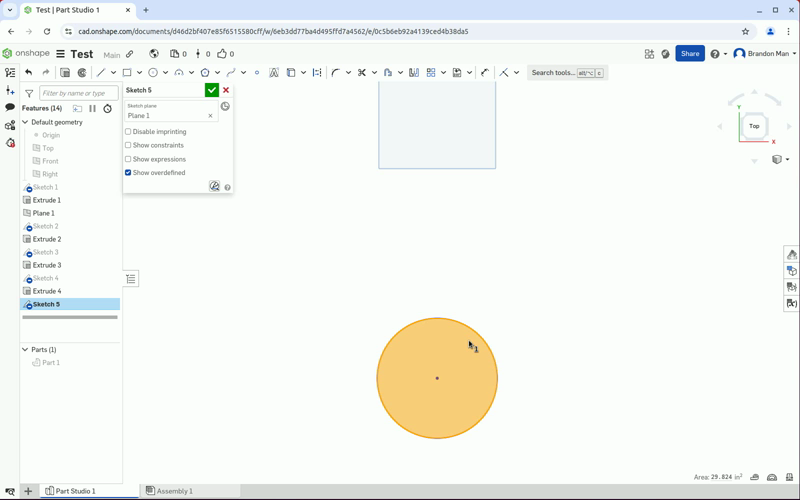
scroll(-6)
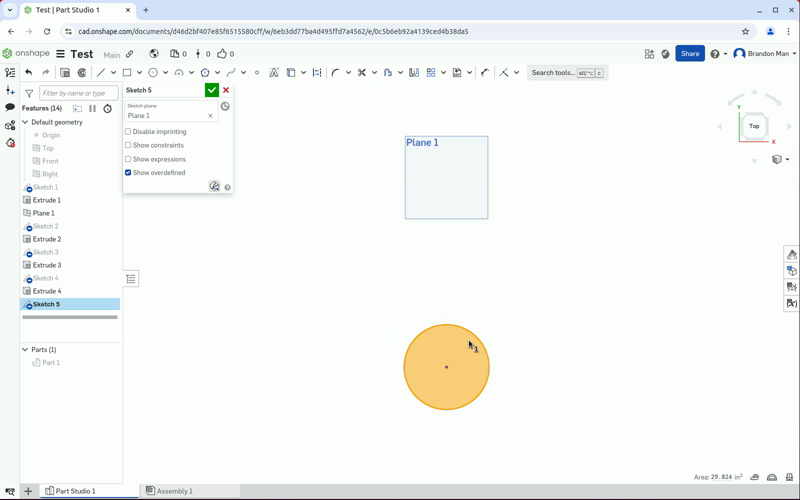
scroll(-6)
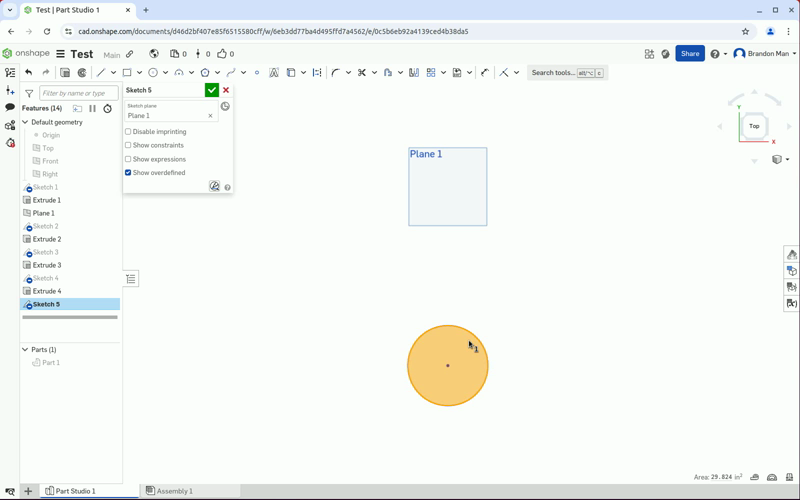
scroll(-6)
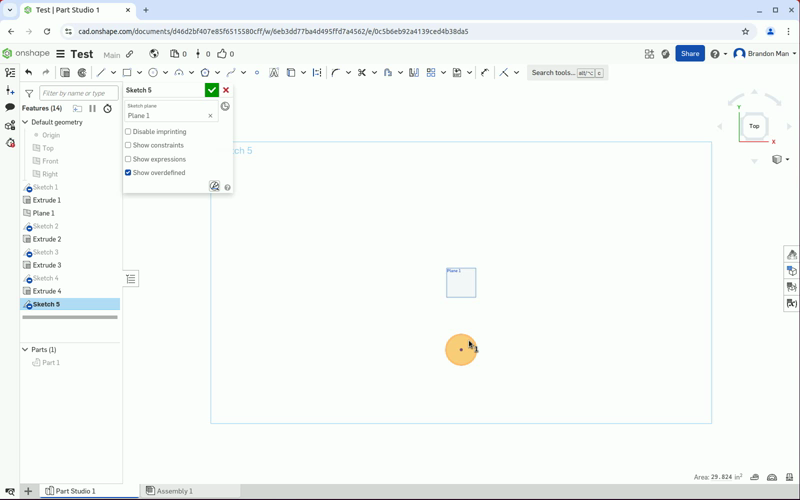
mouse_move(73, 352)
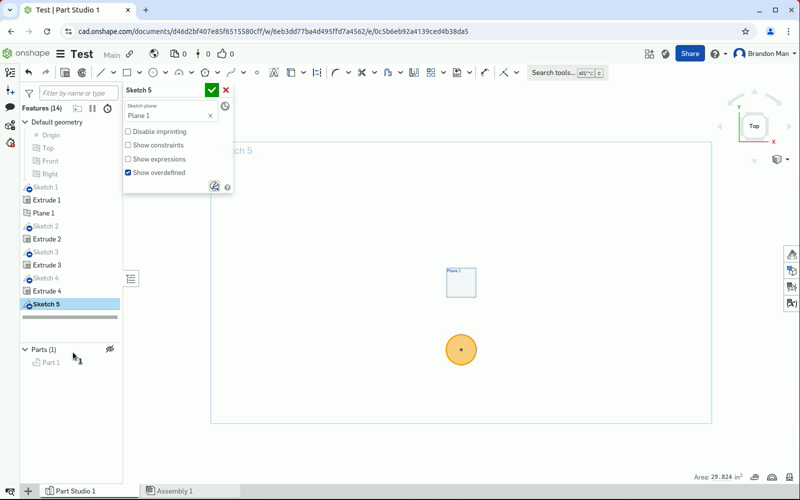
key(shift+y)
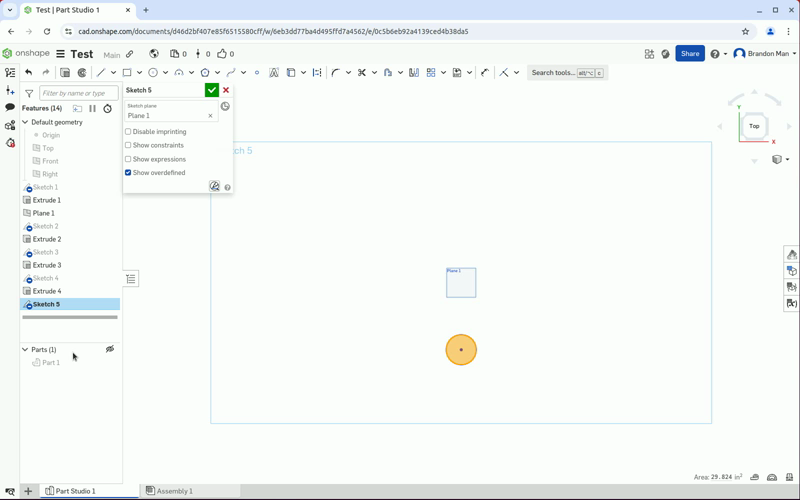
key(shift+e)
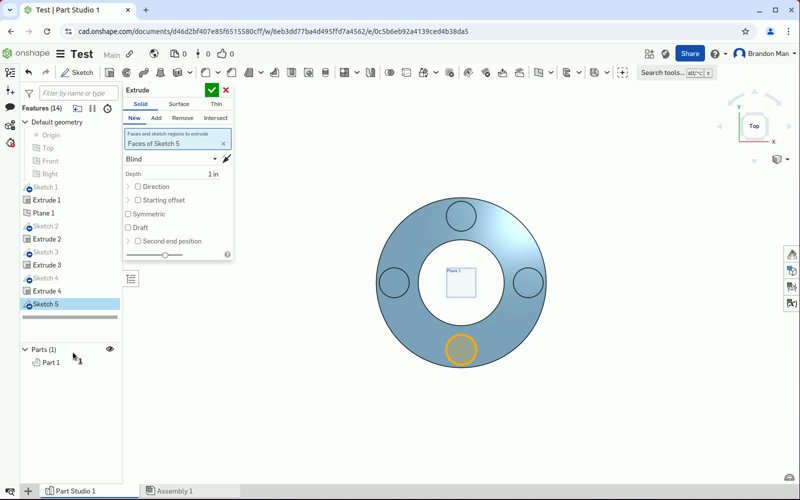
mouse_move(143, 106)
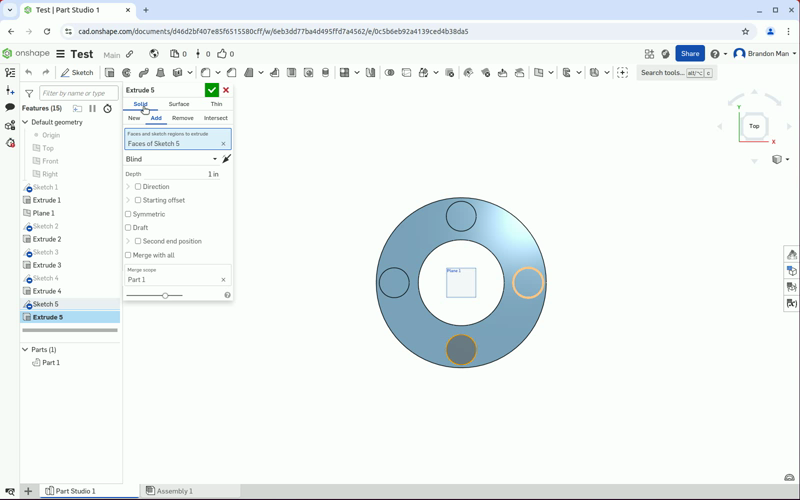
click(143, 106)
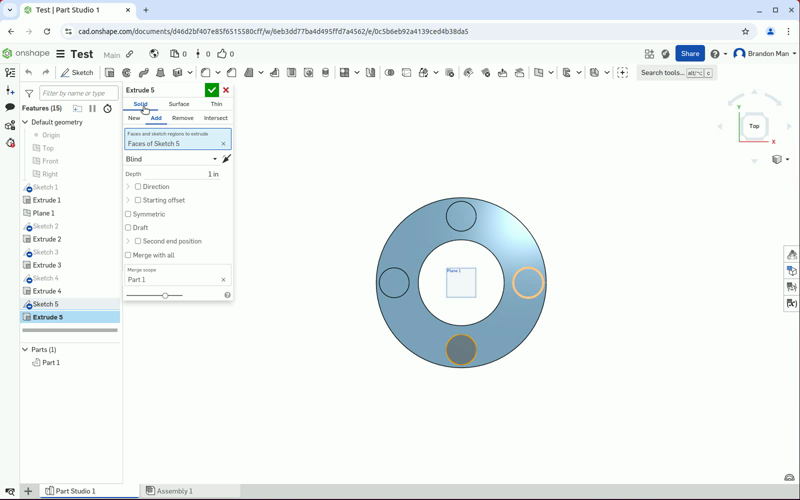
mouse_move(186, 120)
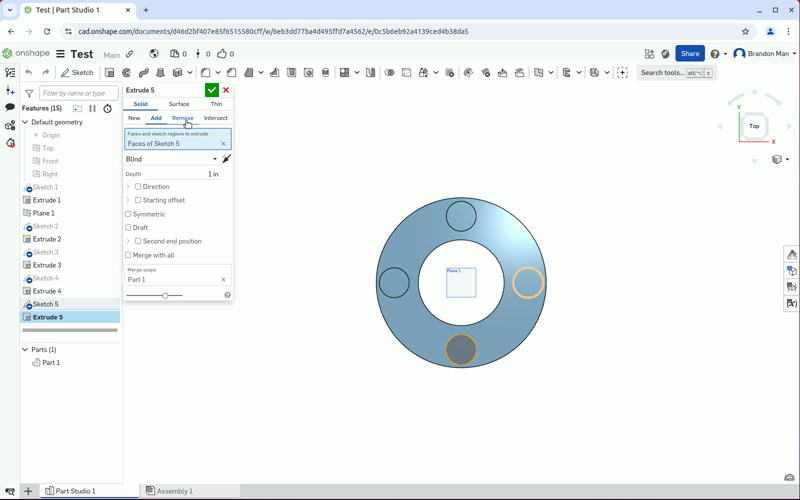
click(186, 120)
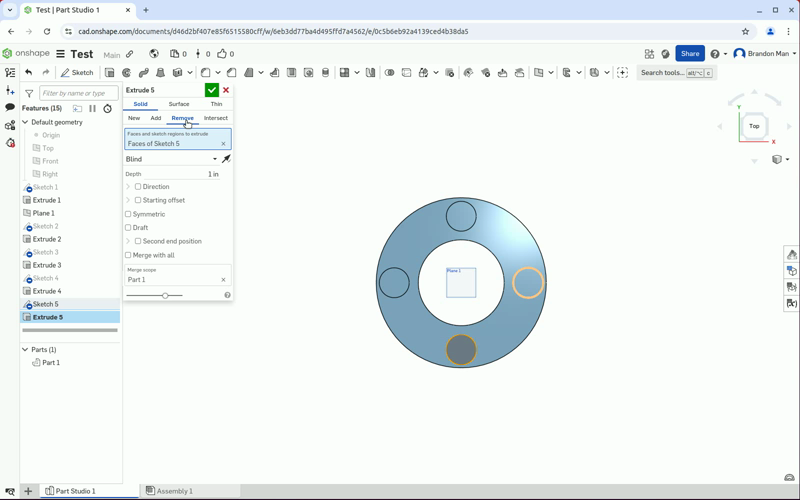
key(tab, 4)
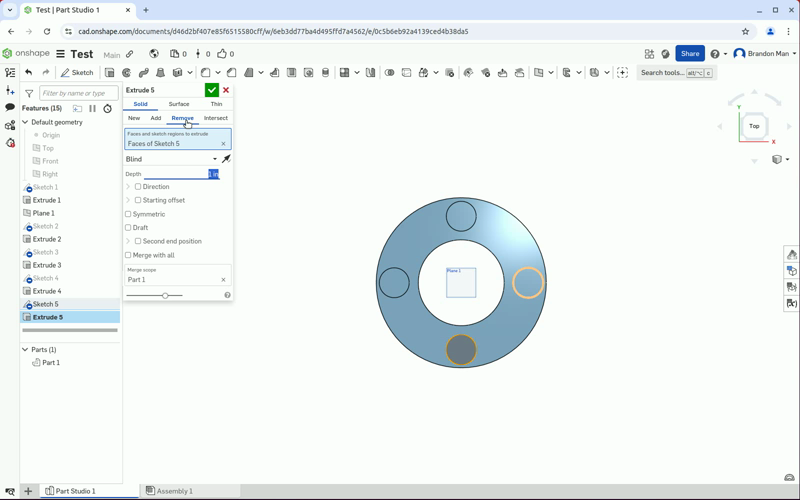
text(14.443)
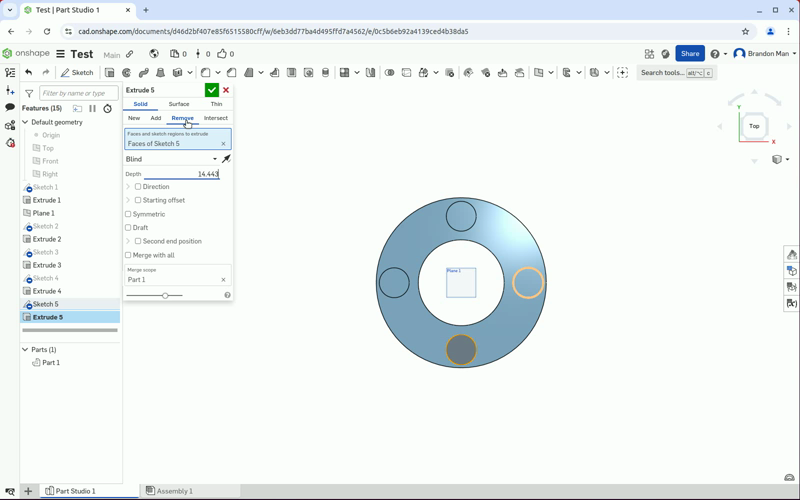
key(tab, 6)
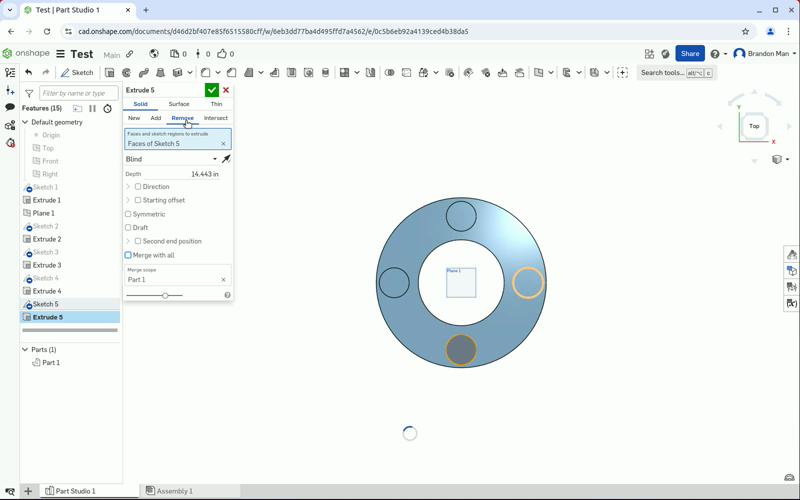
key(space)
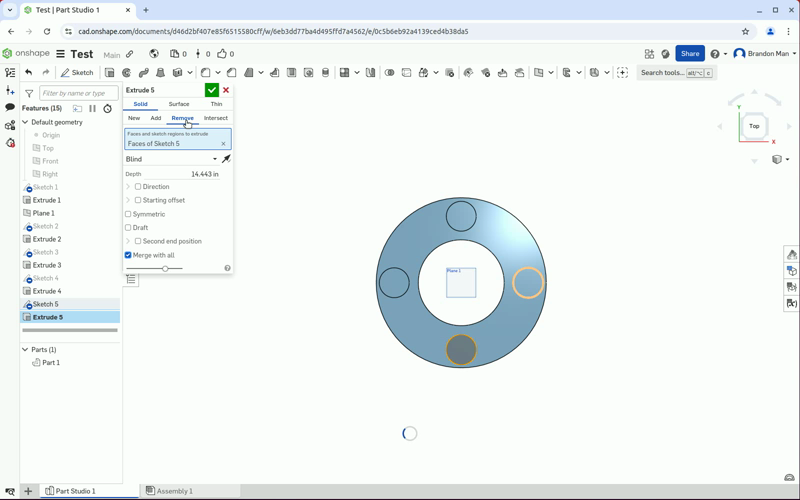
key(enter)
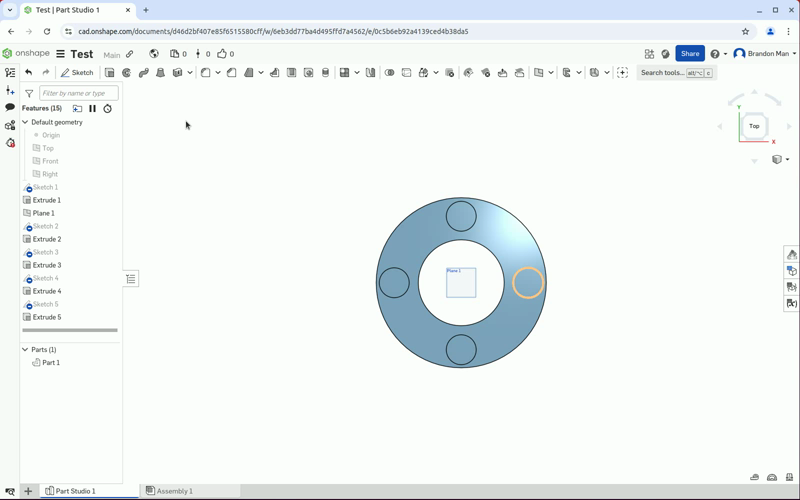
key(shift+h)
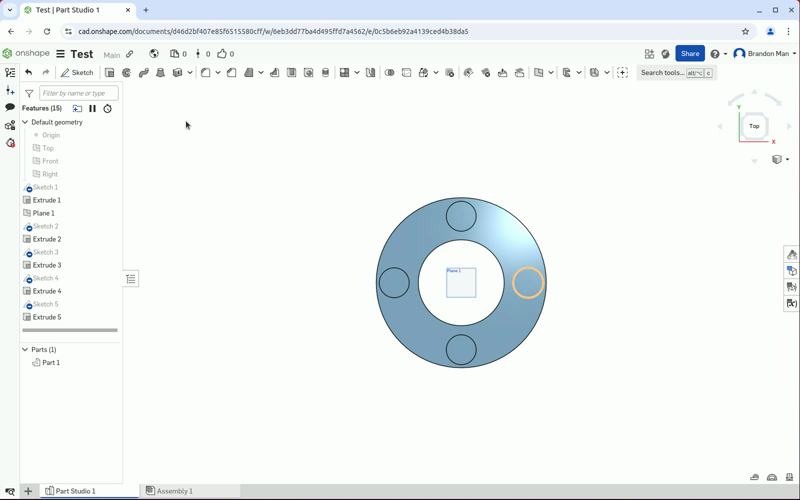
key(shift+h)
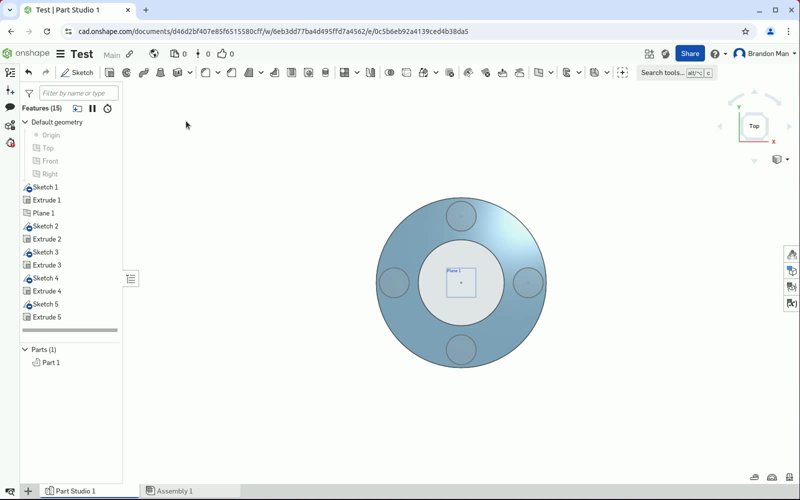
key(shift+7)
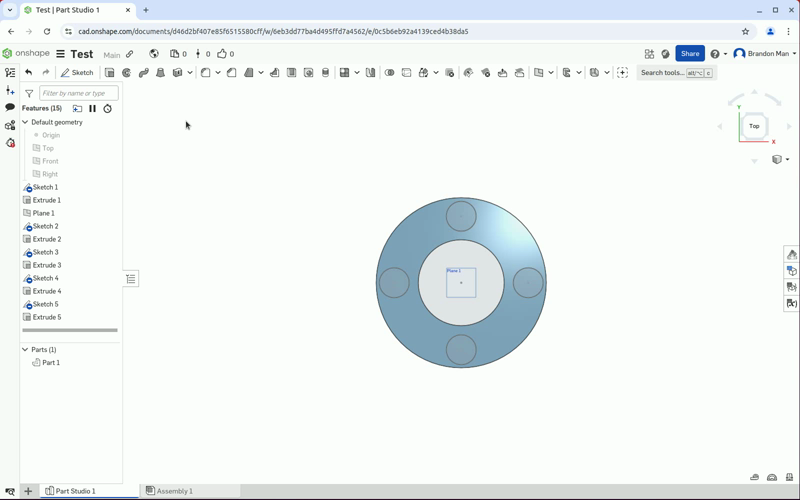
key(up, 3)
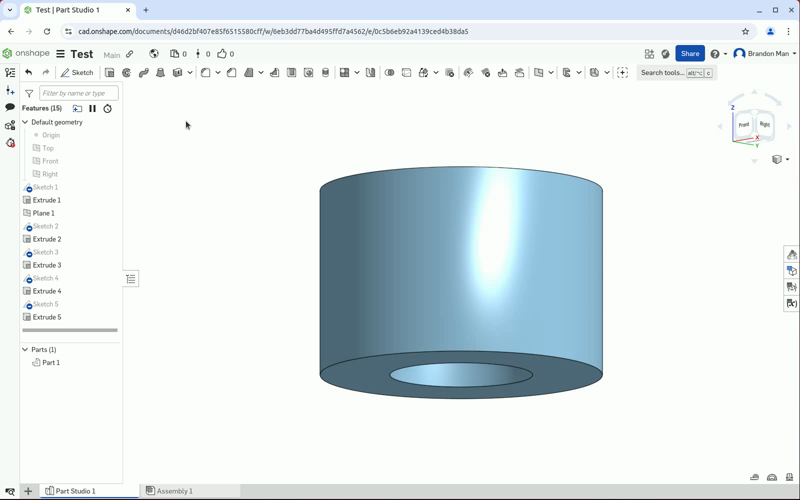
key(left, 3)
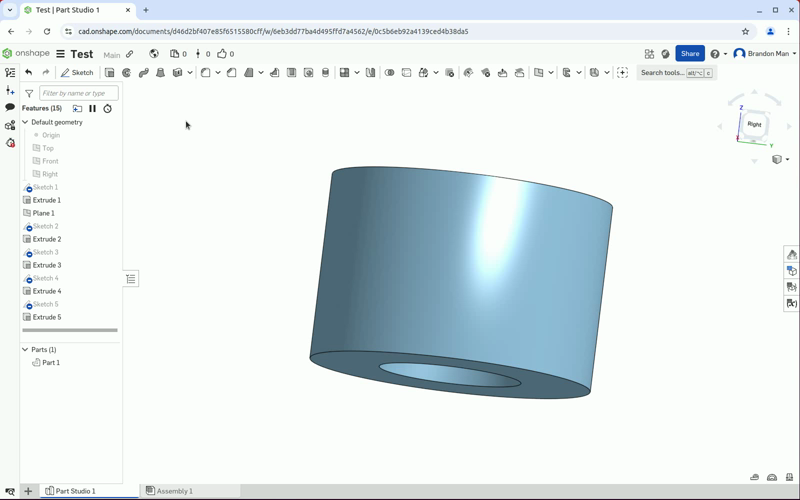
key(right, 3)
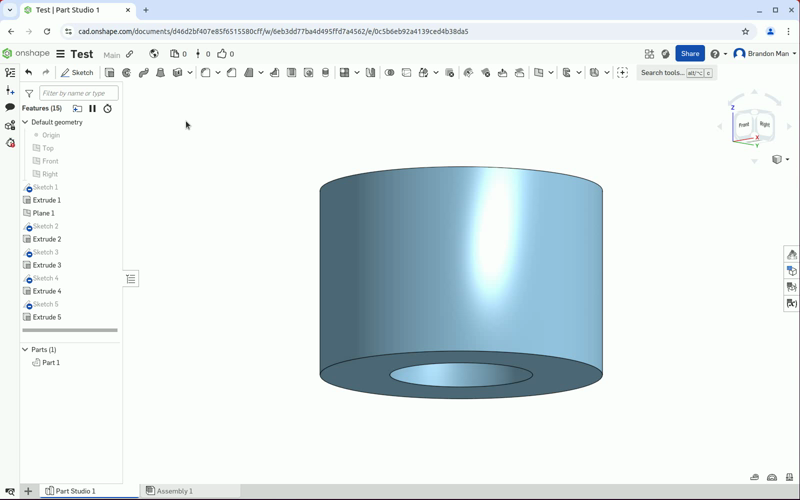
key(down, 3)
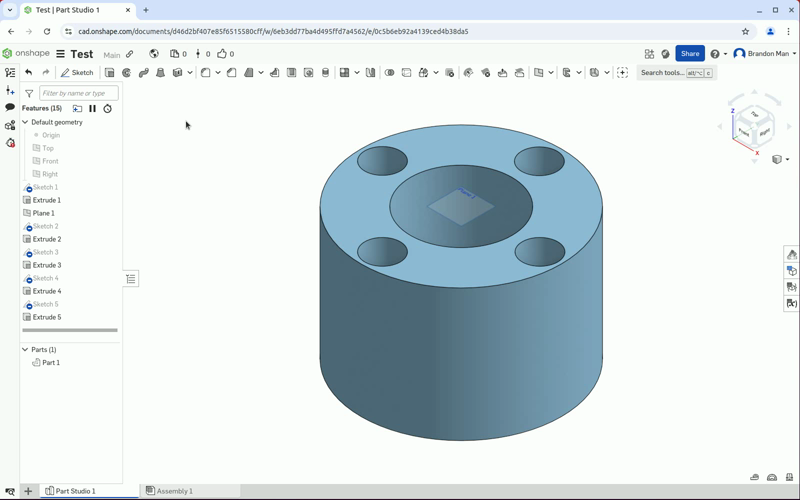
mouse_move(73, 189)
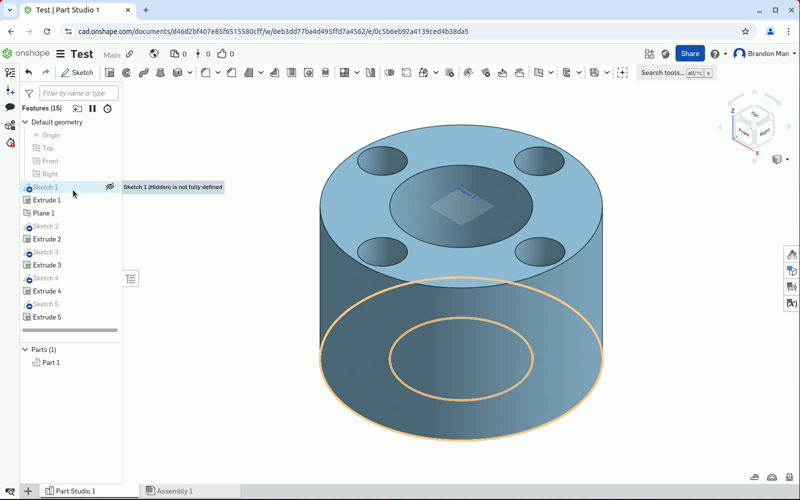
click(73, 189)